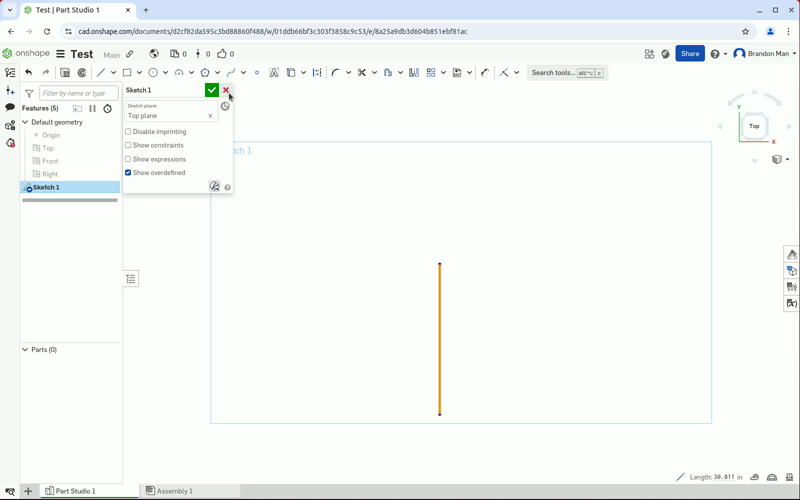
key(shift+h)
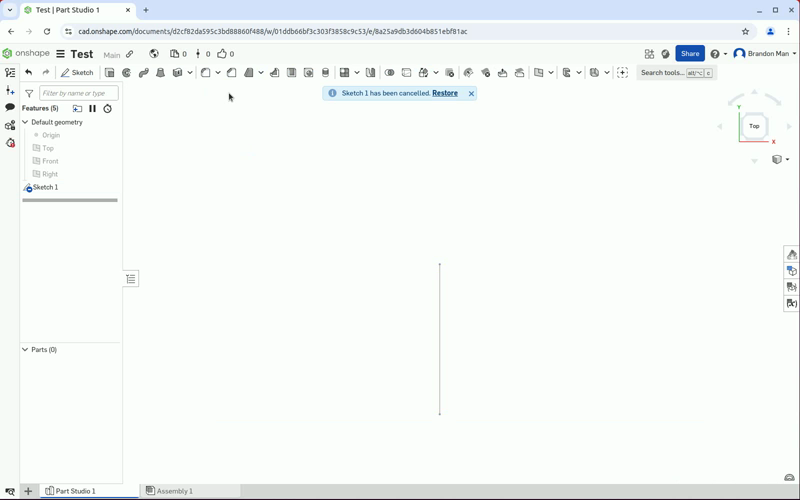
key(shift+s)
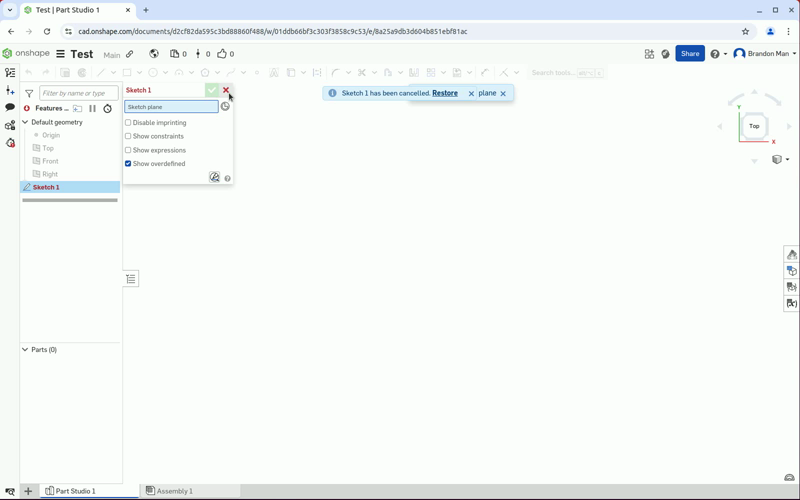
mouse_move(73, 150)
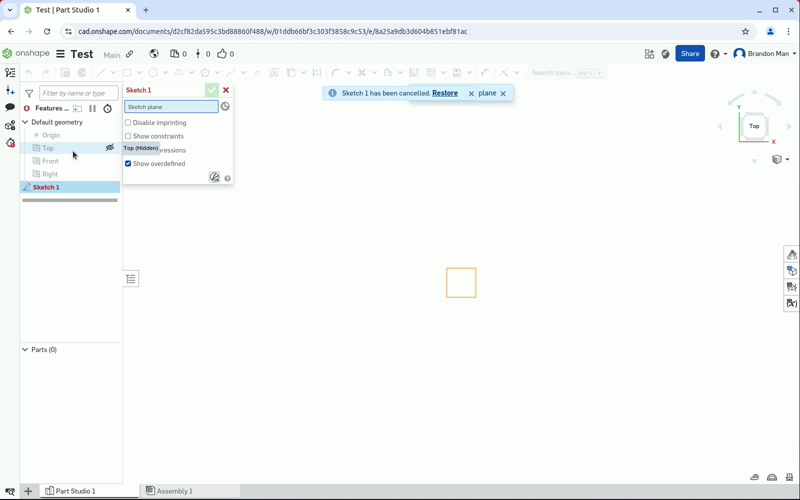
click(73, 150)
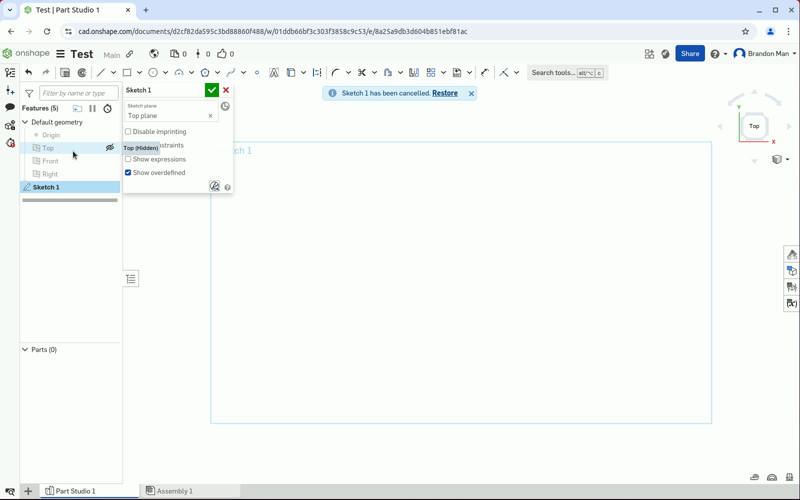
mouse_move(73, 352)
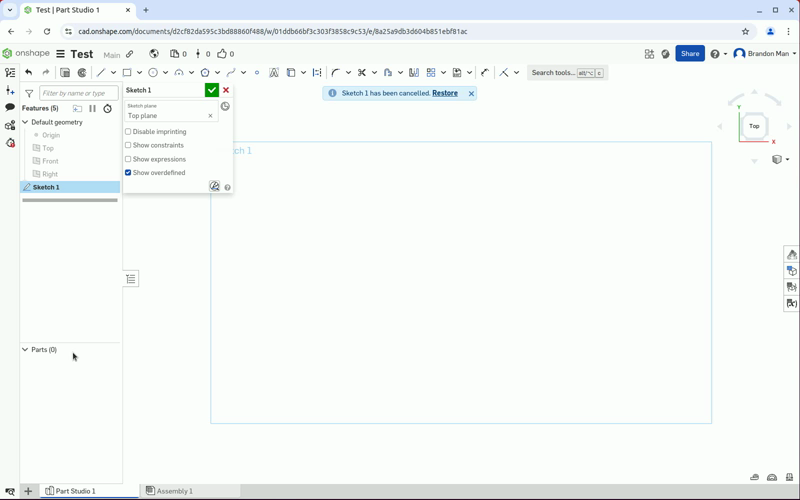
key(y)
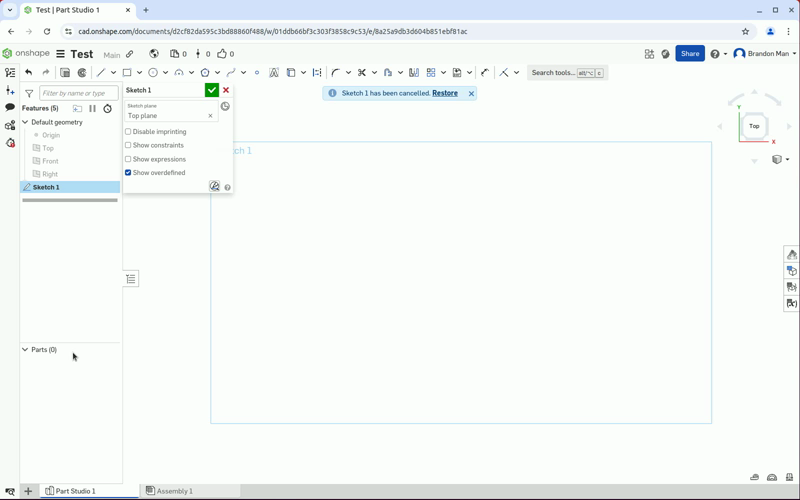
key(l)
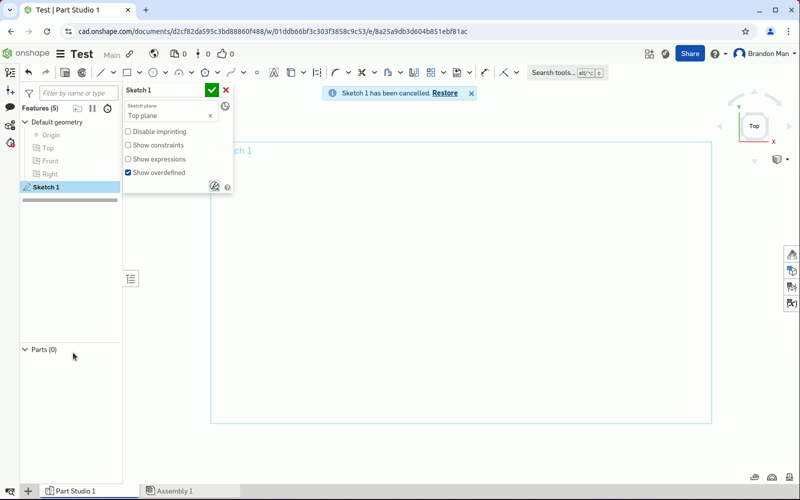
key_down(shift)
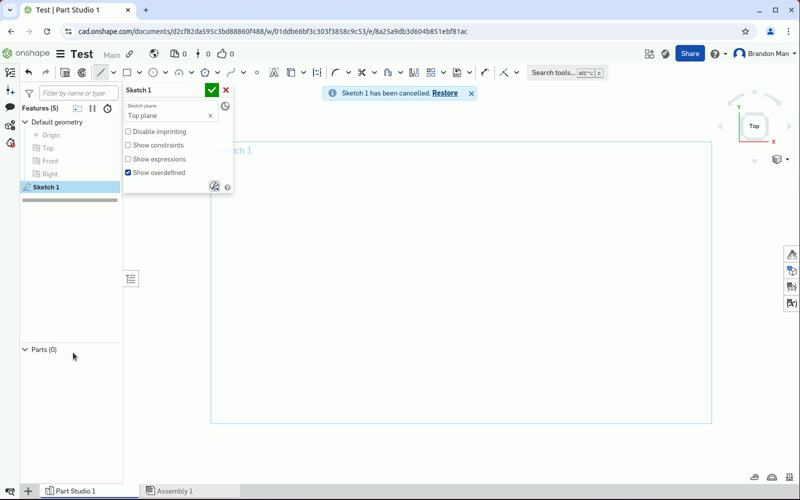
mouse_move(348, 282)
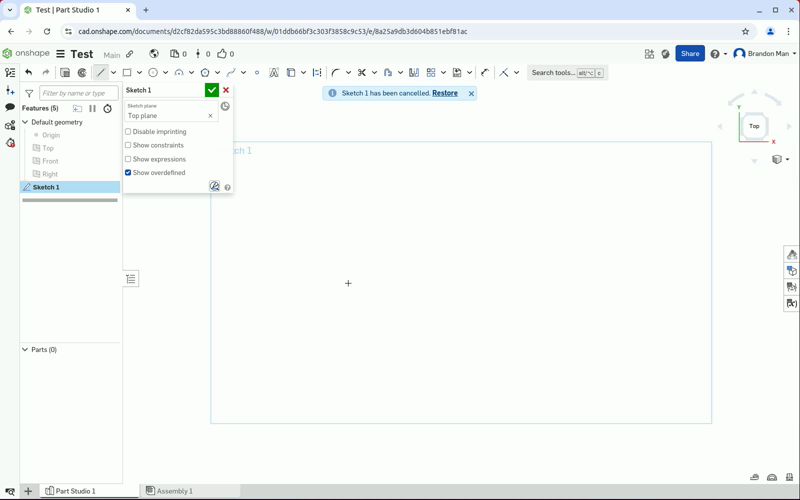
click(348, 282)
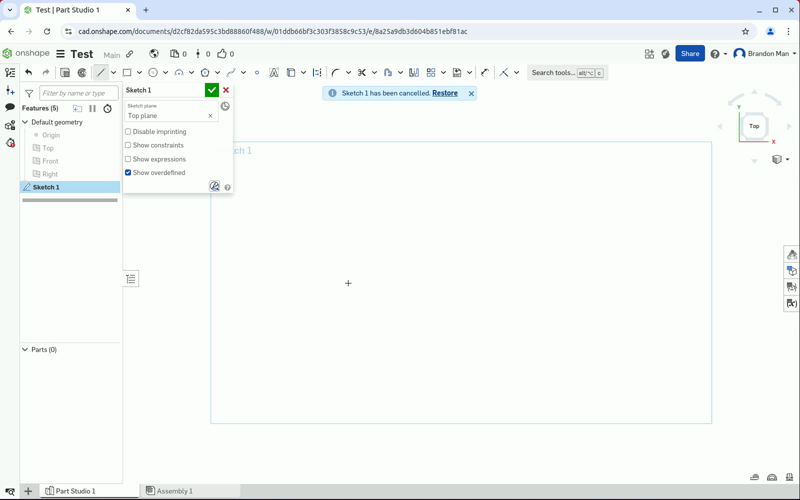
key_up(shift)
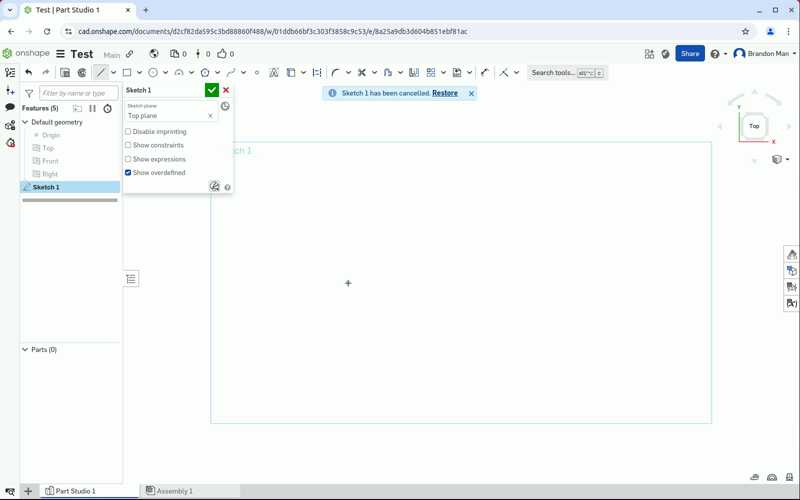
key_down(shift)
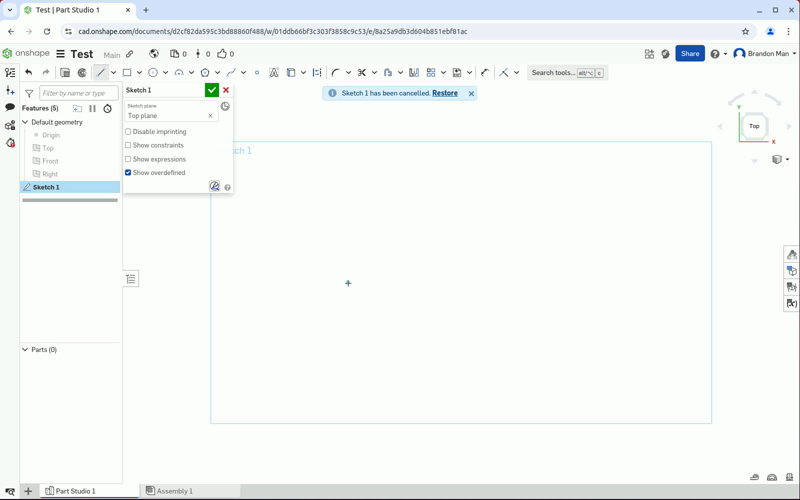
mouse_move(378, 282)
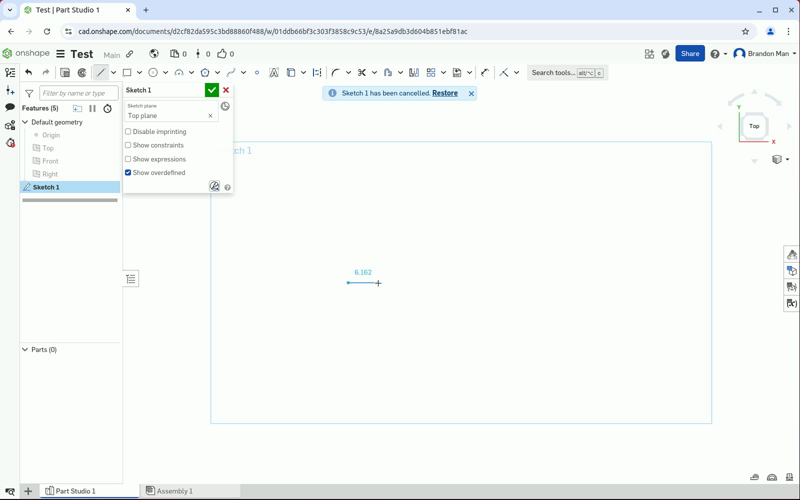
mouse_move(352, 282)
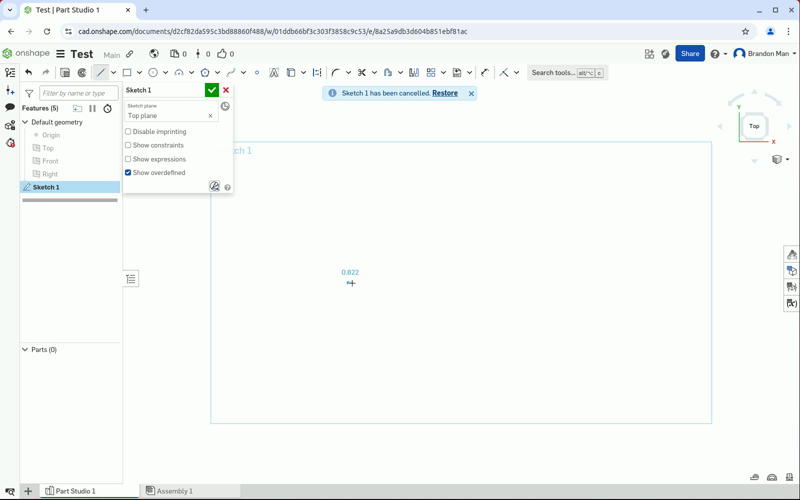
scroll(6)
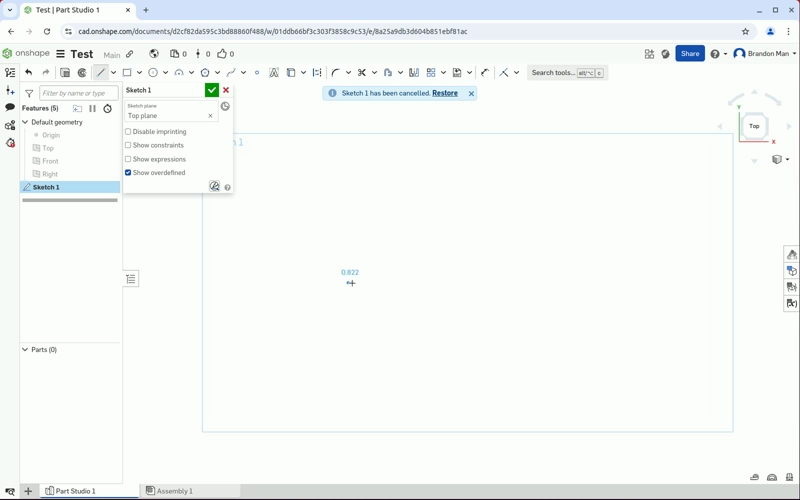
scroll(6)
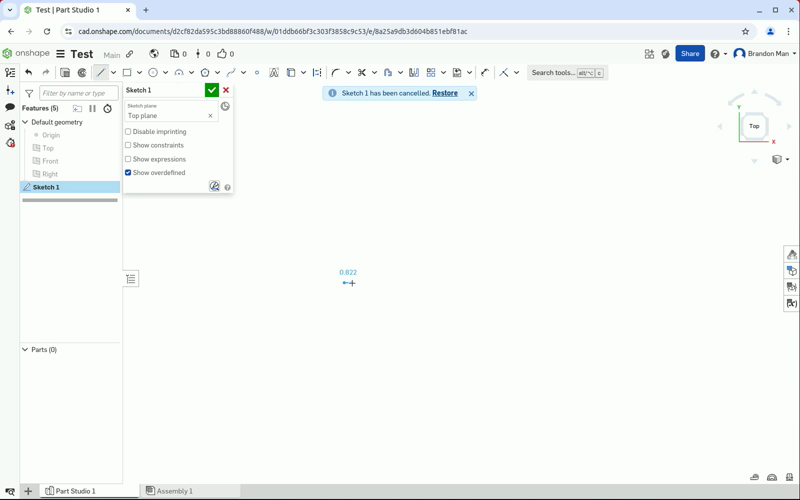
scroll(6)
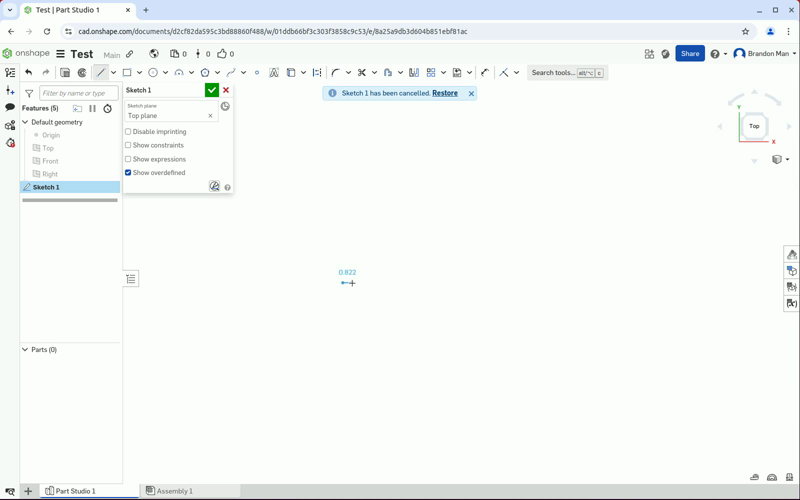
scroll(6)
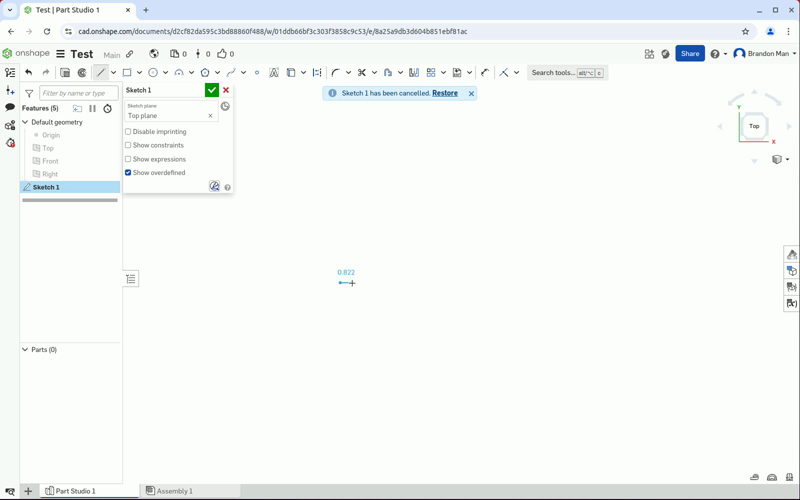
scroll(6)
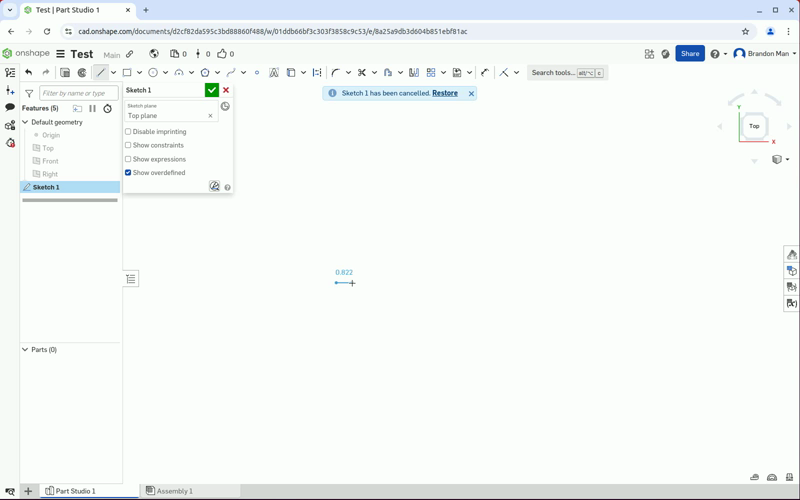
scroll(6)
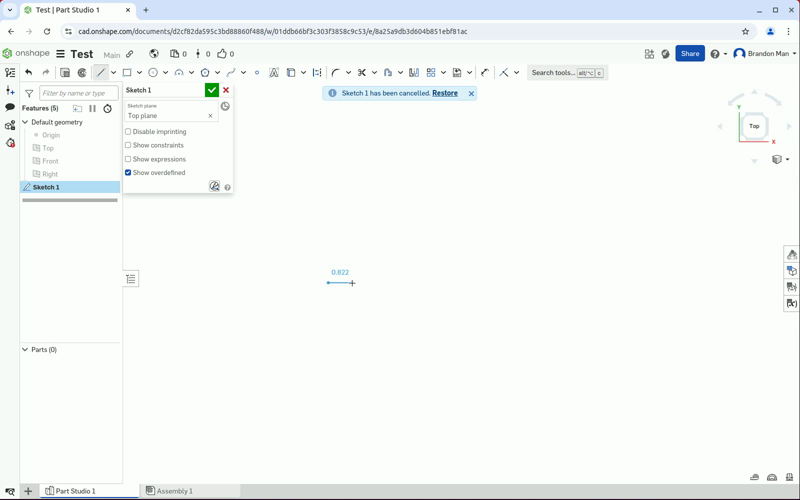
scroll(6)
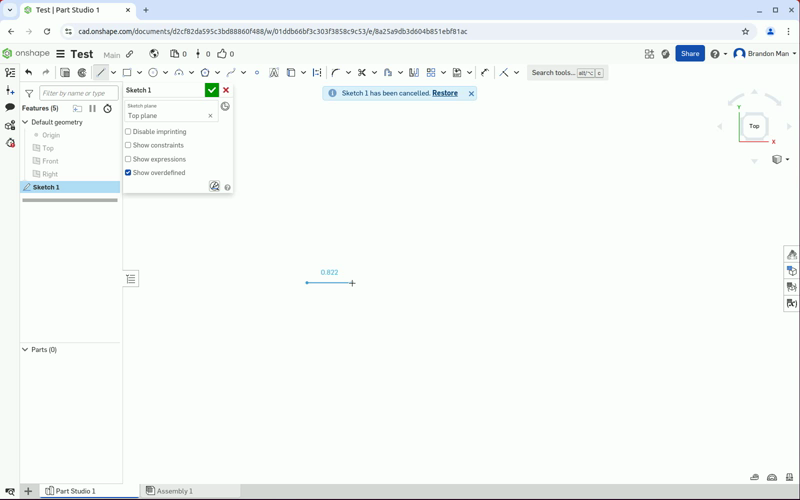
click(352, 282)
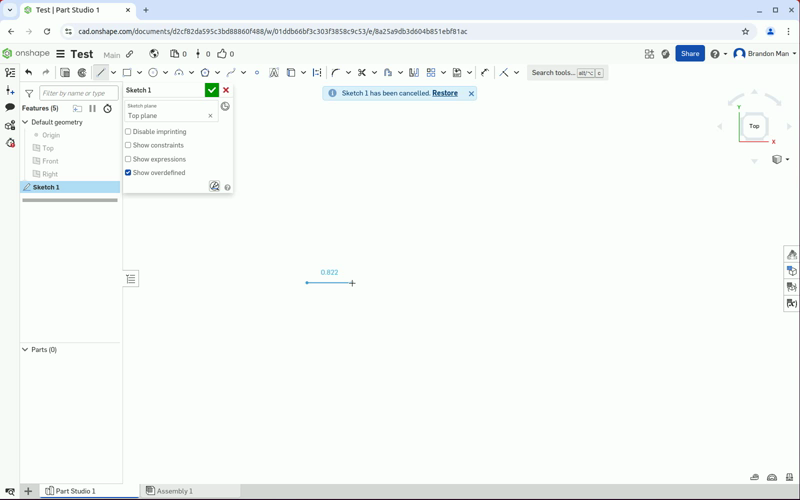
scroll(-6)
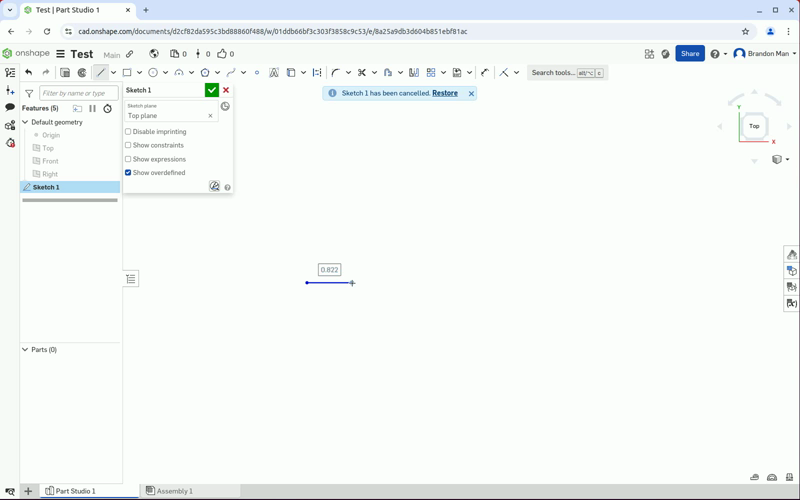
scroll(-6)
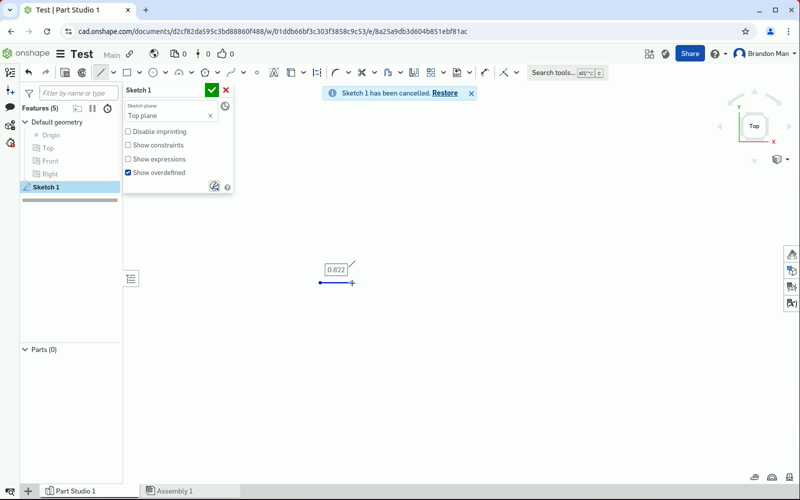
scroll(-6)
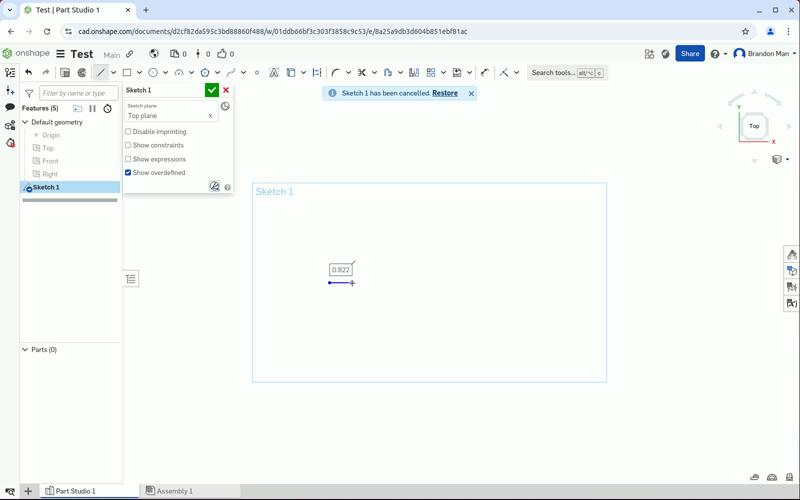
scroll(-6)
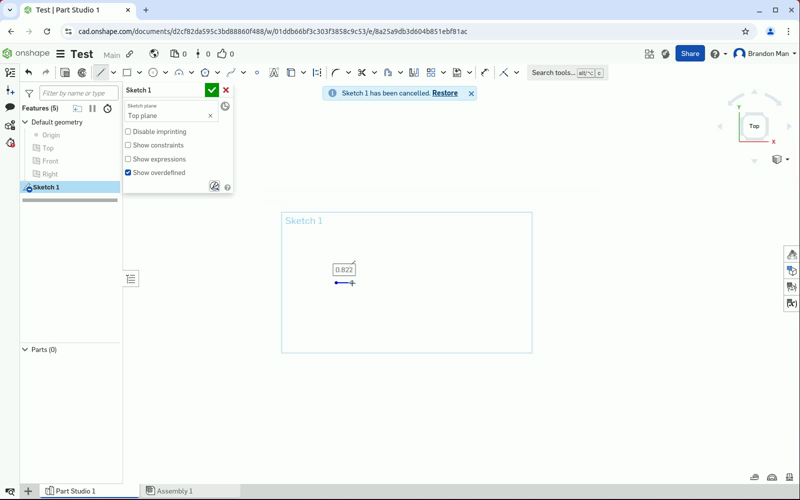
scroll(-6)
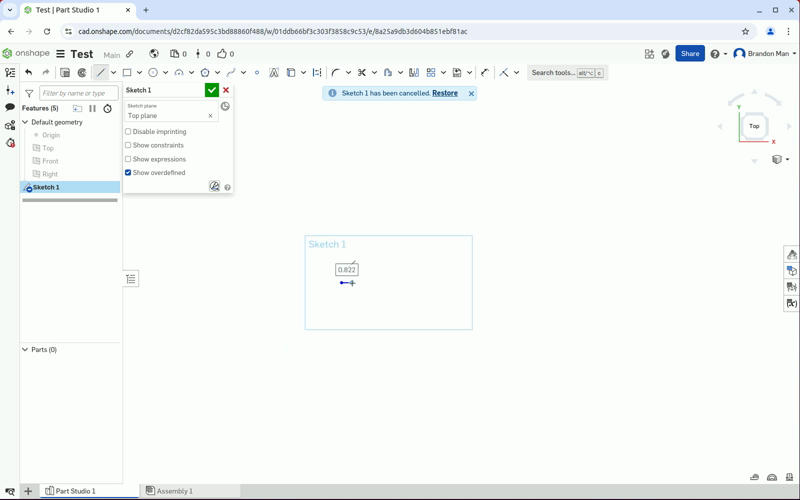
scroll(-6)
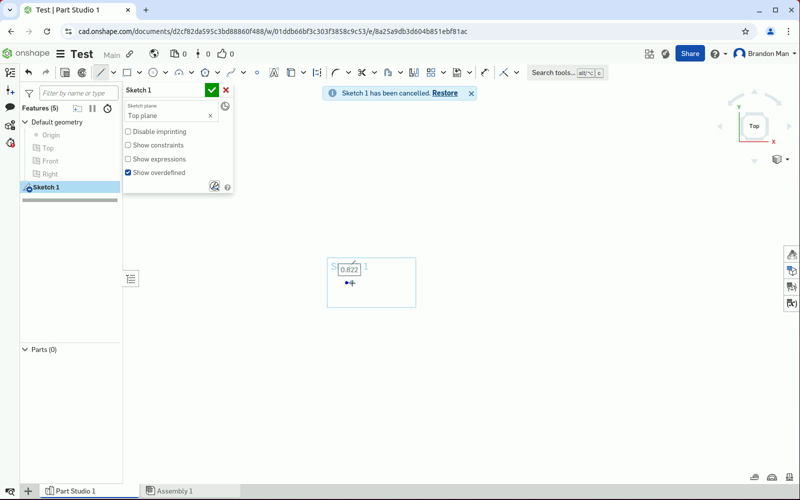
scroll(-6)
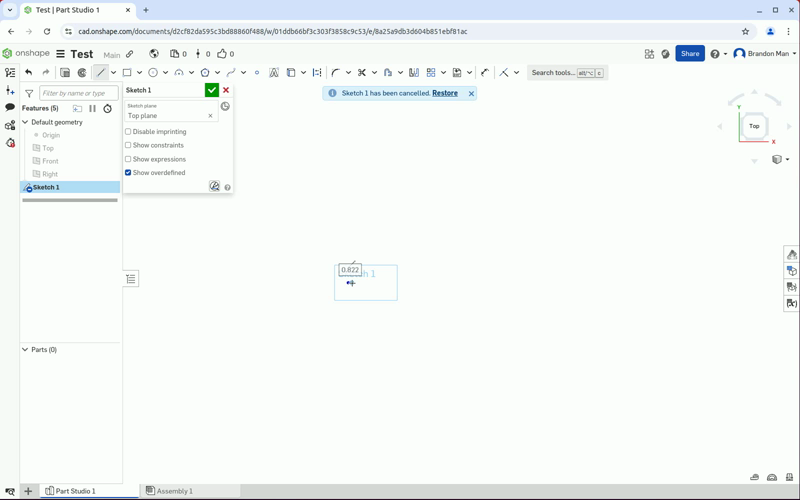
key_up(shift)
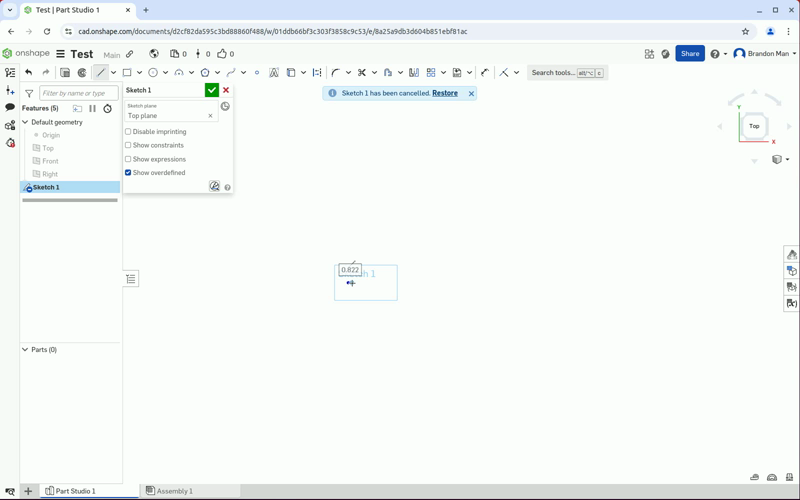
key_down(shift)
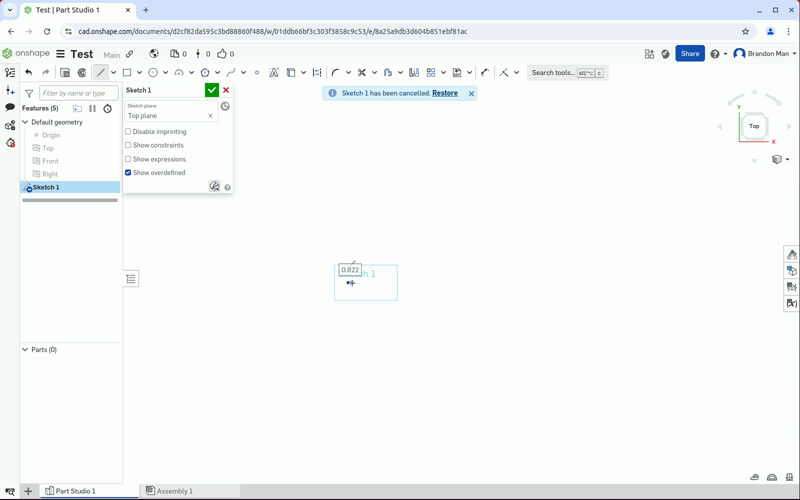
mouse_move(352, 186)
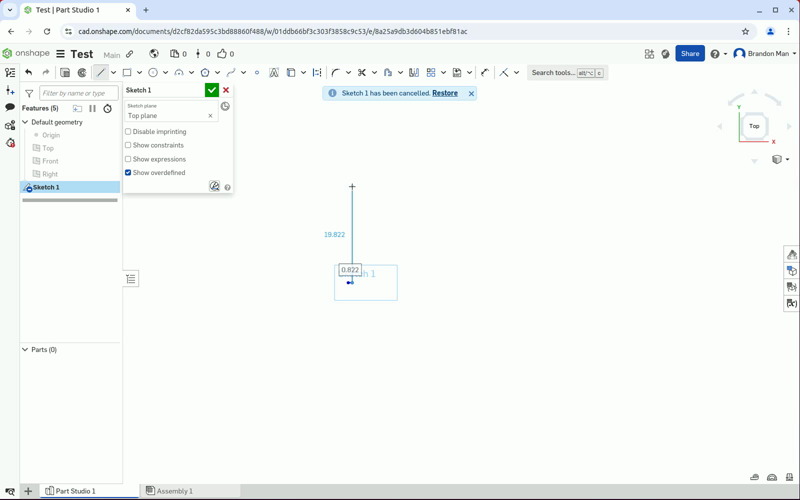
click(352, 186)
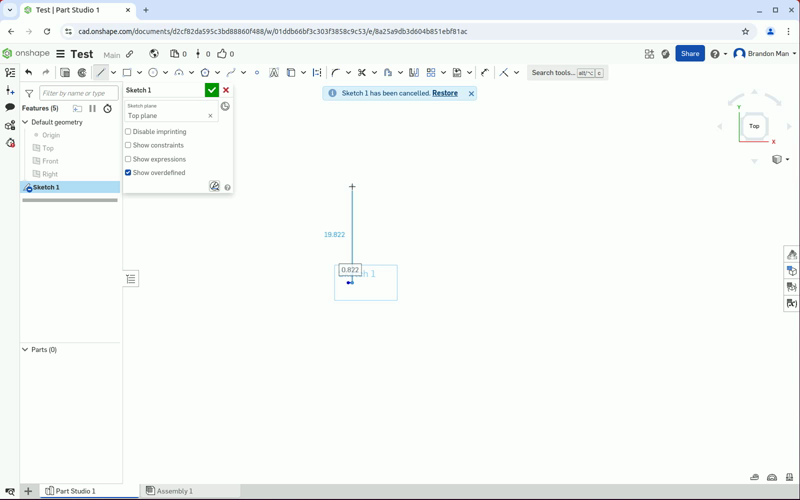
key_up(shift)
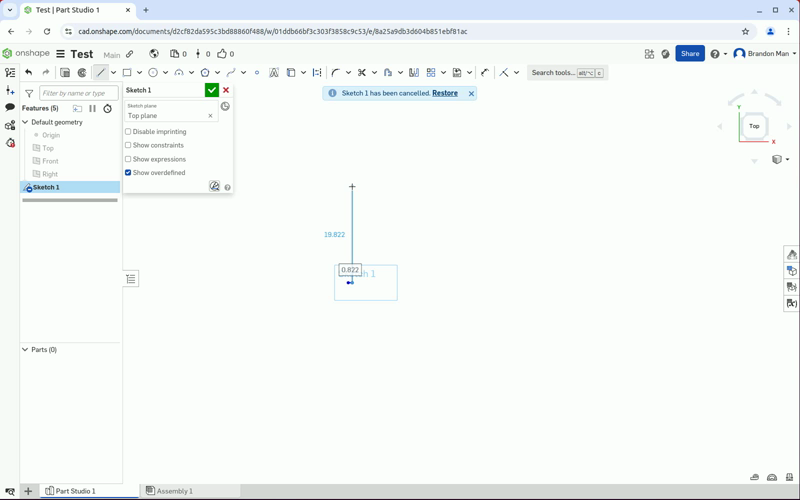
key_down(shift)
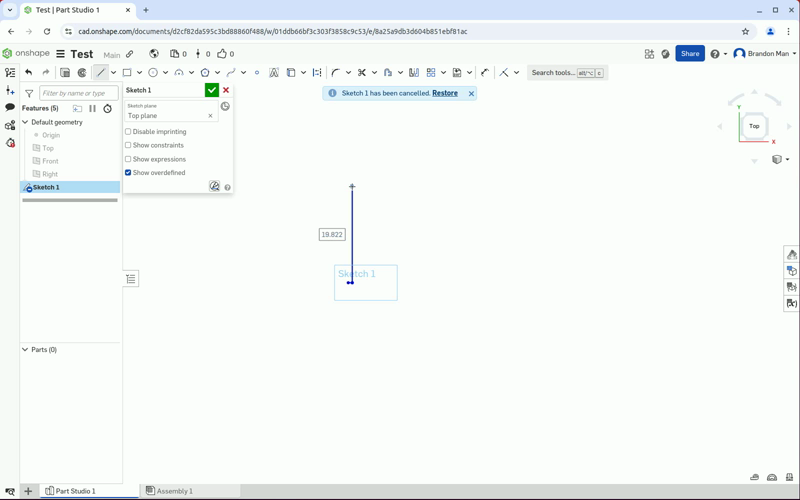
mouse_move(437, 186)
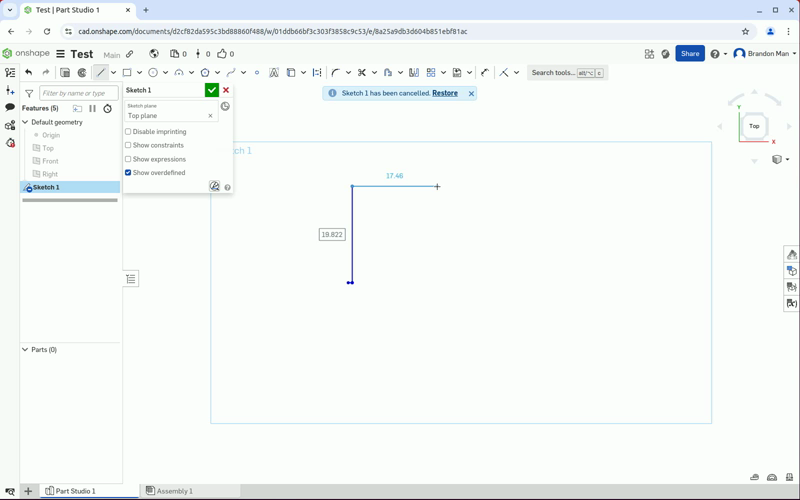
click(437, 186)
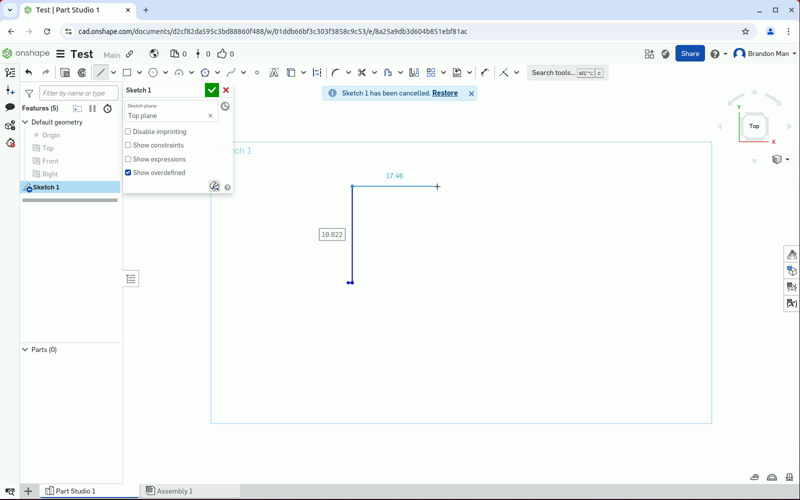
key_up(shift)
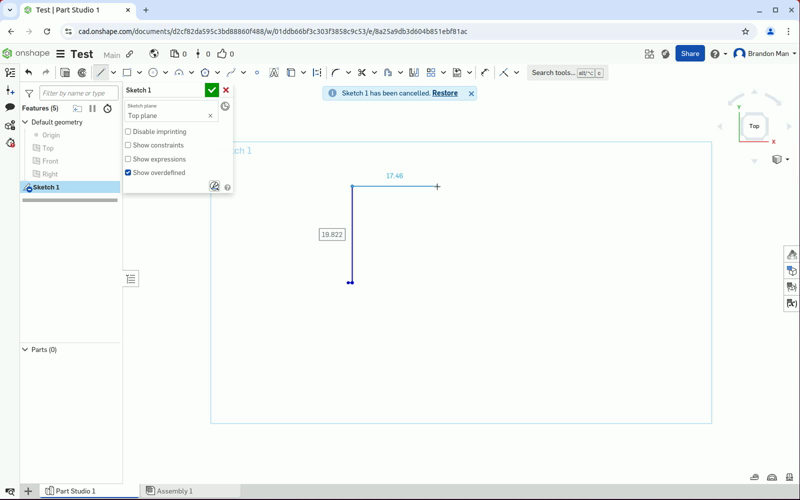
key_down(shift)
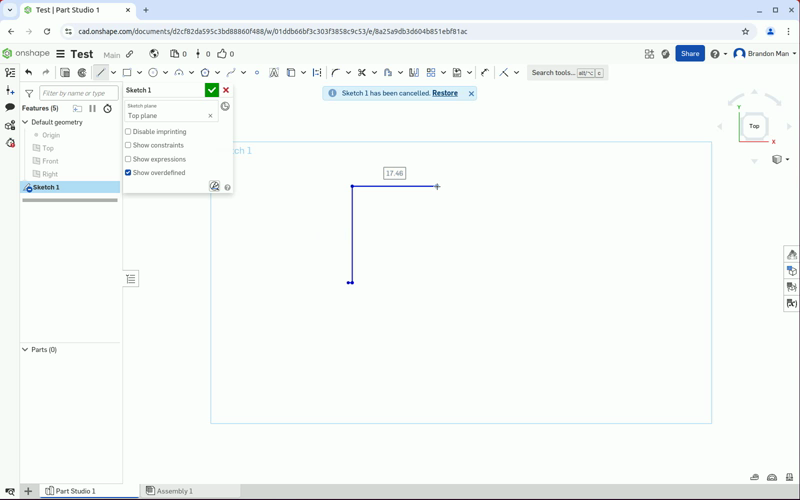
mouse_move(437, 249)
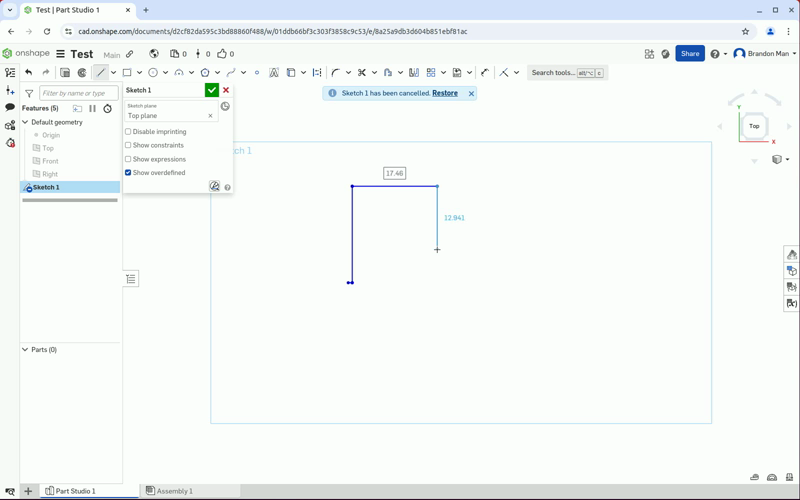
click(437, 249)
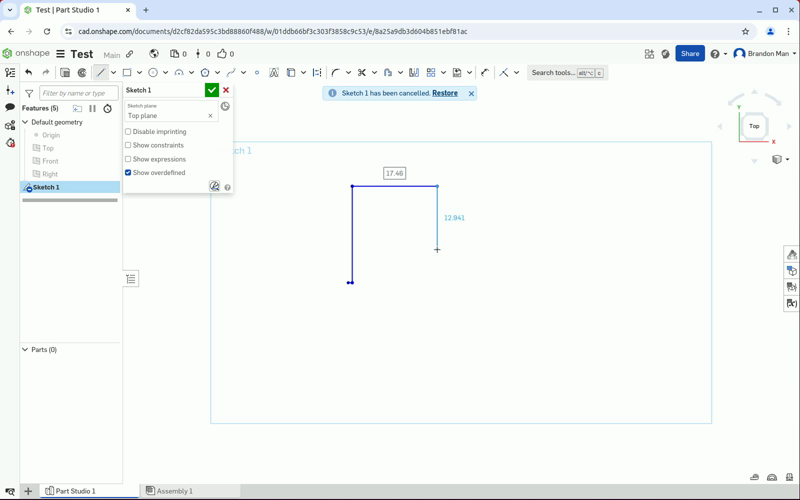
key_up(shift)
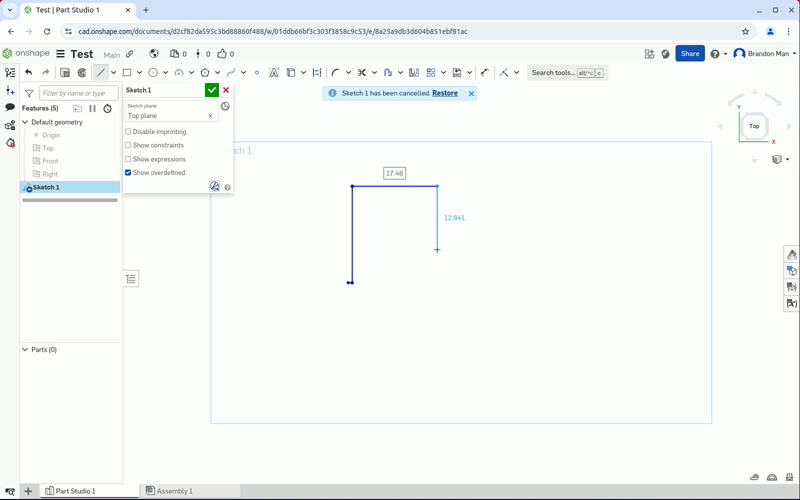
key_down(shift)
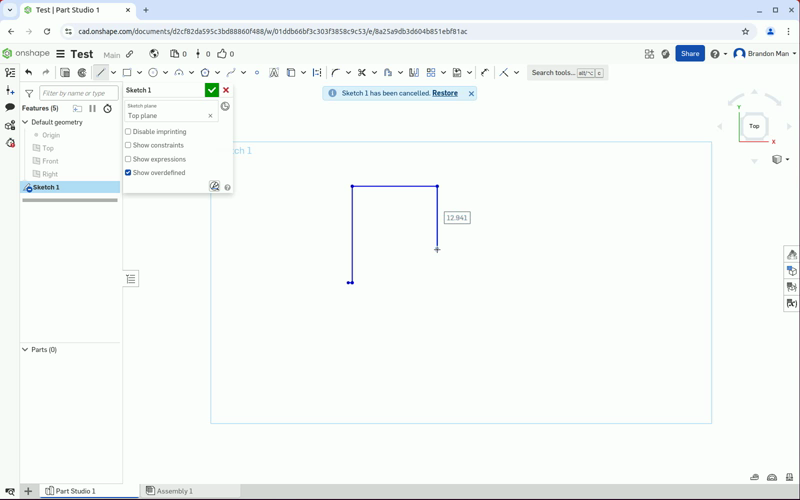
mouse_move(467, 249)
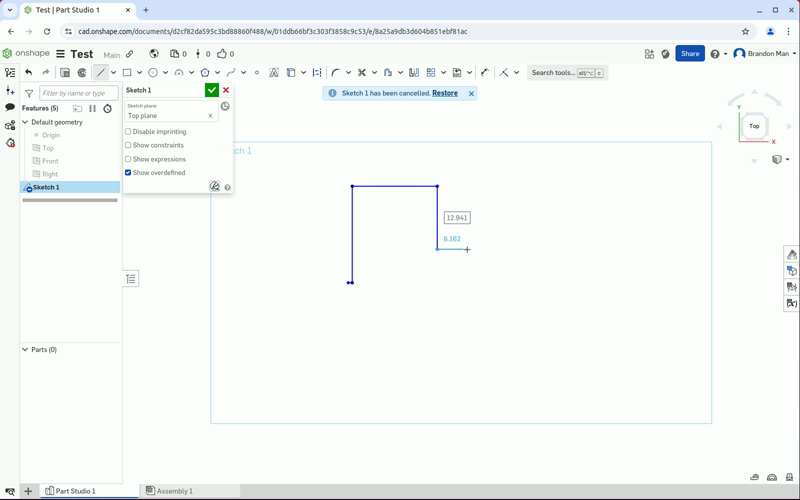
mouse_move(437, 252)
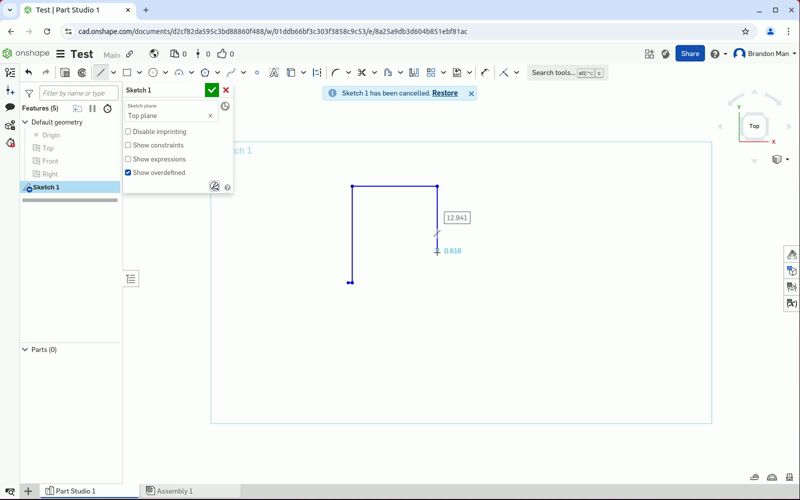
scroll(6)
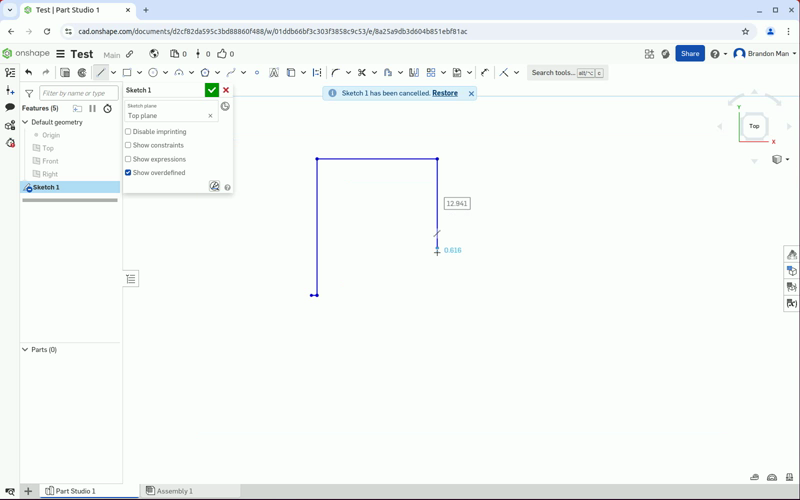
scroll(6)
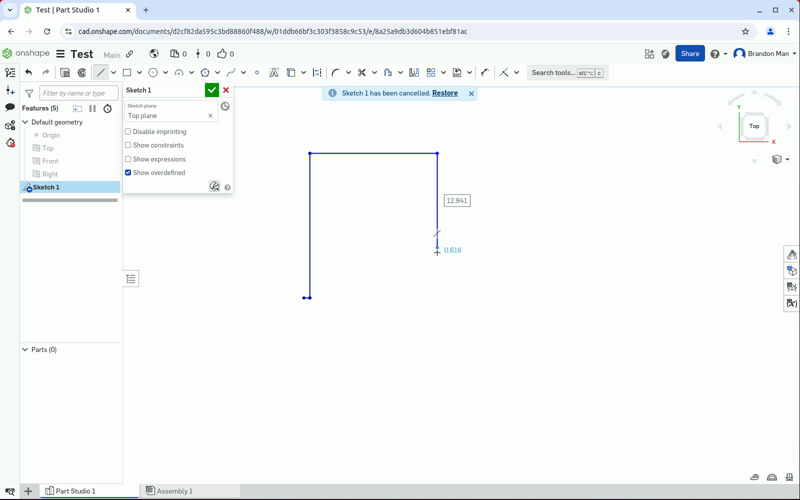
scroll(6)
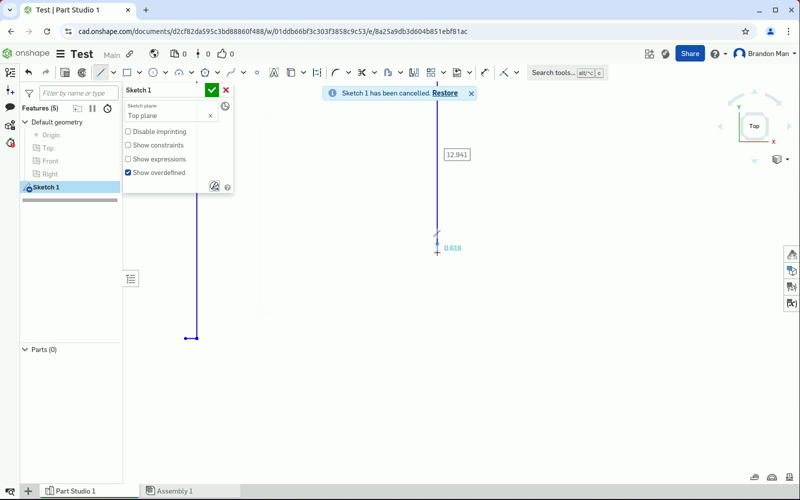
scroll(6)
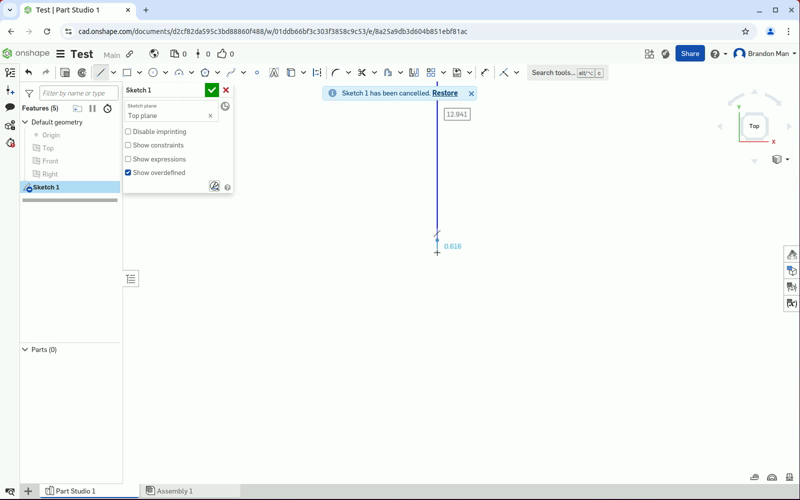
scroll(6)
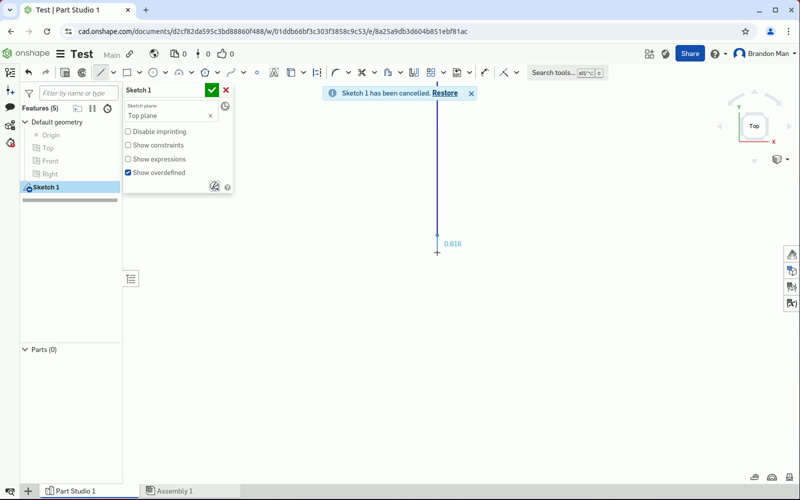
scroll(6)
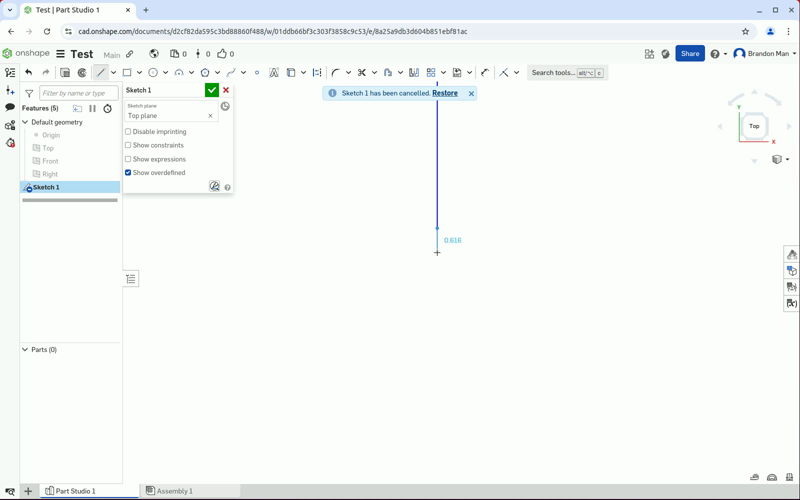
scroll(6)
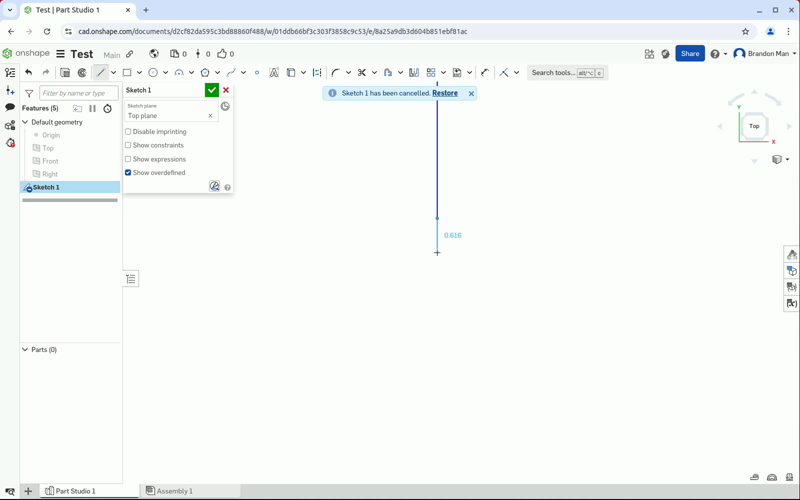
click(437, 252)
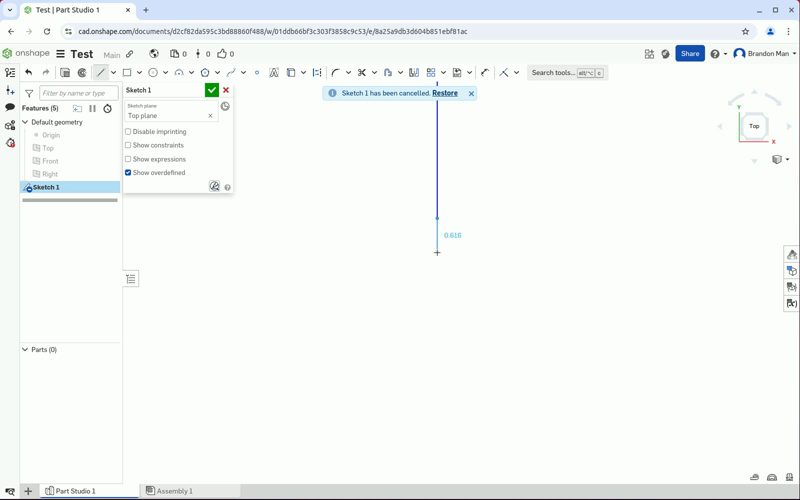
scroll(-6)
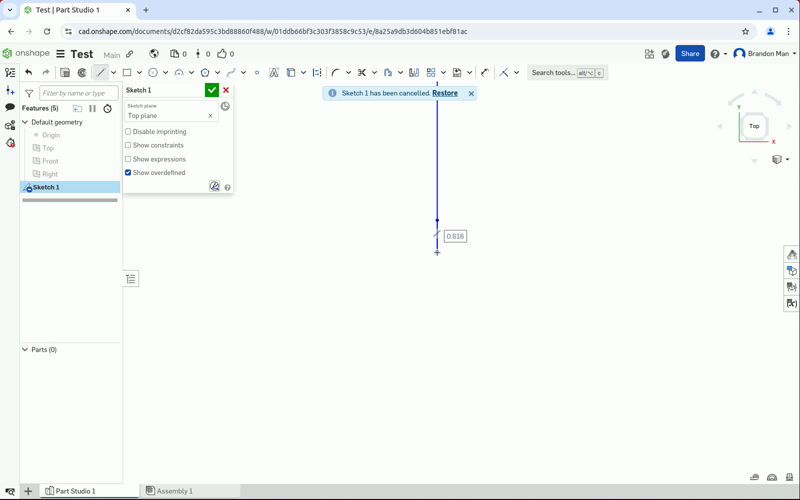
scroll(-6)
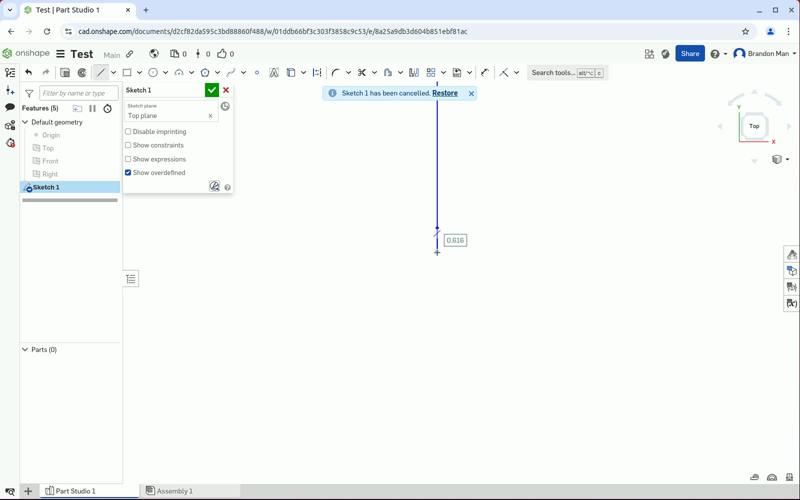
scroll(-6)
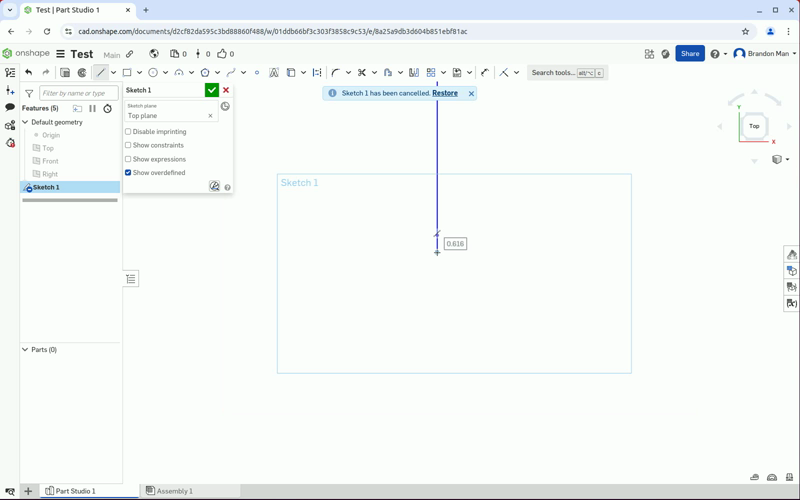
scroll(-6)
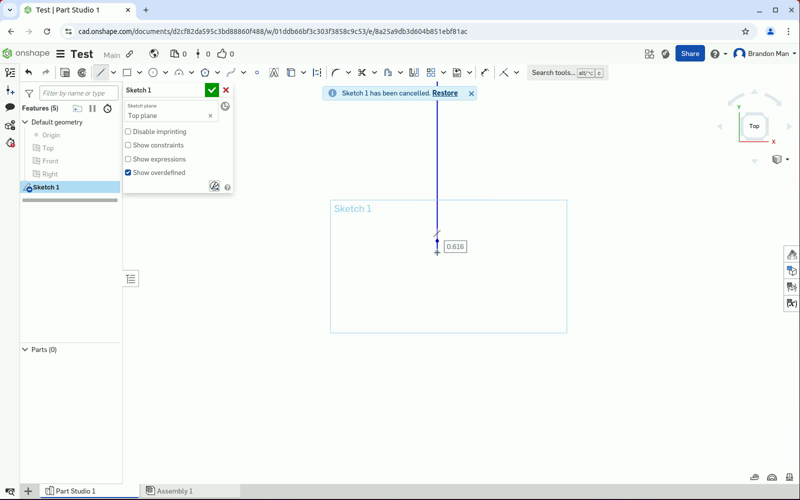
scroll(-6)
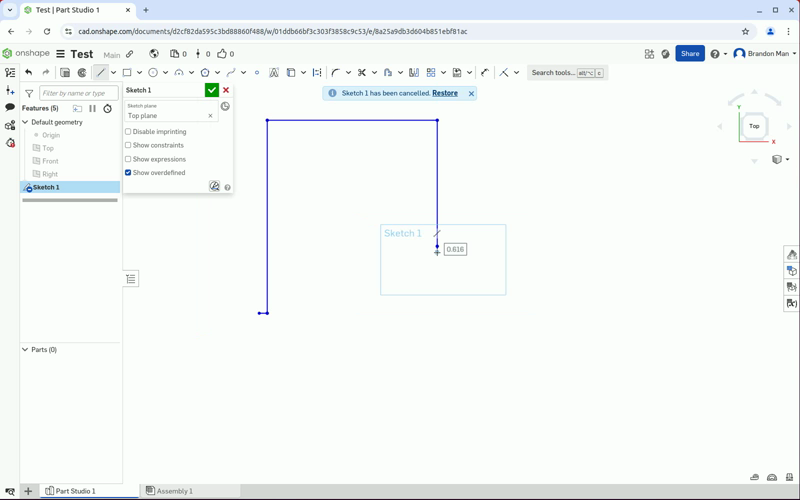
scroll(-6)
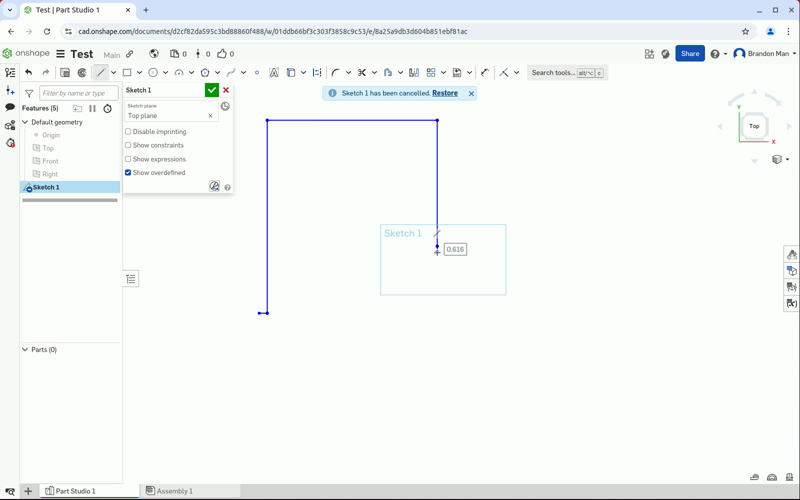
scroll(-6)
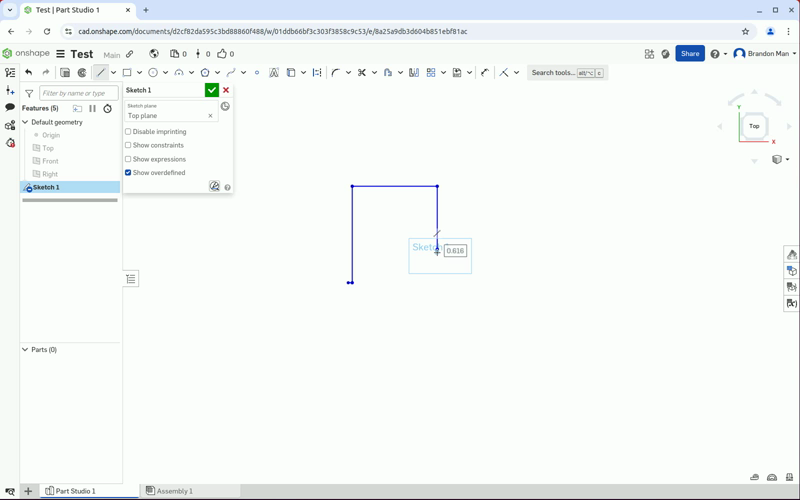
key_up(shift)
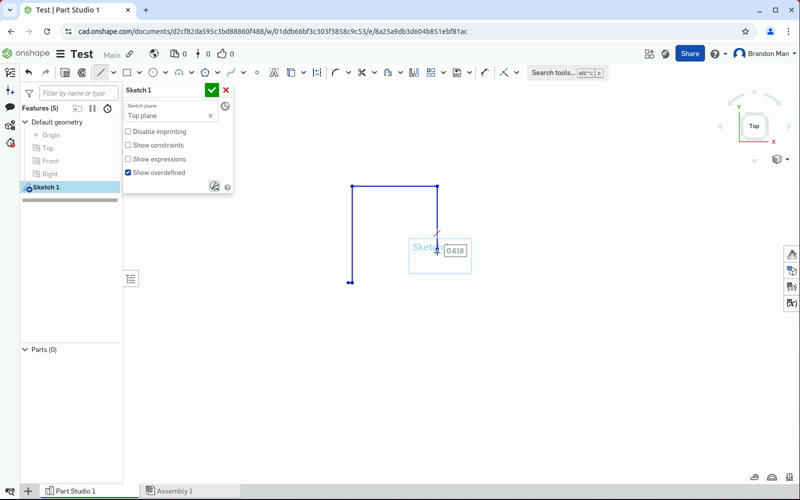
key_down(shift)
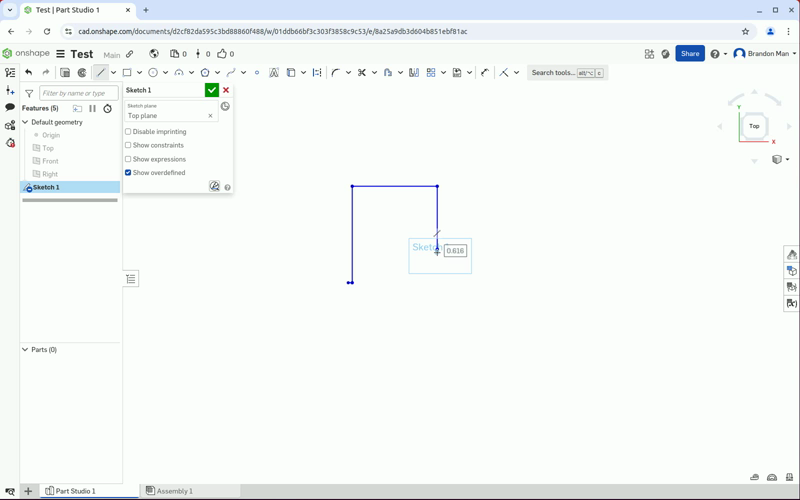
mouse_move(467, 252)
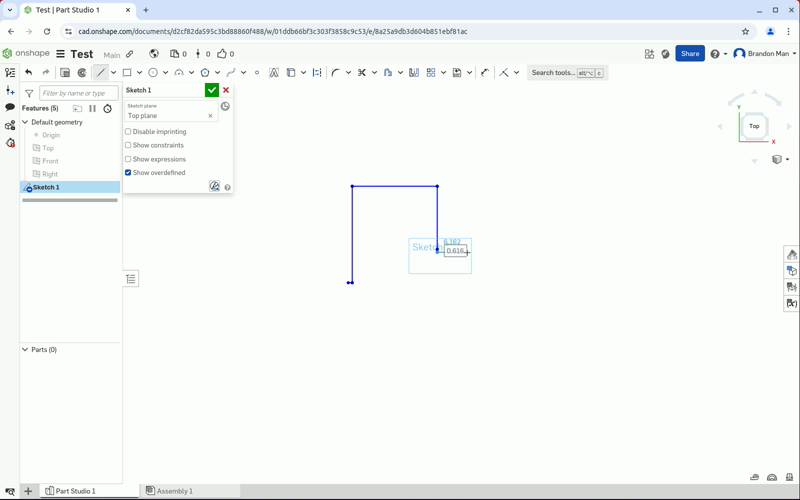
mouse_move(437, 282)
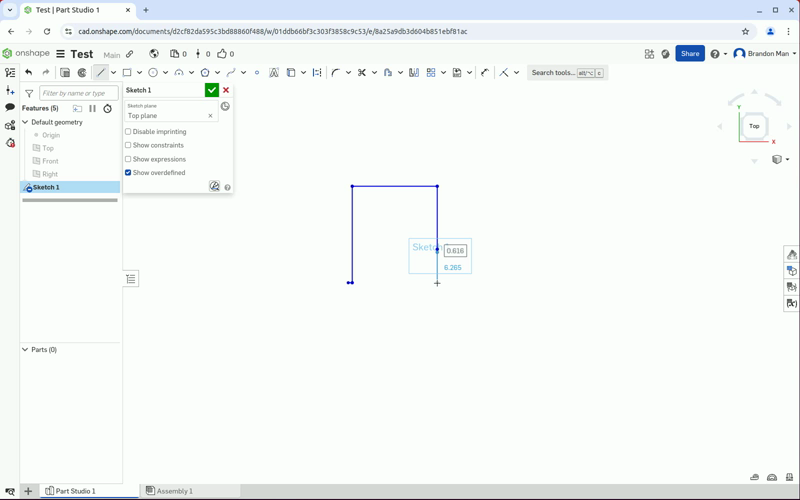
click(437, 282)
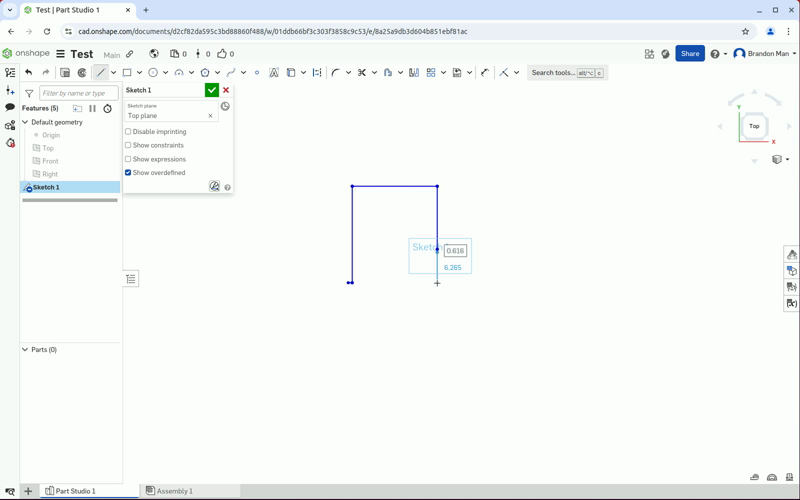
key_up(shift)
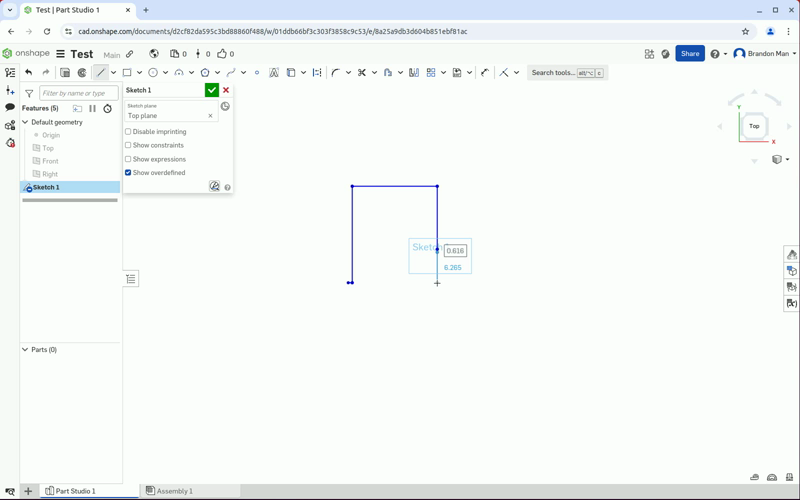
key_down(shift)
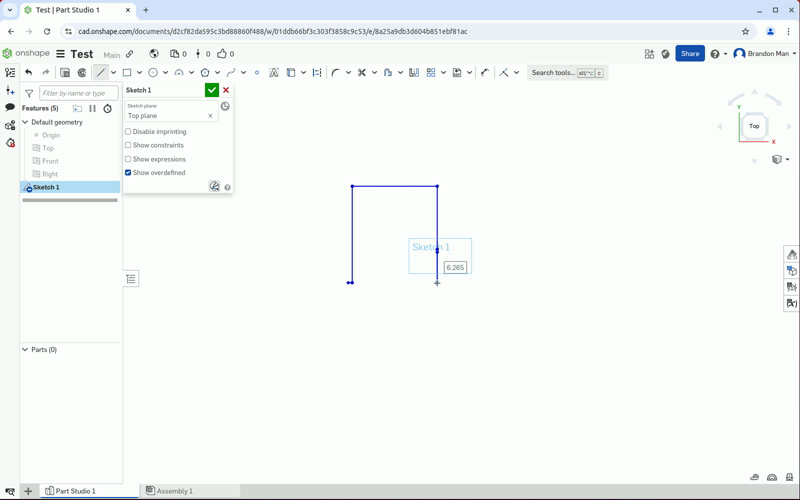
mouse_move(467, 282)
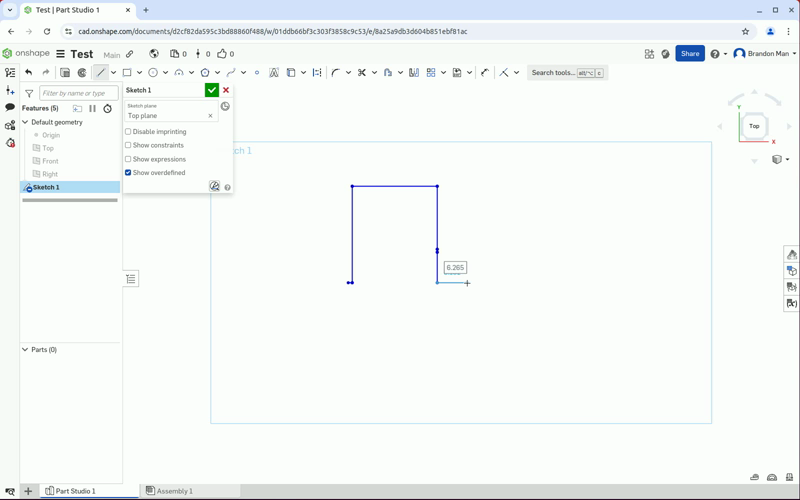
mouse_move(441, 282)
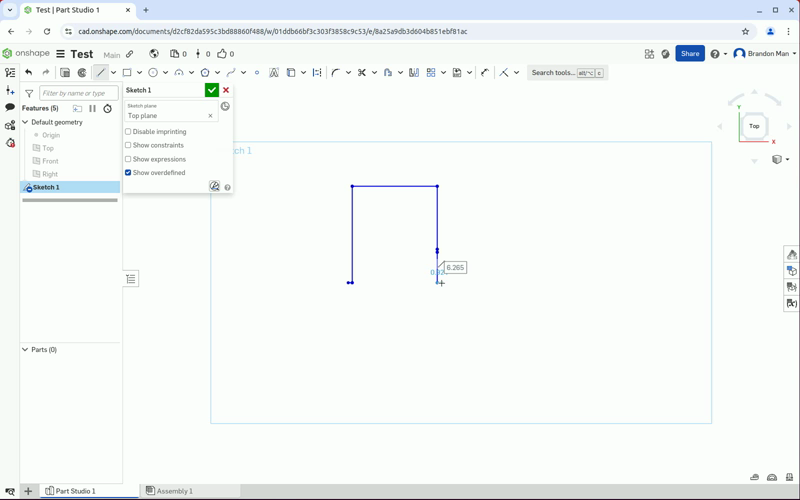
scroll(6)
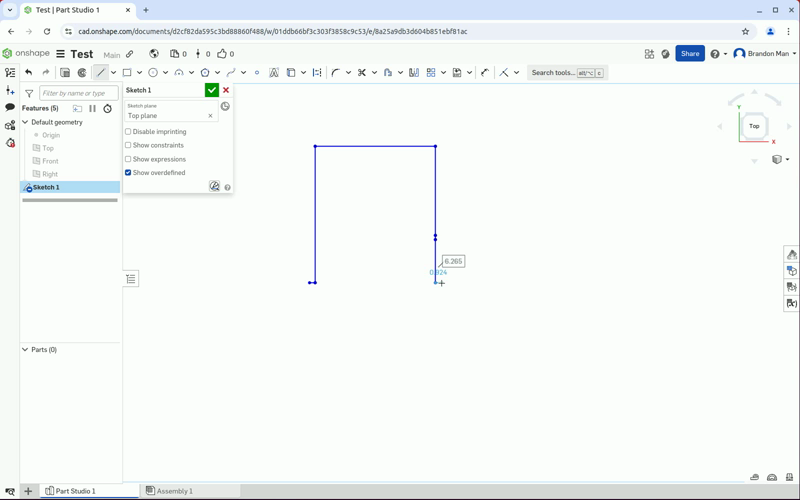
scroll(6)
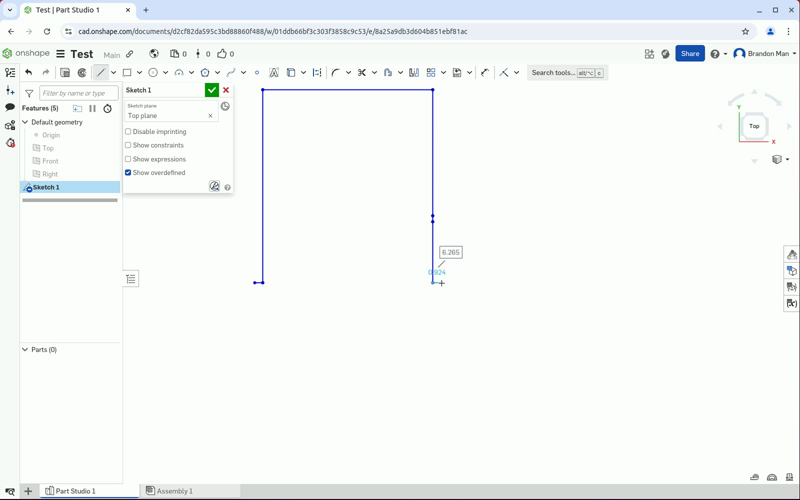
scroll(6)
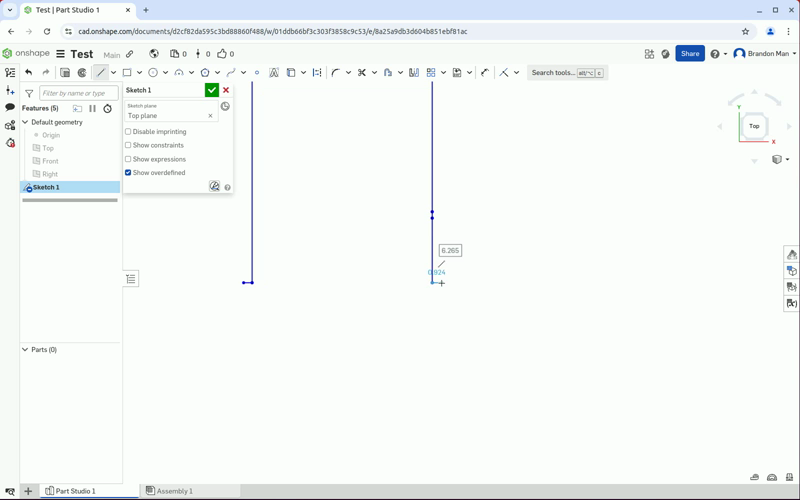
scroll(6)
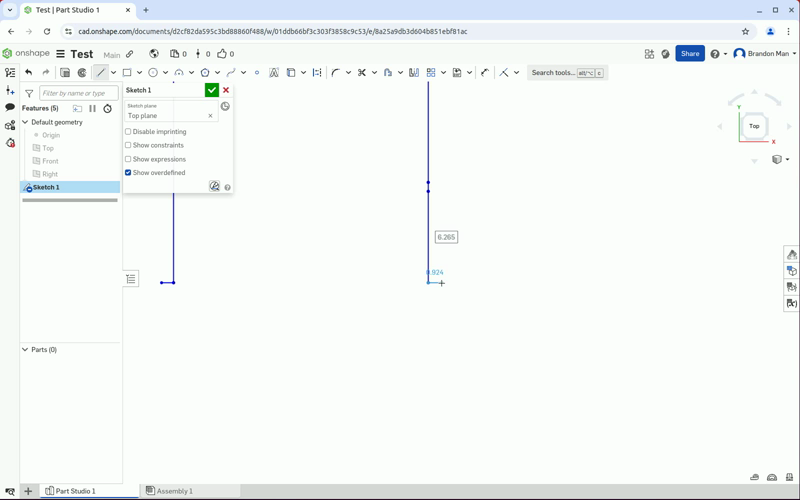
scroll(6)
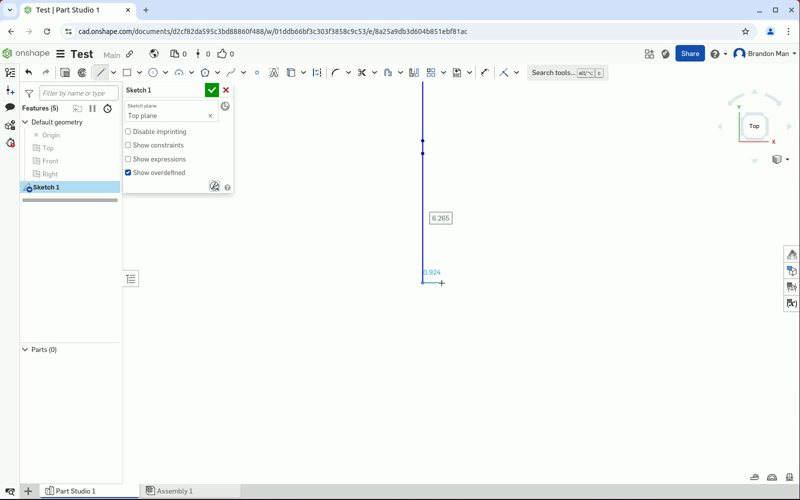
scroll(6)
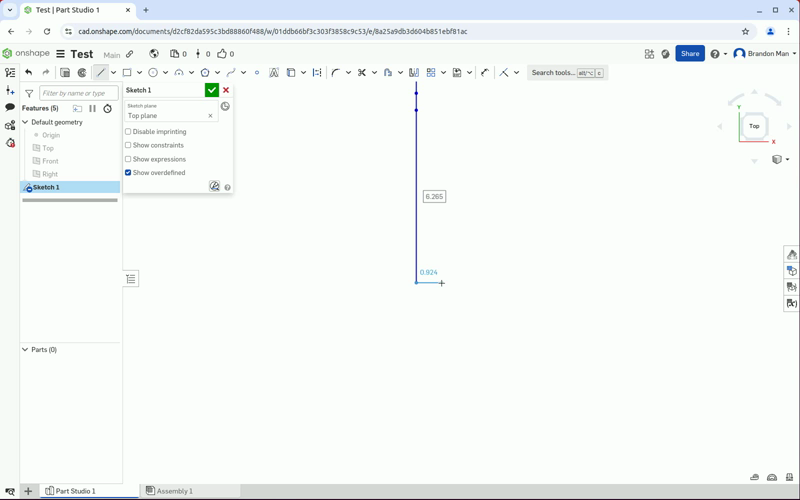
scroll(6)
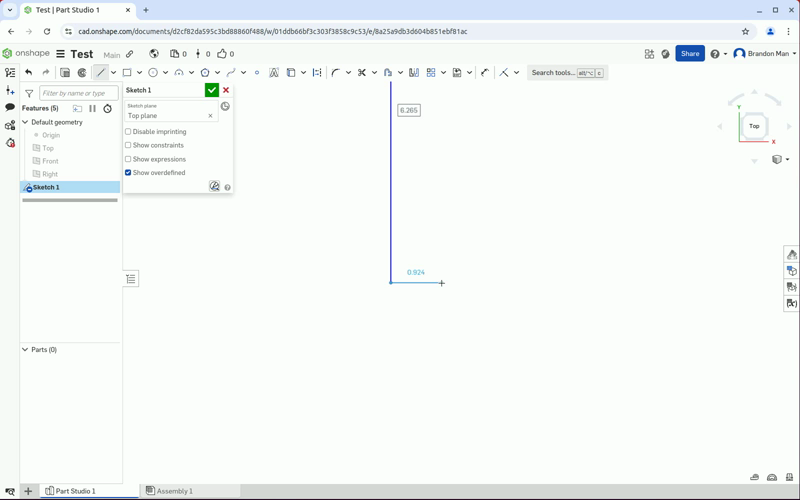
click(441, 282)
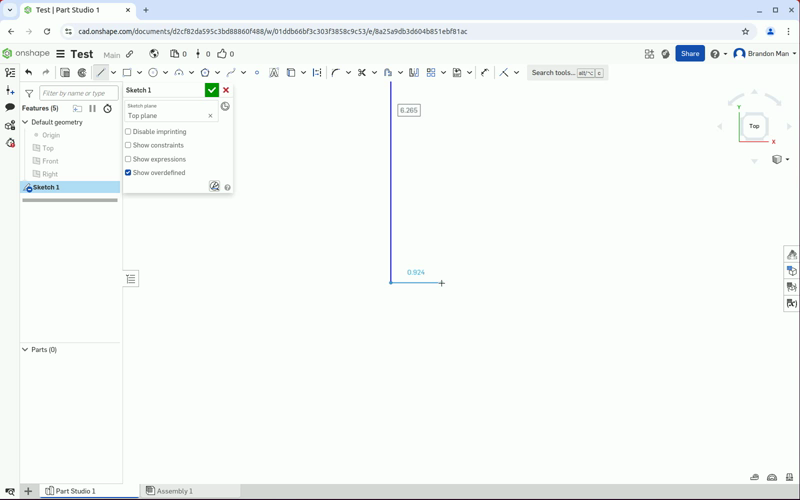
scroll(-6)
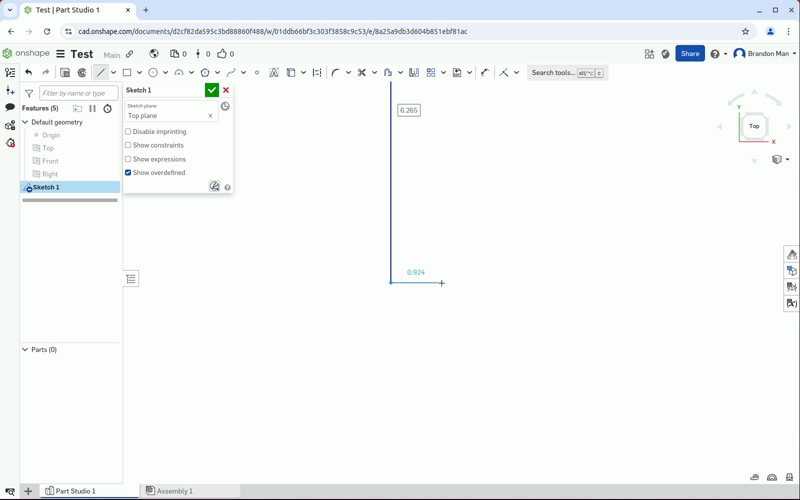
scroll(-6)
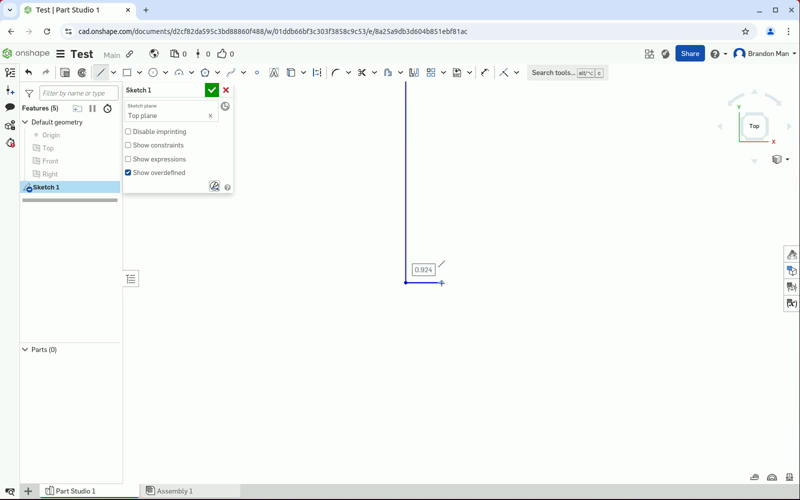
scroll(-6)
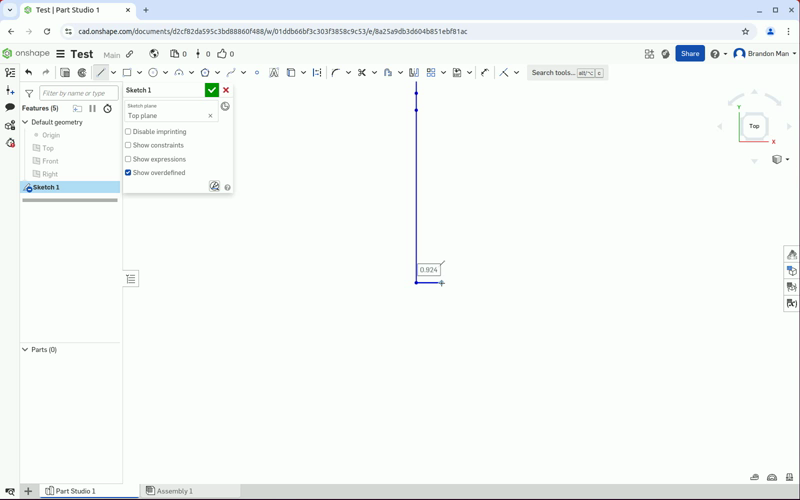
scroll(-6)
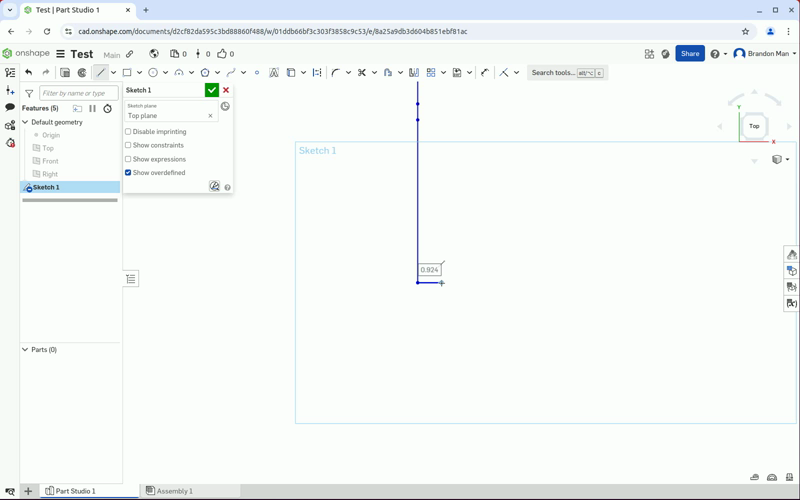
scroll(-6)
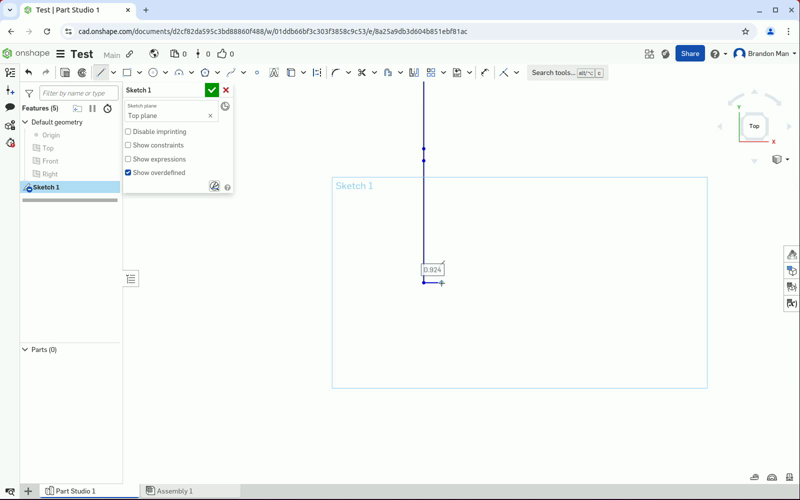
scroll(-6)
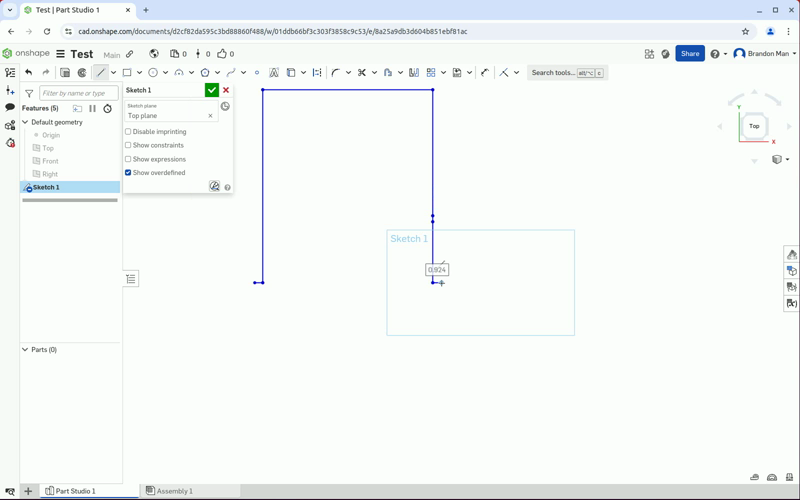
scroll(-6)
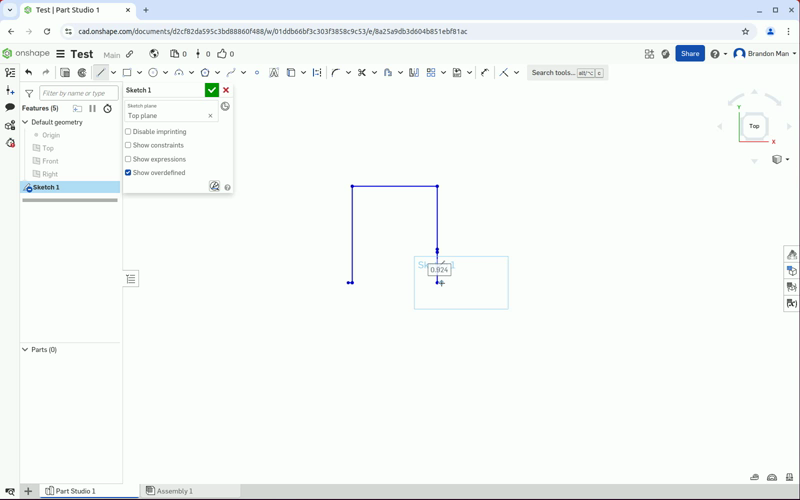
key_up(shift)
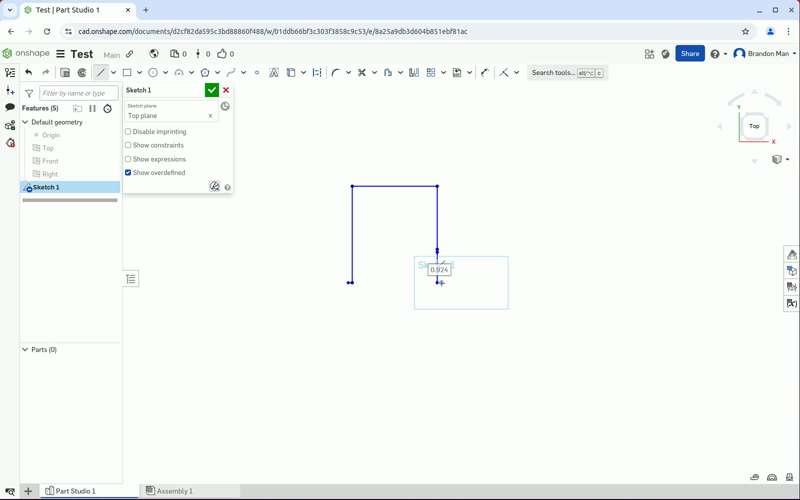
key_down(shift)
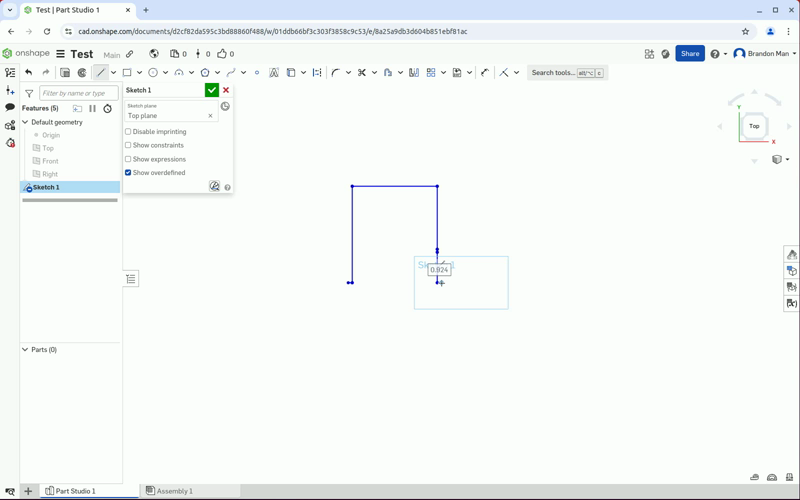
mouse_move(441, 182)
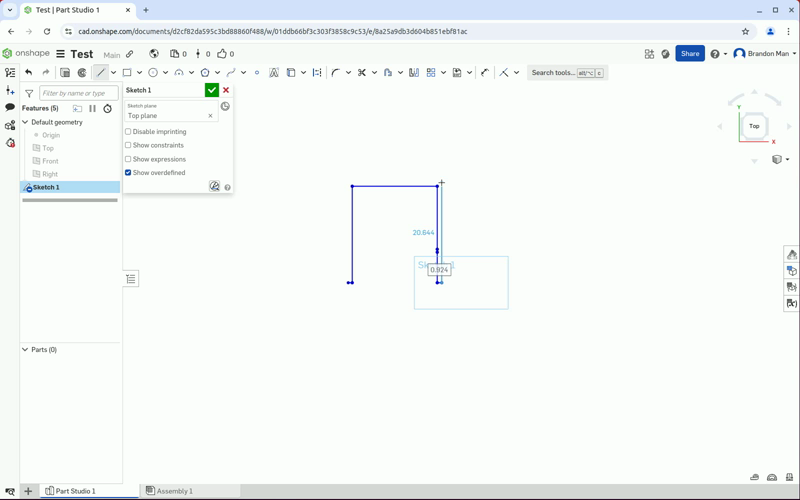
click(441, 182)
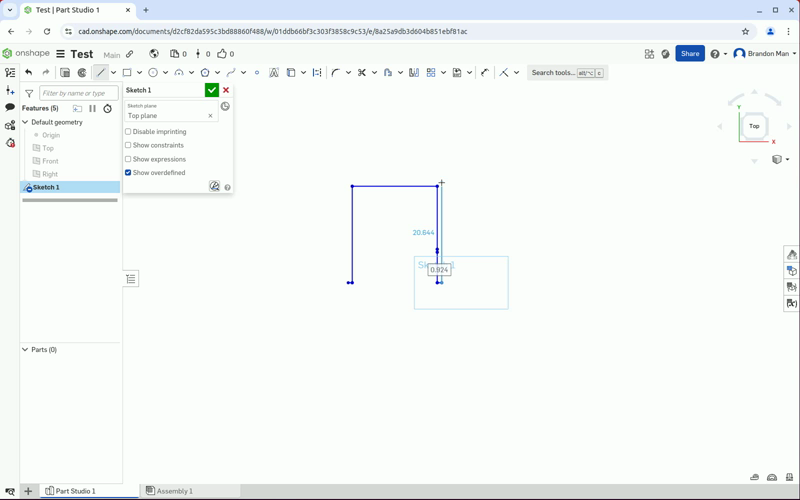
key_up(shift)
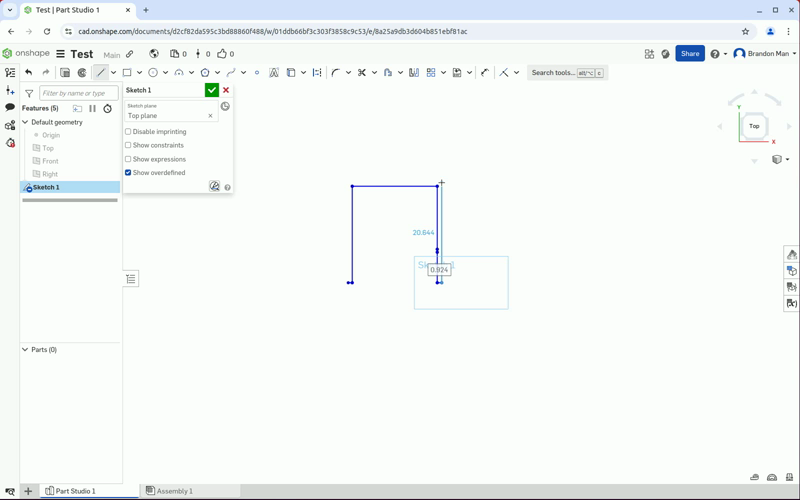
key_down(shift)
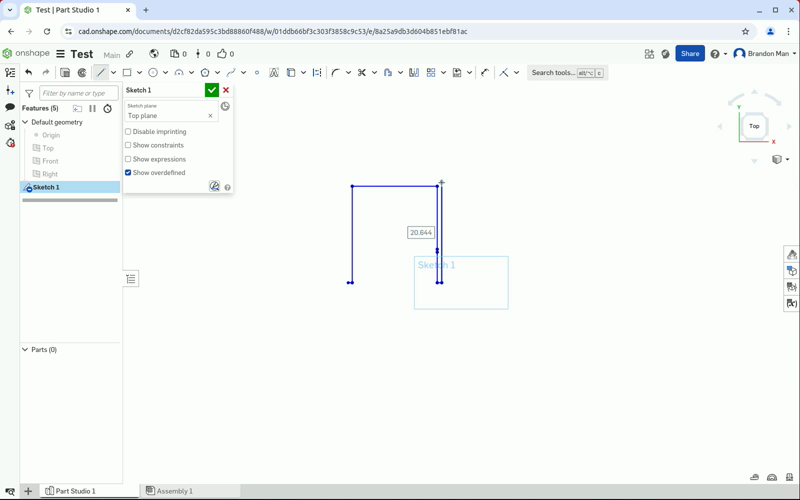
mouse_move(348, 182)
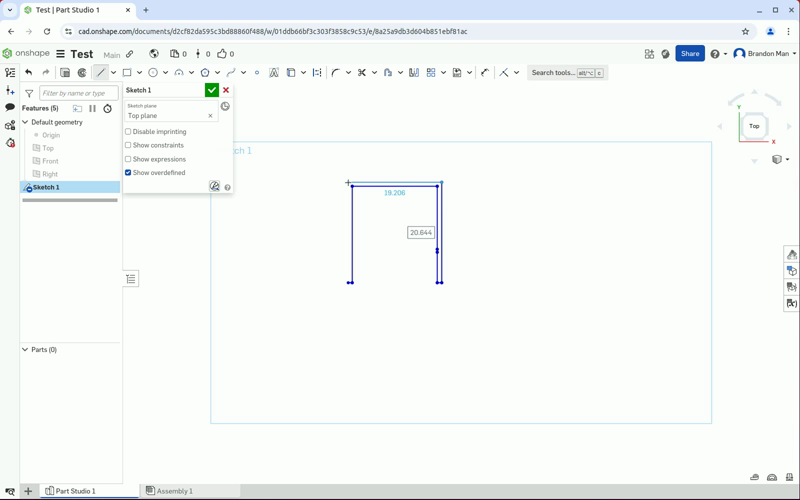
click(348, 182)
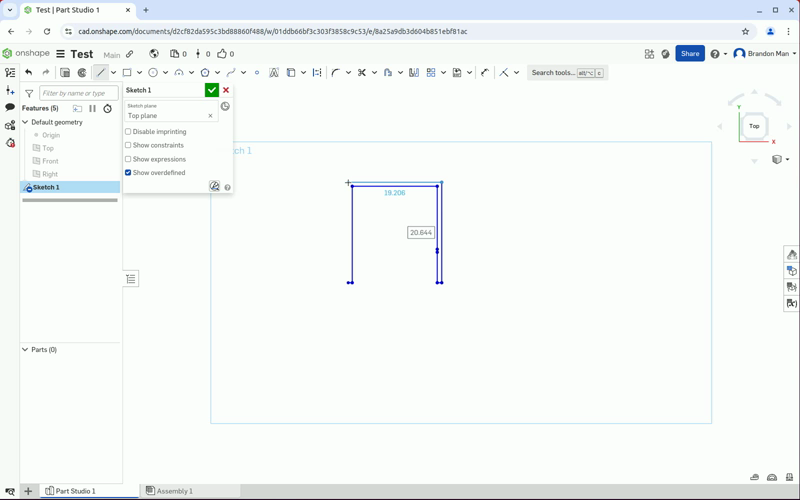
key_up(shift)
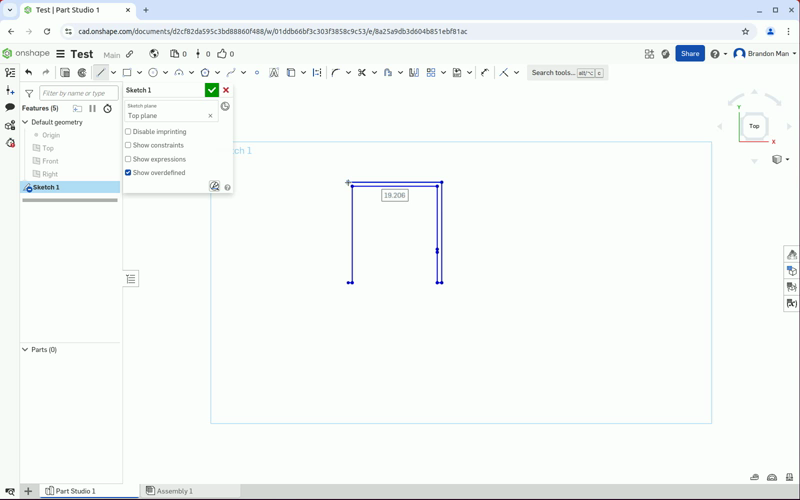
key_down(shift)
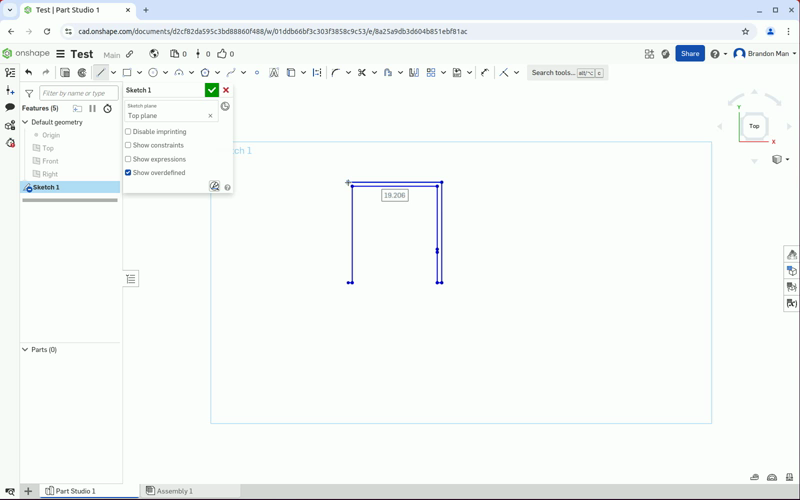
mouse_move(348, 282)
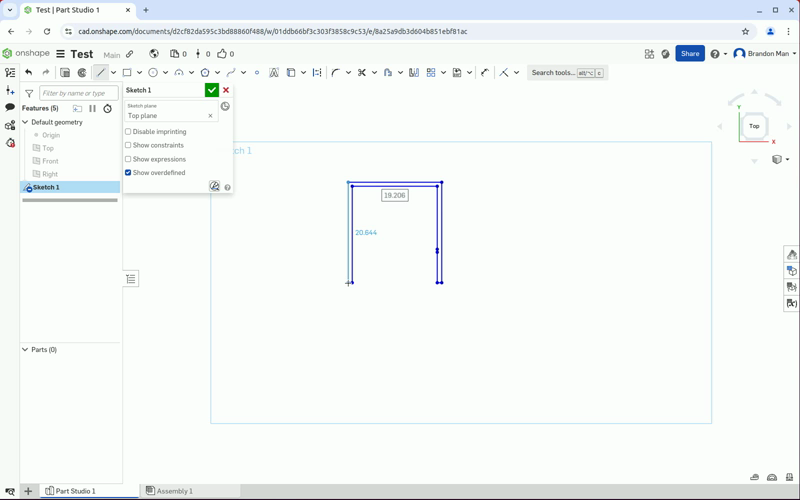
scroll(6)
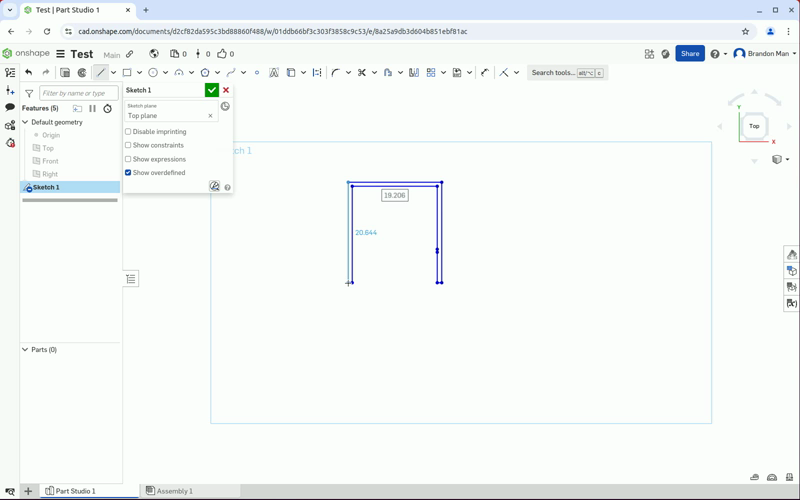
scroll(6)
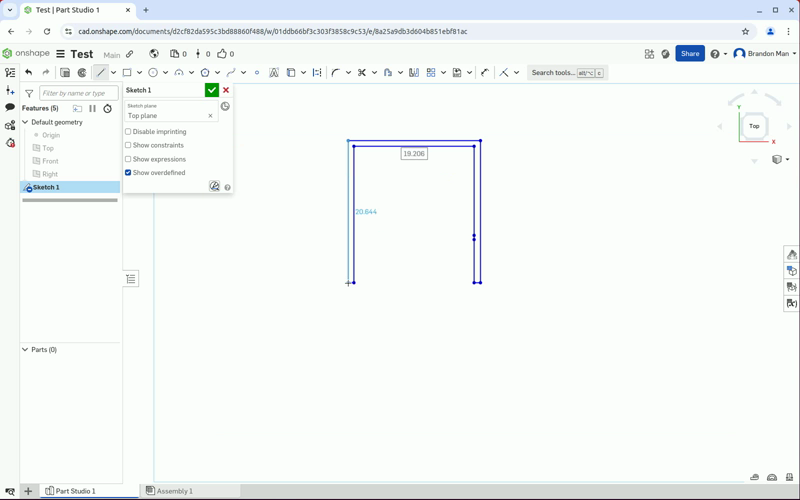
scroll(6)
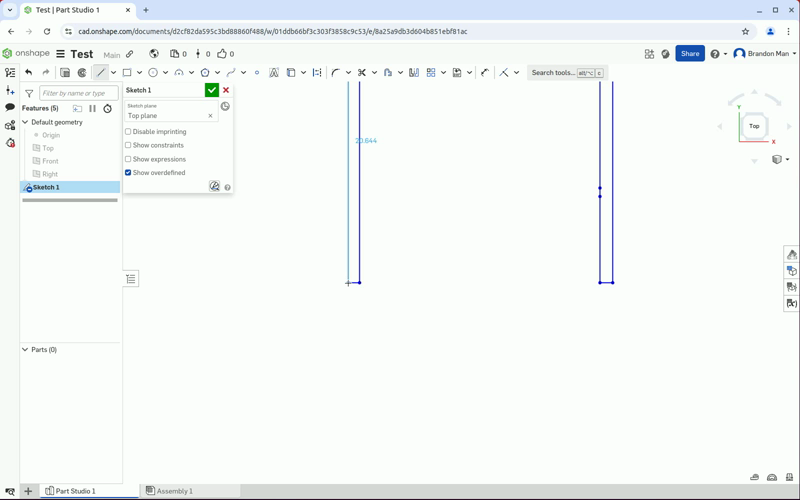
scroll(6)
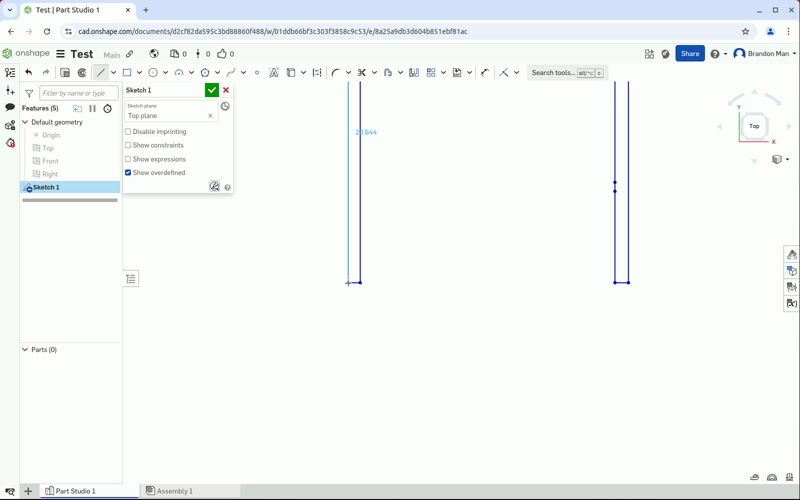
scroll(6)
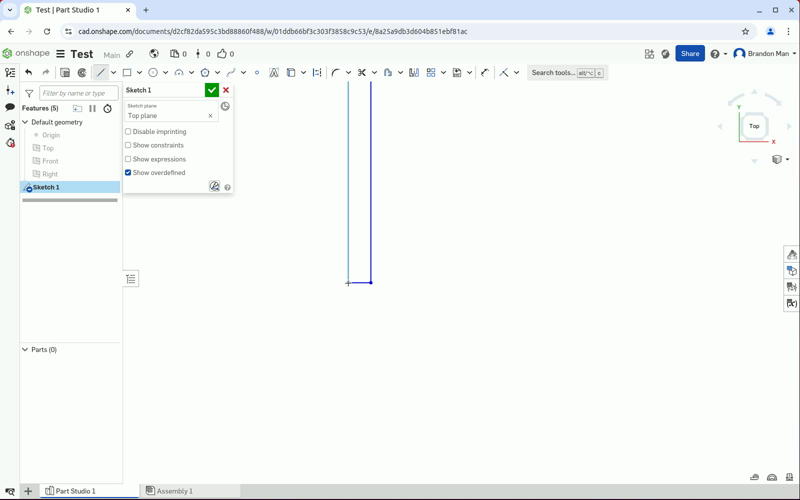
scroll(6)
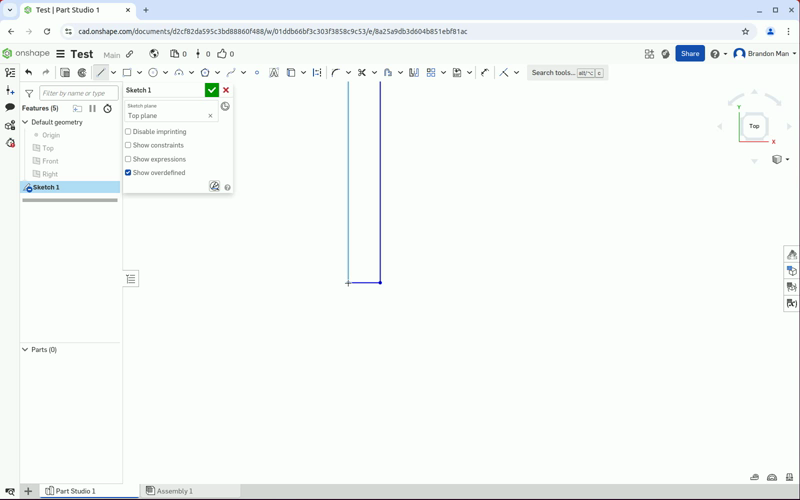
scroll(6)
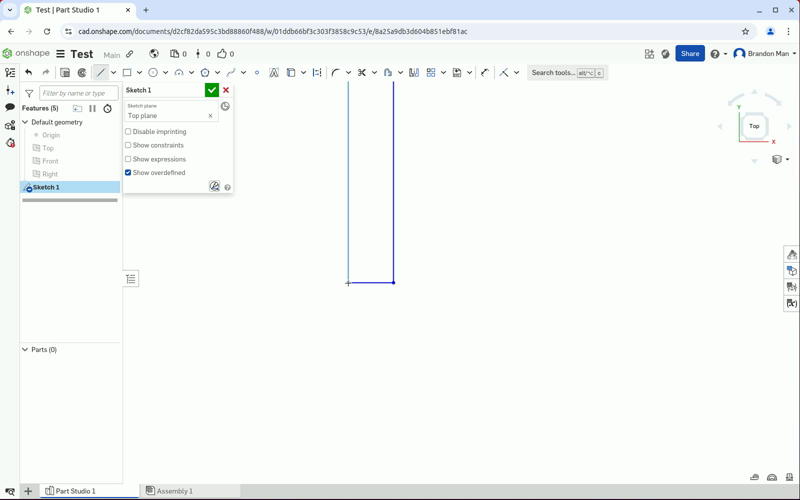
key_up(shift)
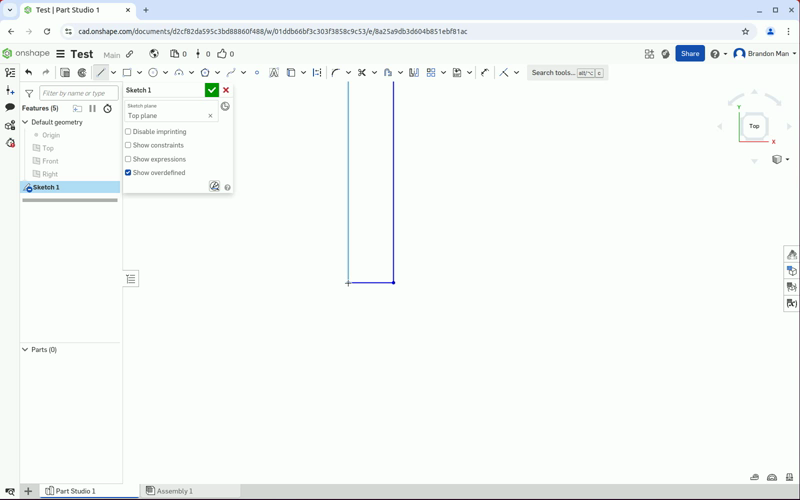
click(348, 282)
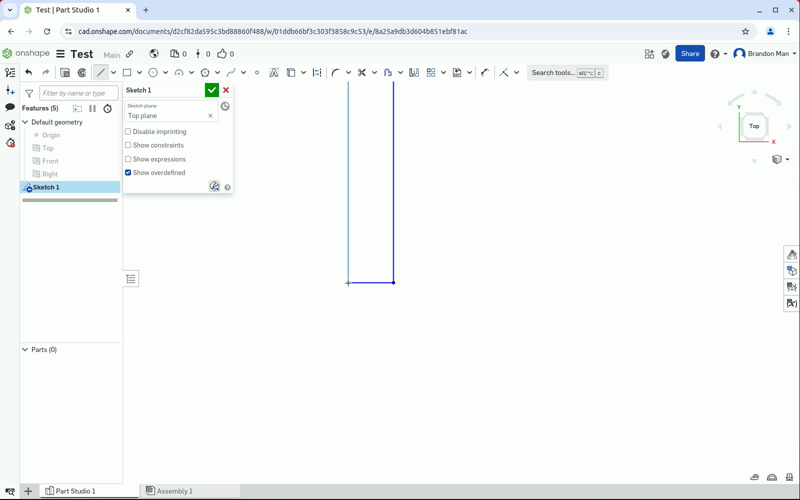
scroll(-6)
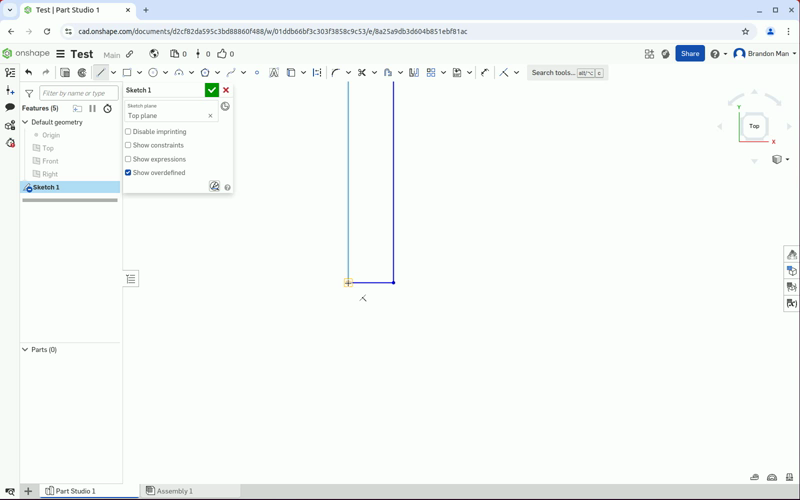
scroll(-6)
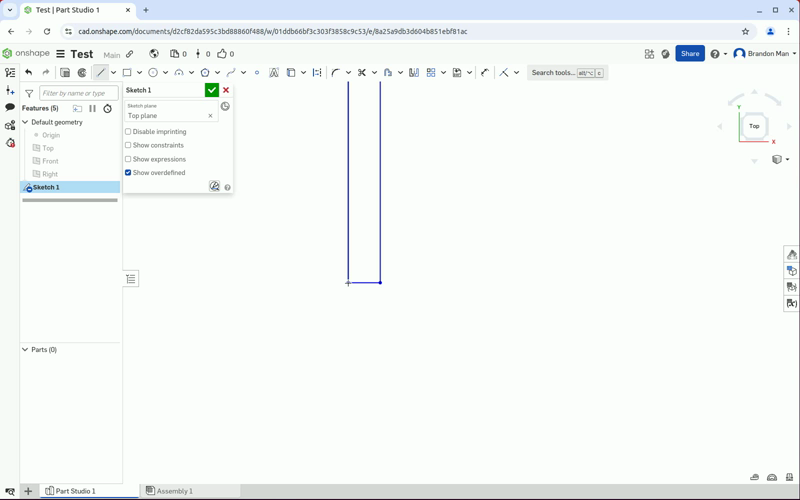
scroll(-6)
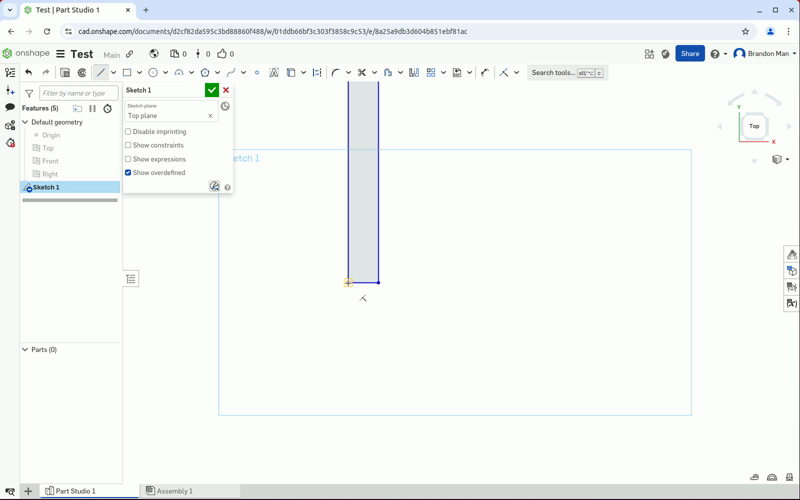
scroll(-6)
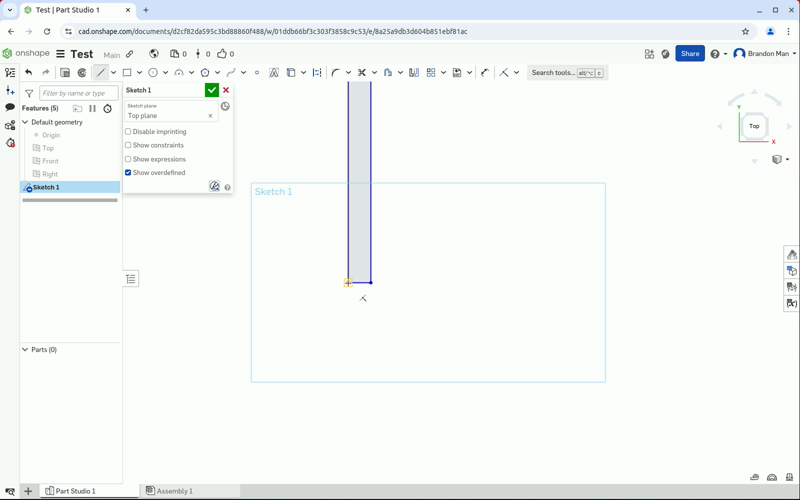
scroll(-6)
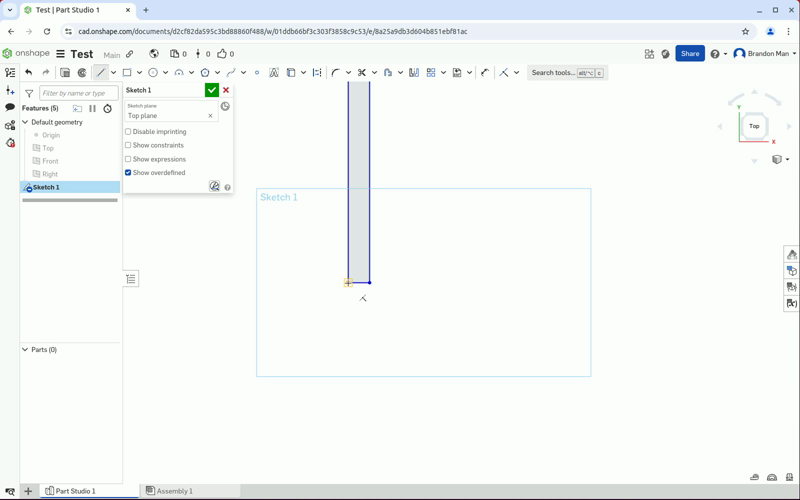
scroll(-6)
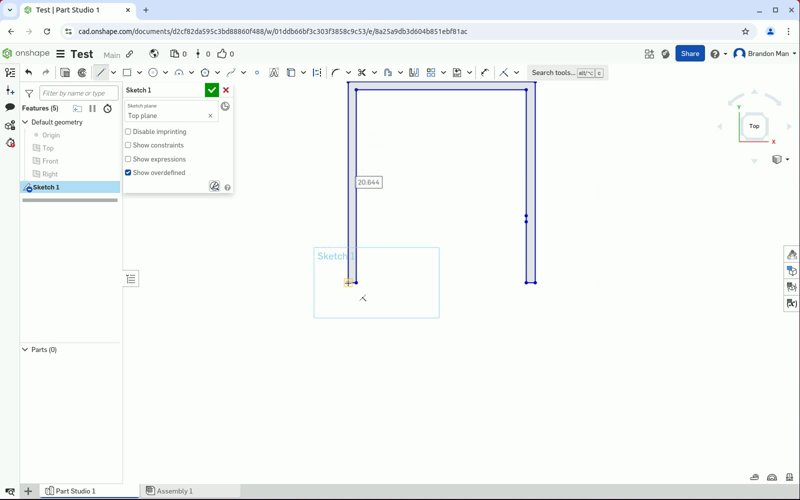
scroll(-6)
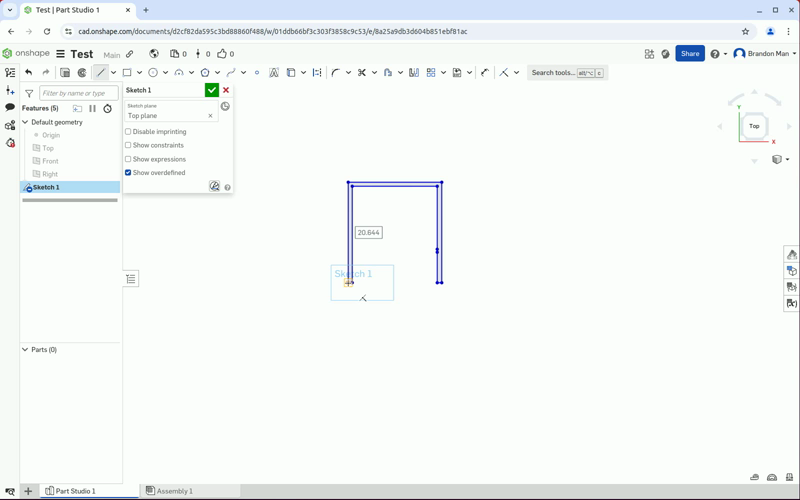
key(esc)
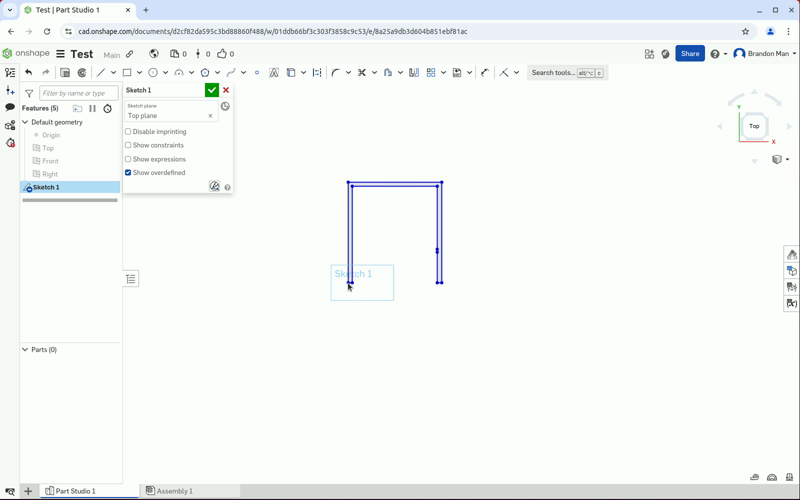
mouse_move(351, 218)
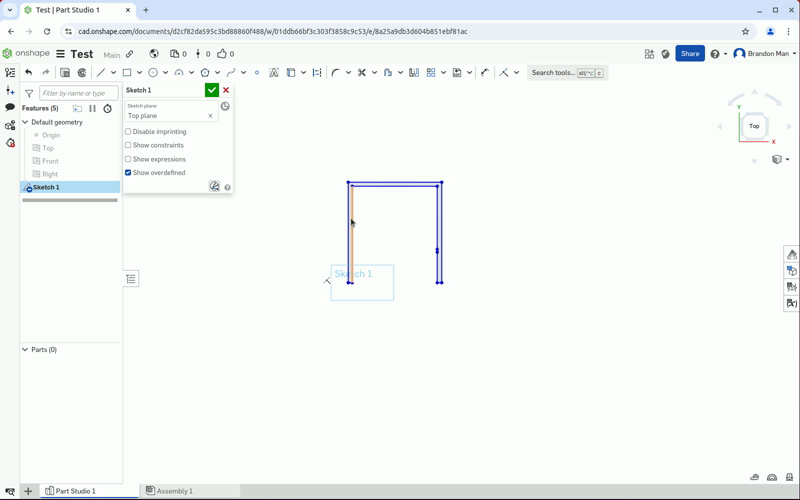
scroll(6)
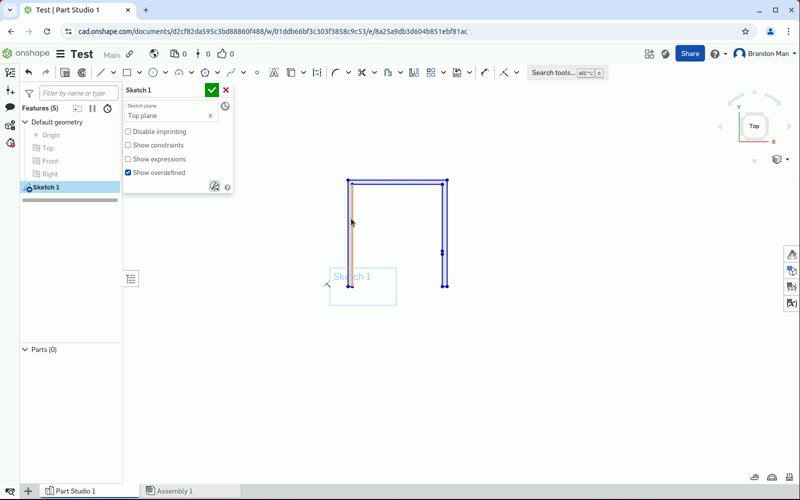
scroll(6)
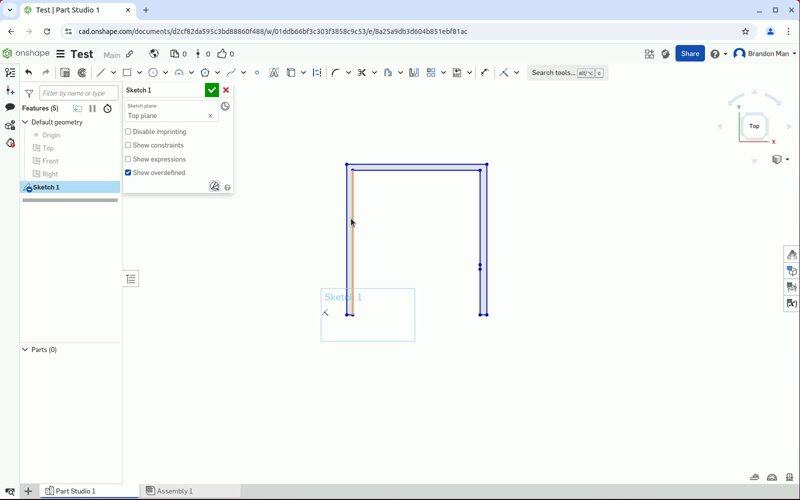
scroll(6)
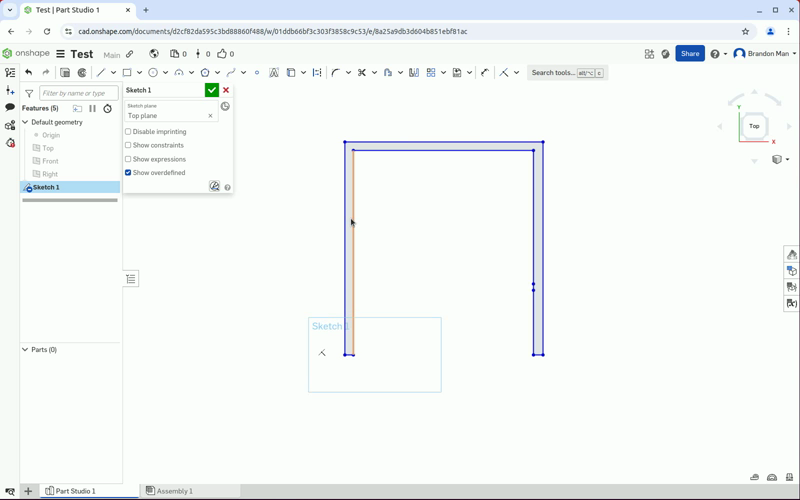
scroll(6)
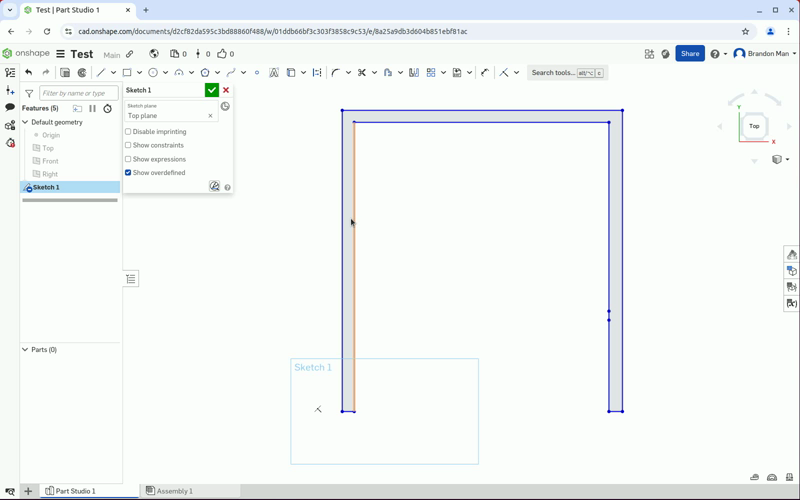
scroll(6)
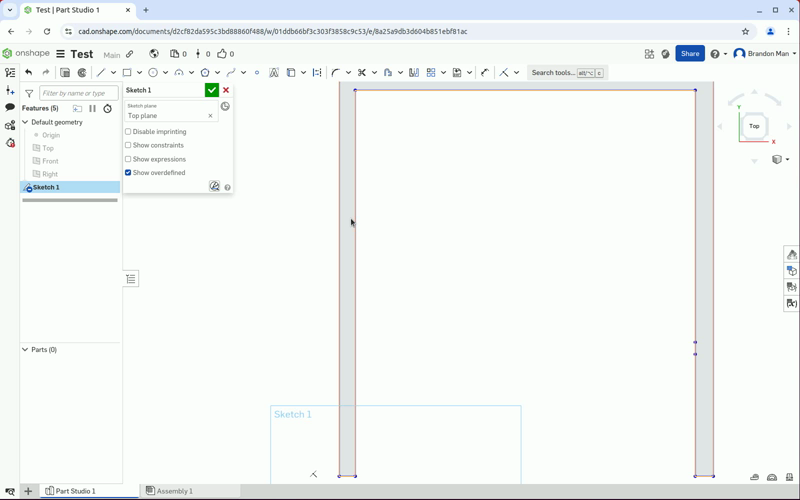
scroll(6)
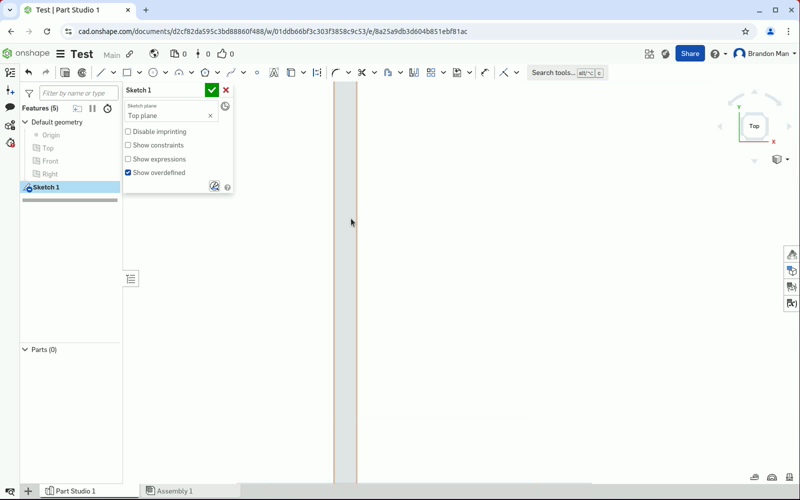
scroll(6)
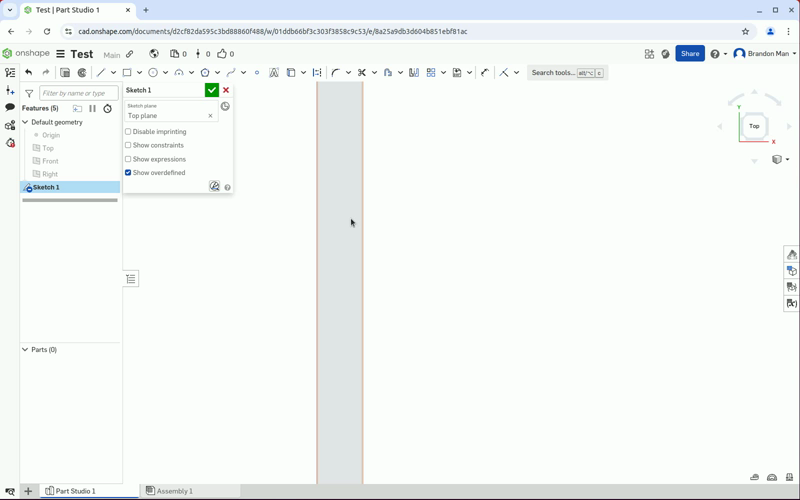
click(351, 218)
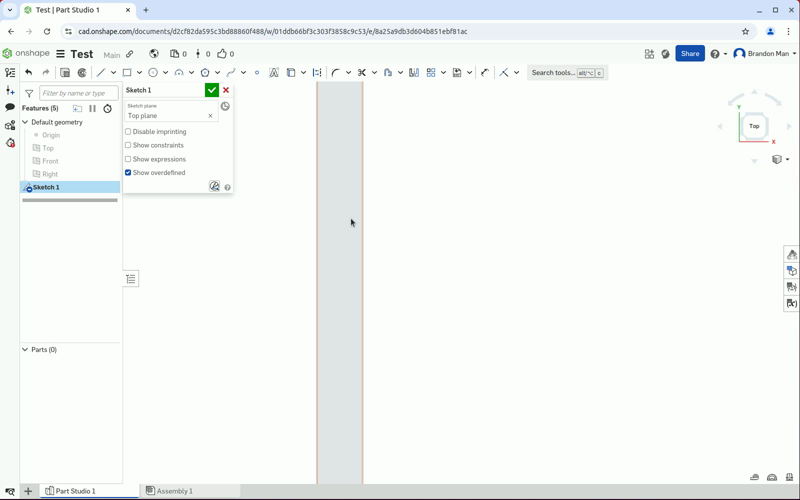
scroll(-6)
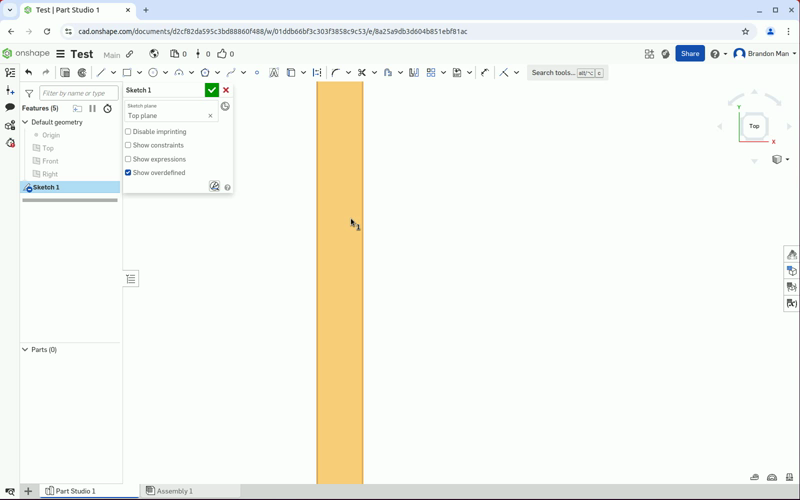
scroll(-6)
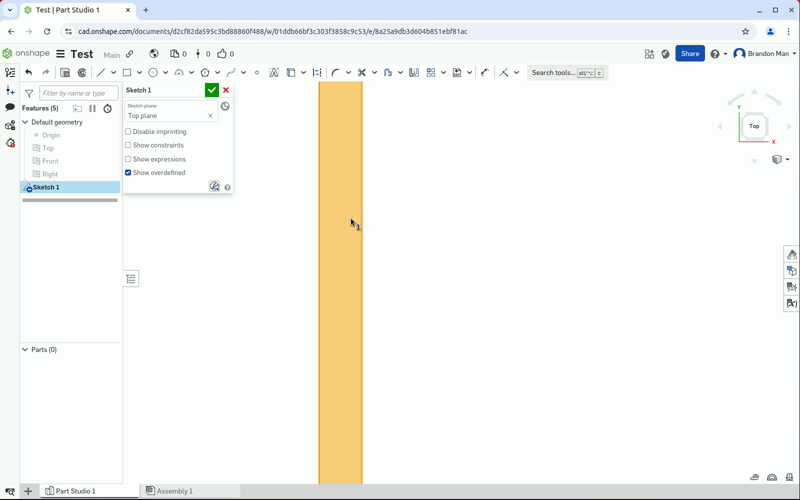
scroll(-6)
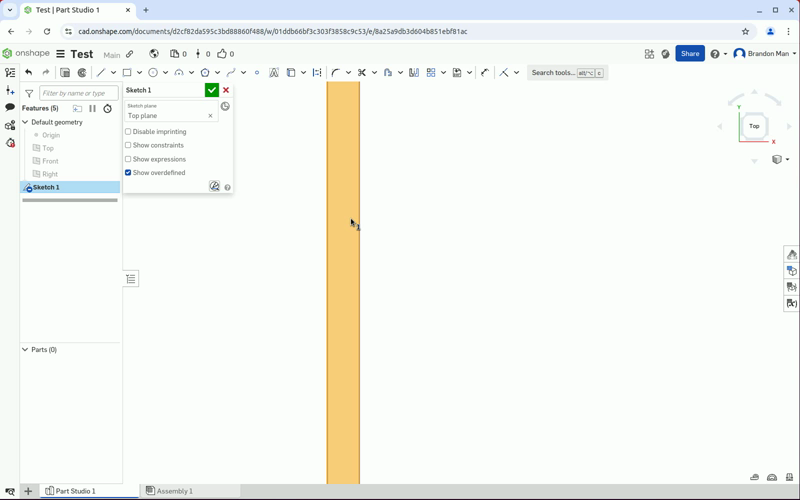
scroll(-6)
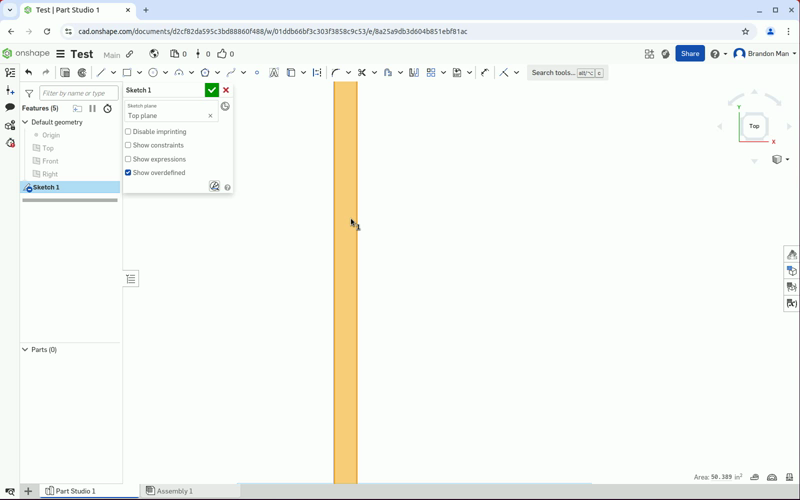
scroll(-6)
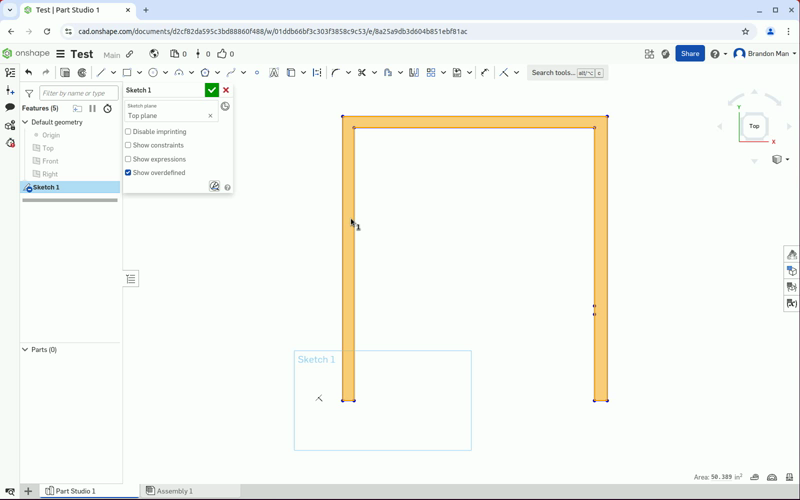
scroll(-6)
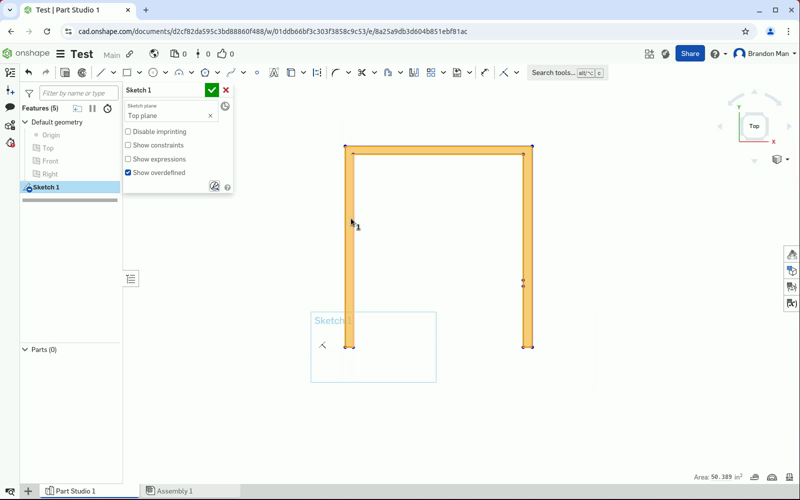
scroll(-6)
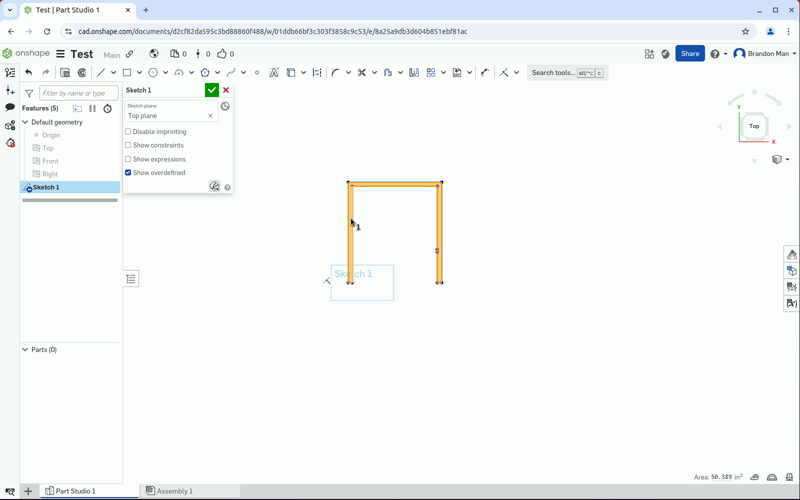
mouse_move(73, 352)
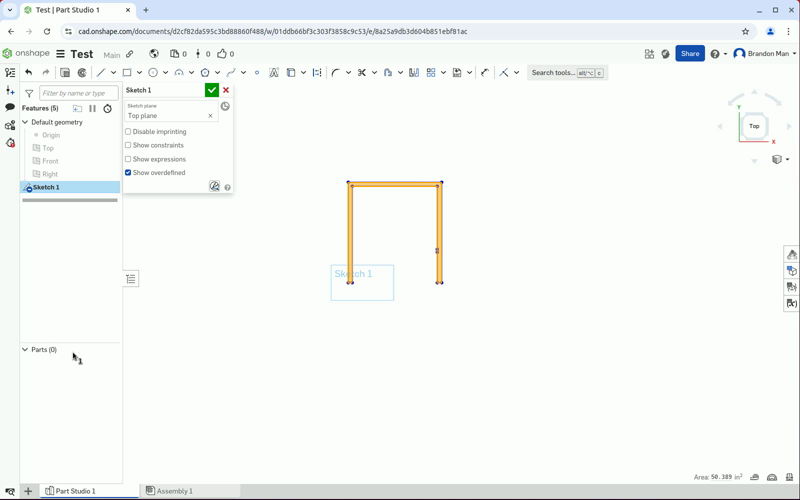
key(shift+y)
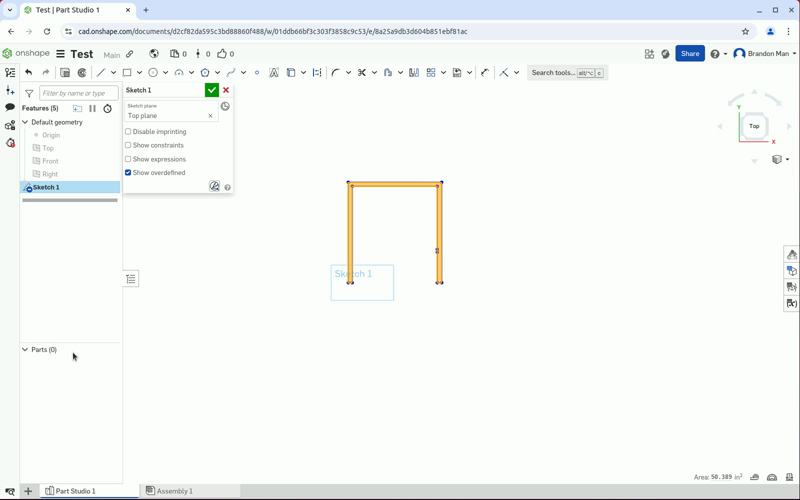
key(shift+e)
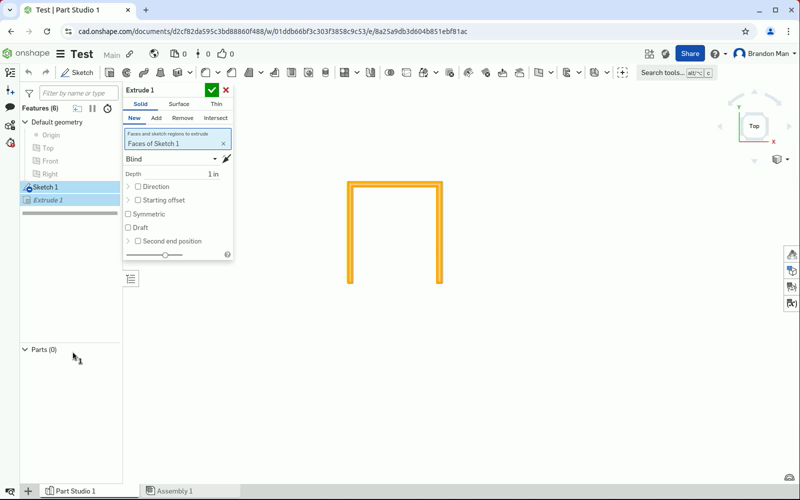
mouse_move(143, 106)
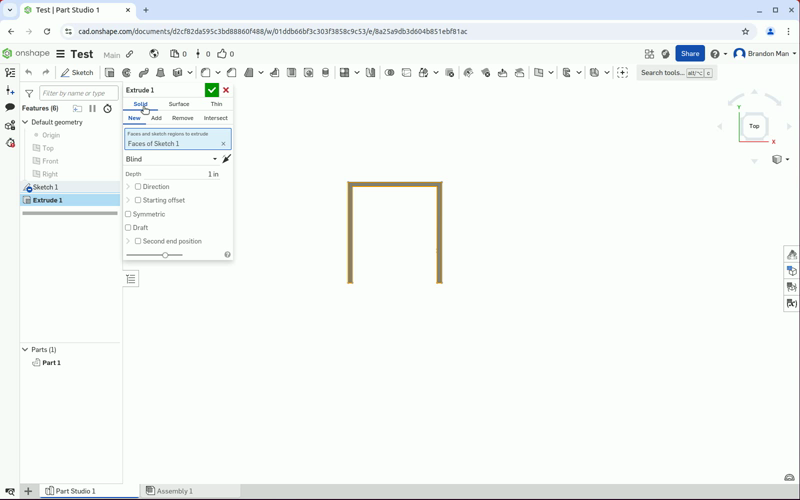
click(143, 106)
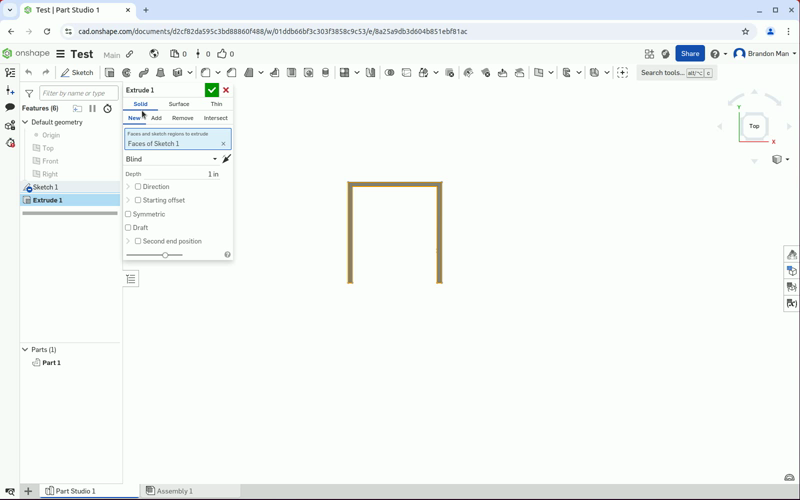
mouse_move(137, 120)
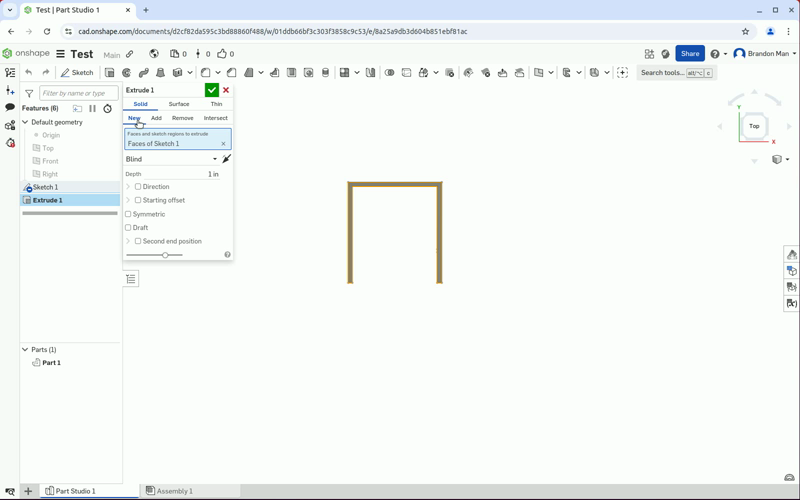
click(137, 120)
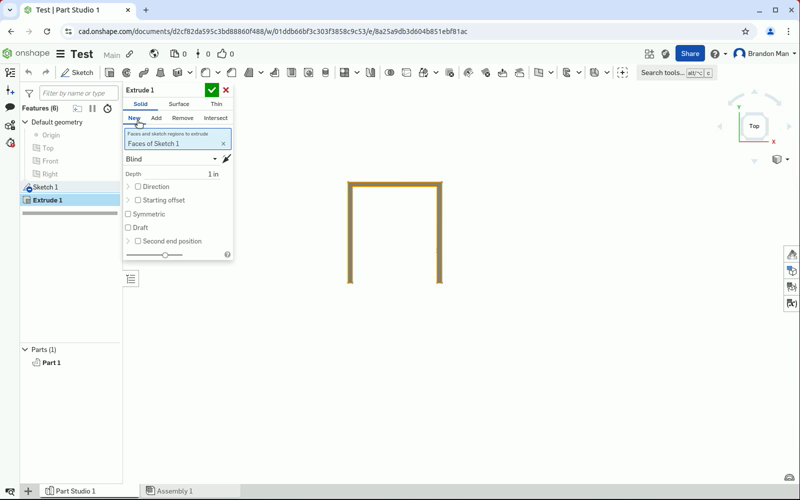
key(tab, 4)
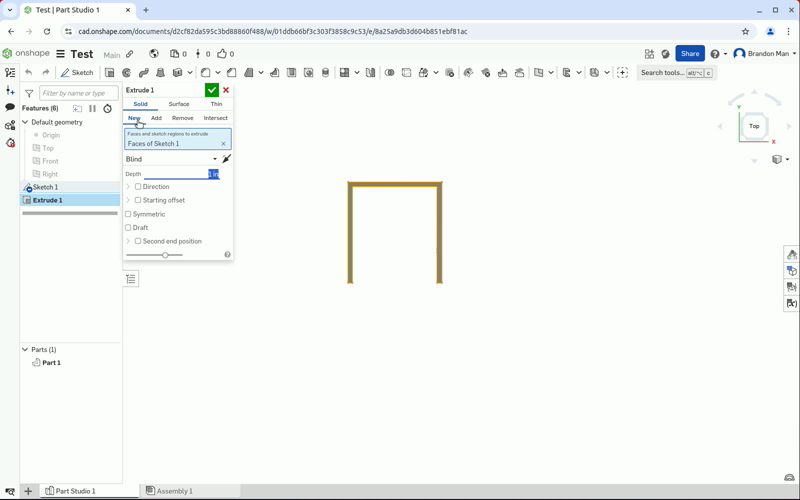
text(22.627)
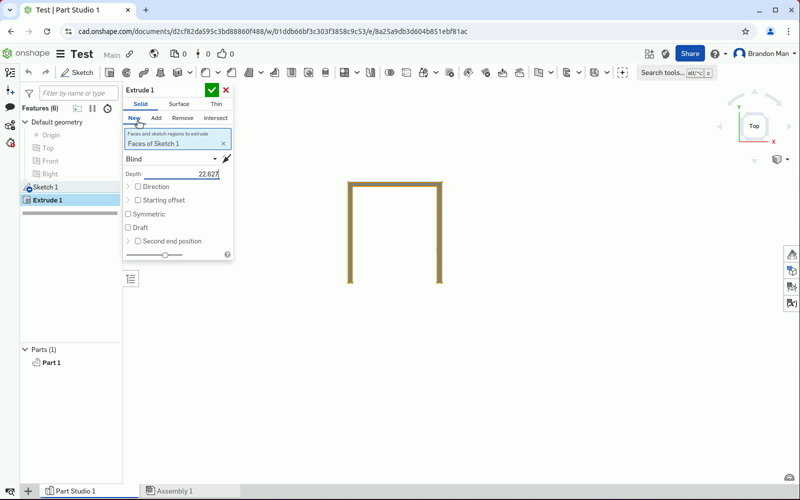
key(enter)
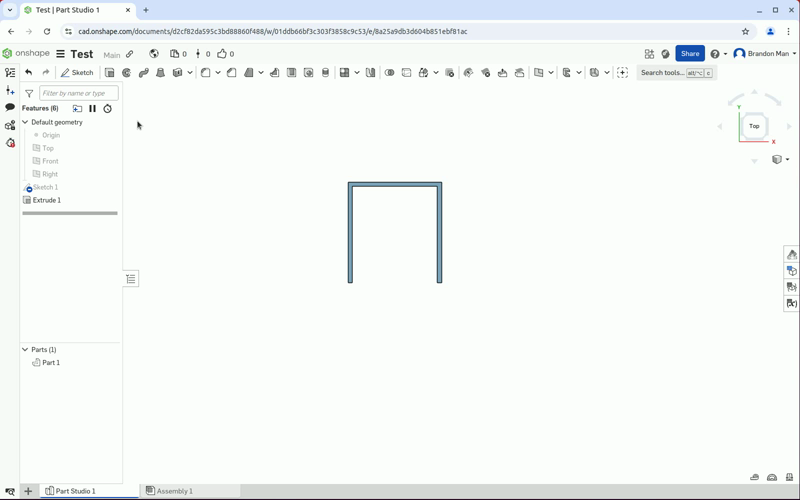
key(shift+h)
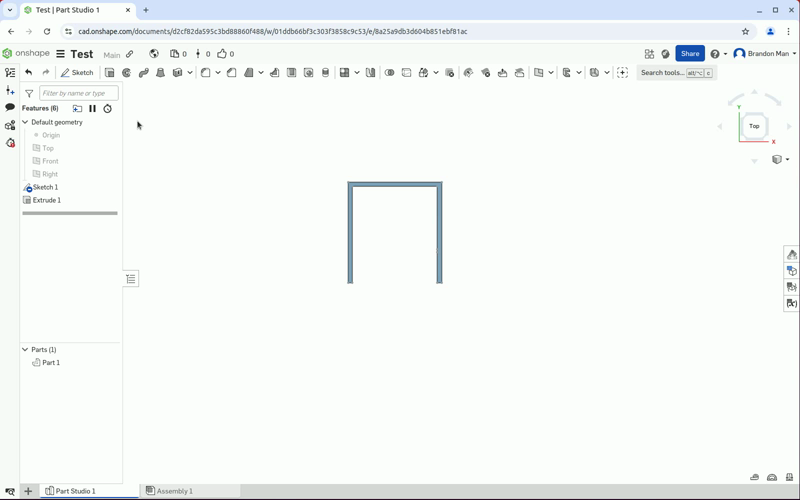
key(shift+h)
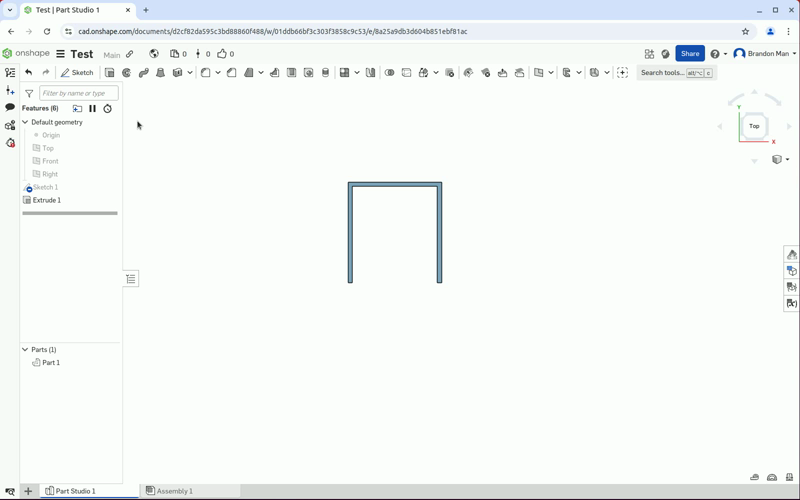
mouse_move(73, 189)
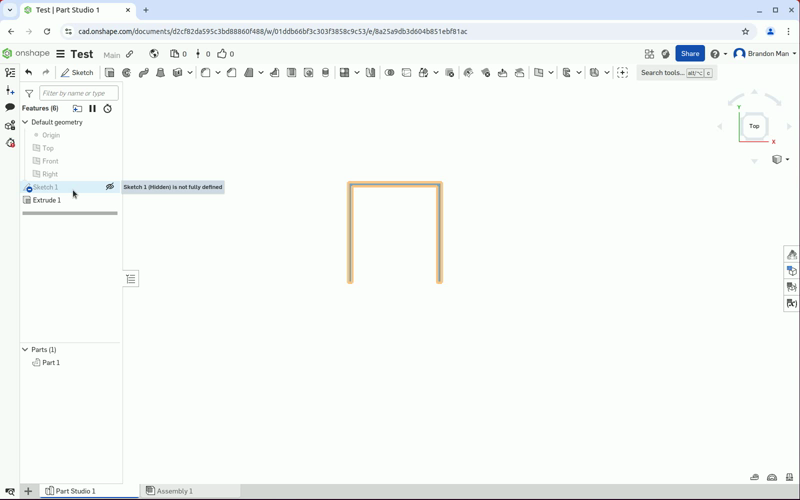
click(73, 189)
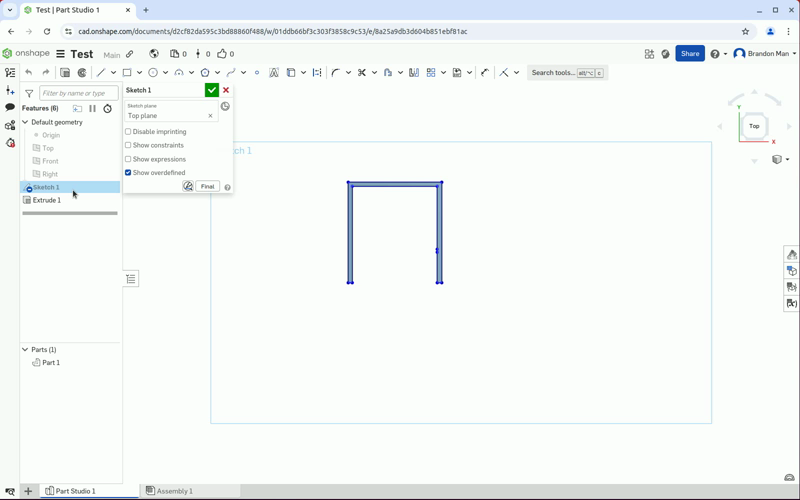
mouse_move(229, 92)
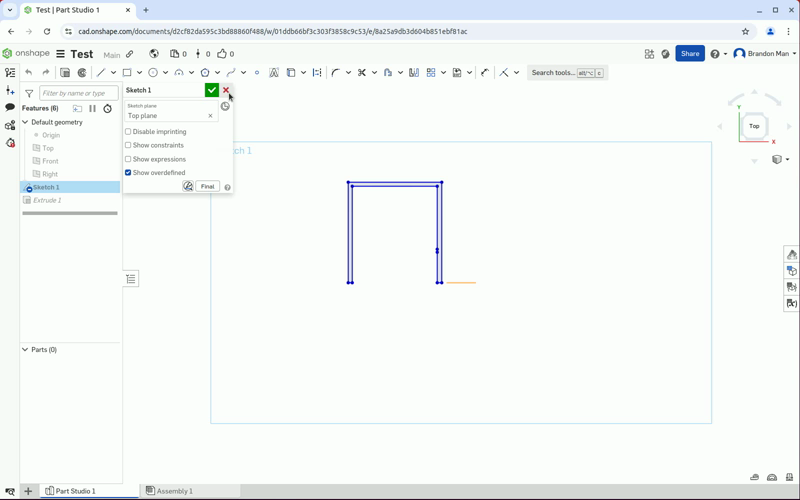
click(229, 92)
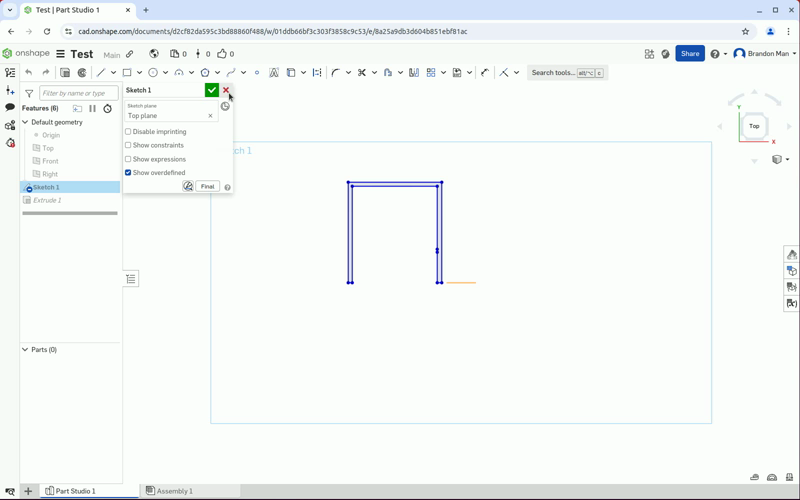
key(shift+s)
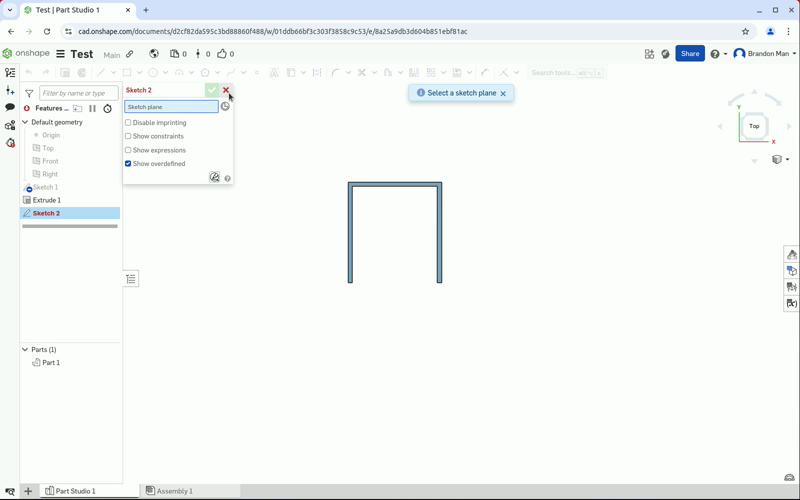
mouse_move(73, 150)
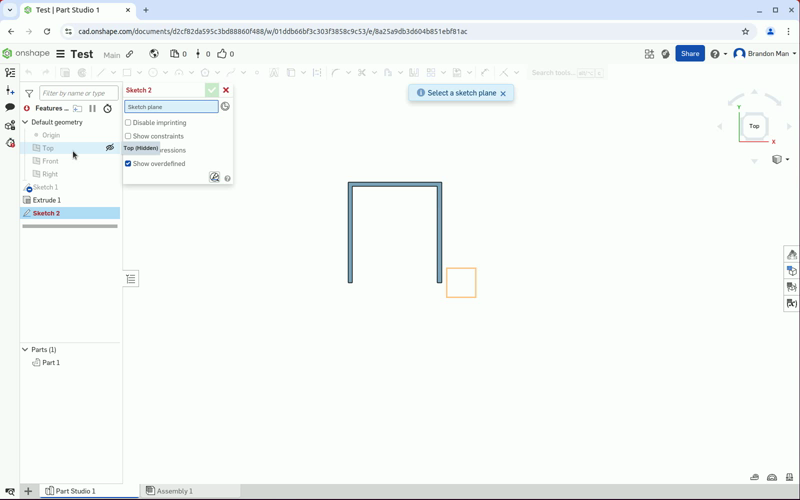
click(73, 150)
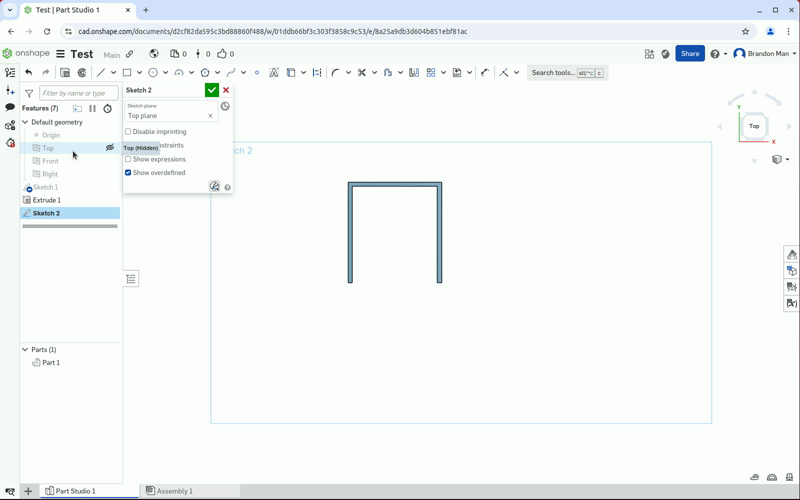
mouse_move(73, 352)
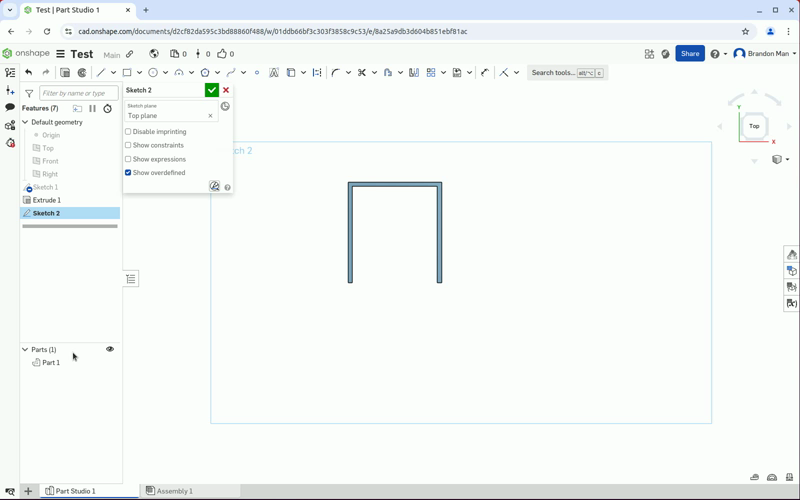
key(y)
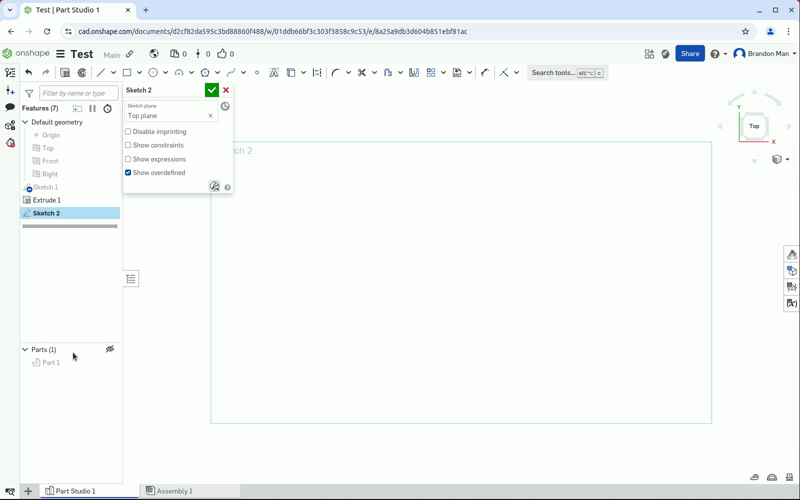
key(l)
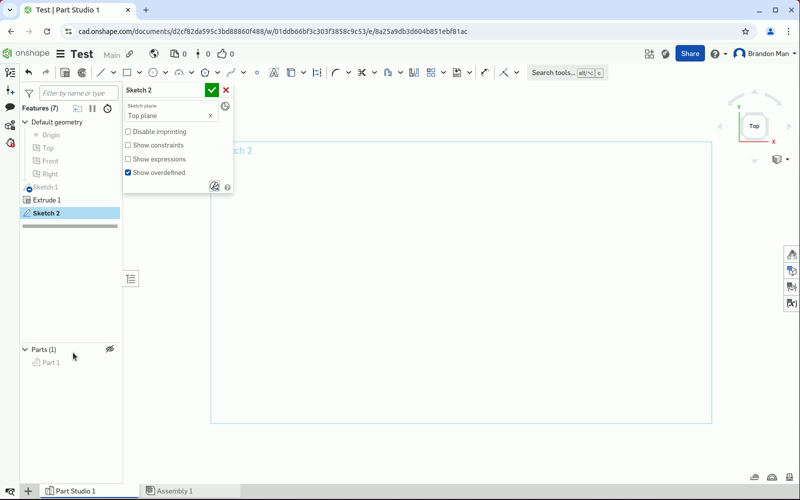
key_down(shift)
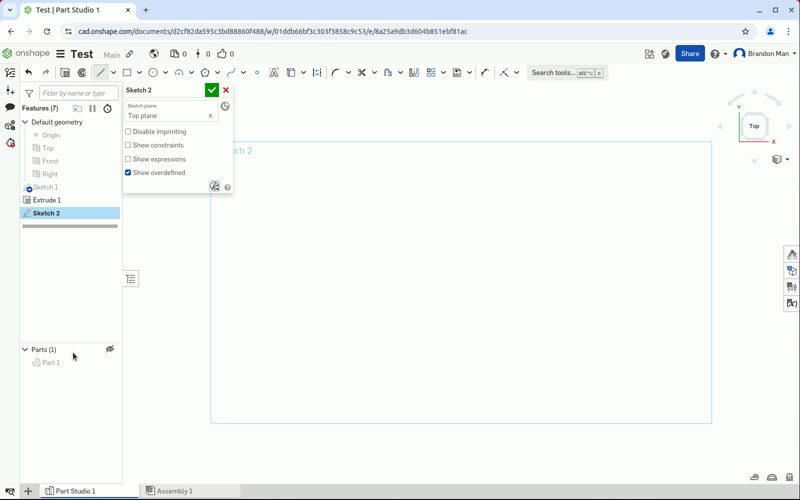
mouse_move(383, 282)
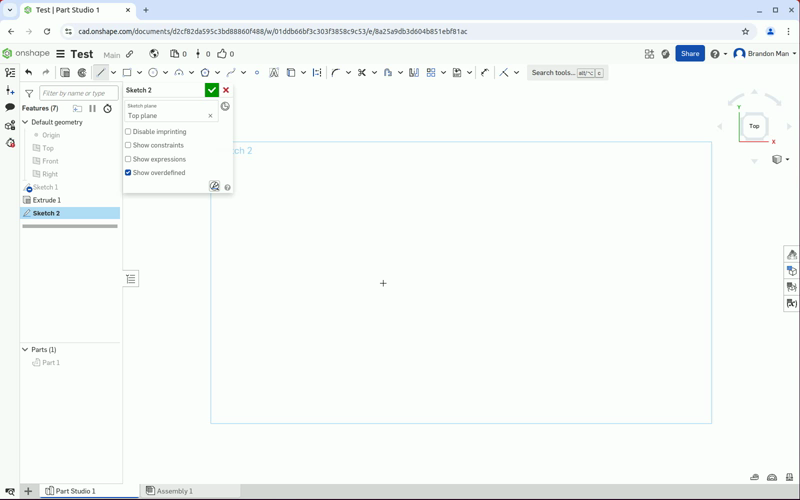
click(383, 282)
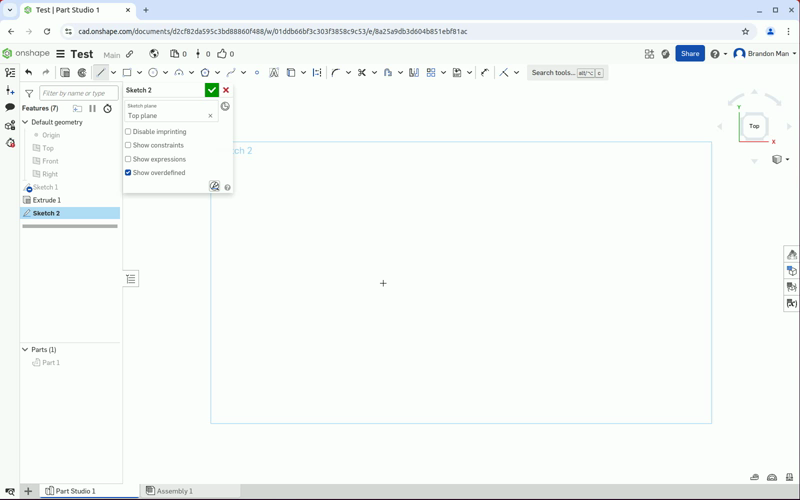
key_up(shift)
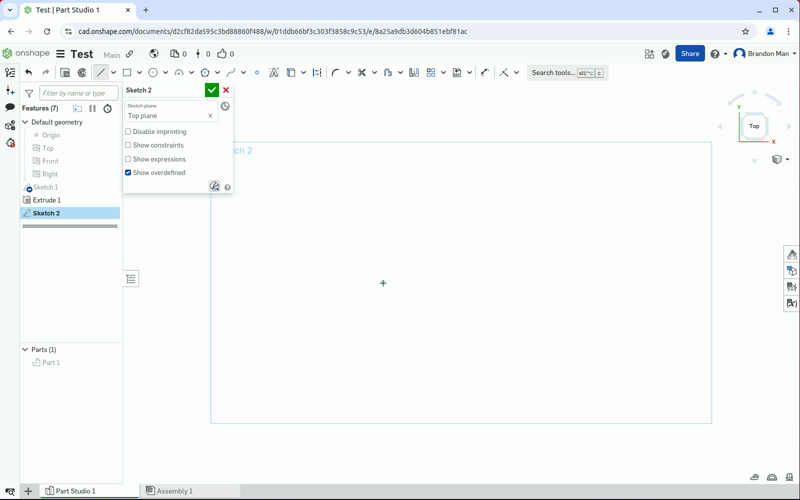
key_down(shift)
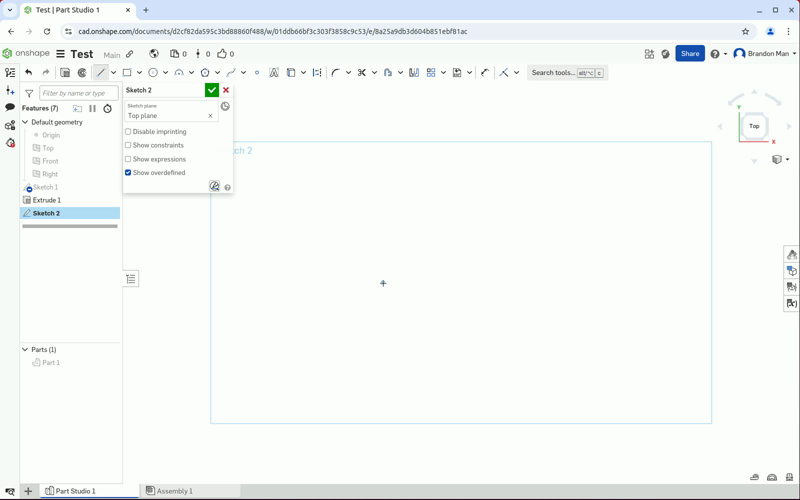
mouse_move(413, 282)
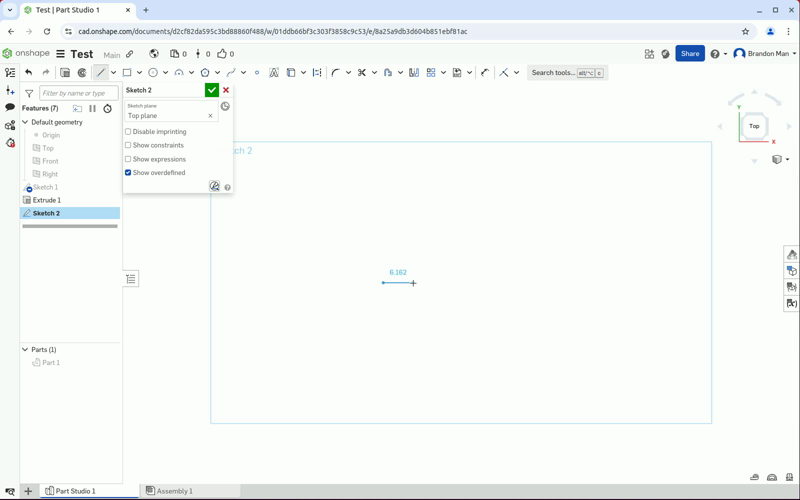
mouse_move(387, 282)
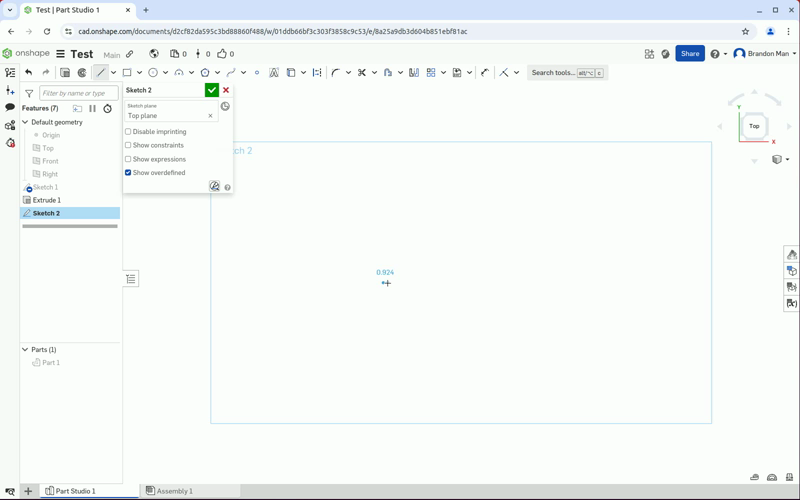
scroll(6)
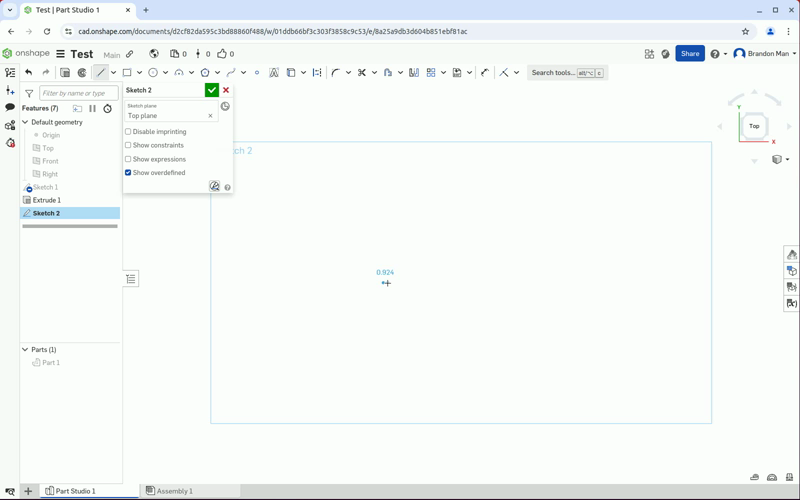
scroll(6)
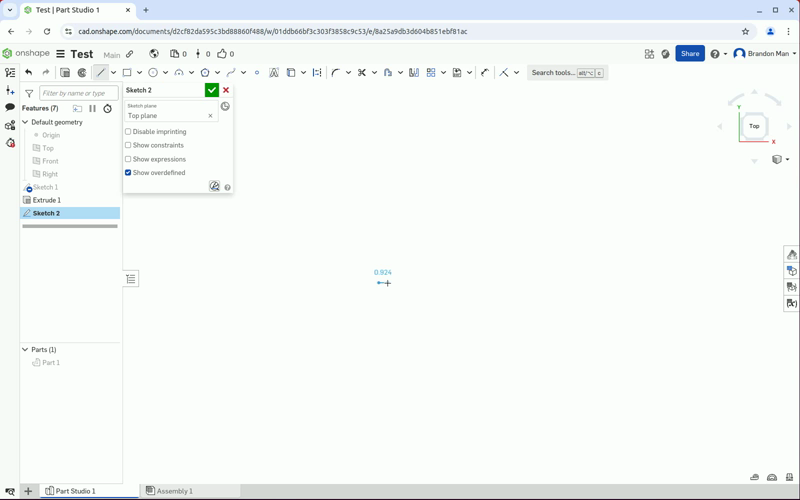
scroll(6)
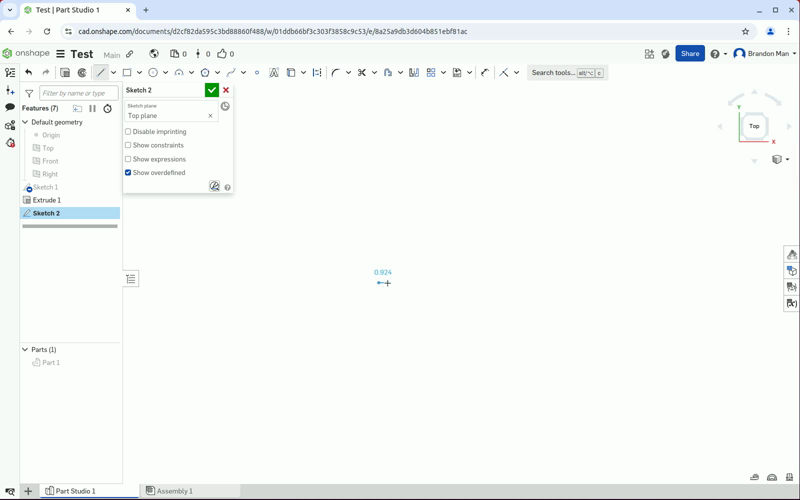
scroll(6)
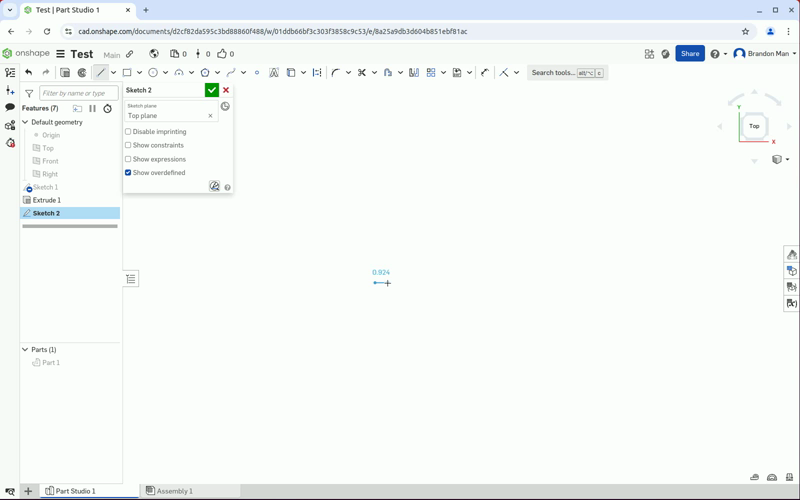
scroll(6)
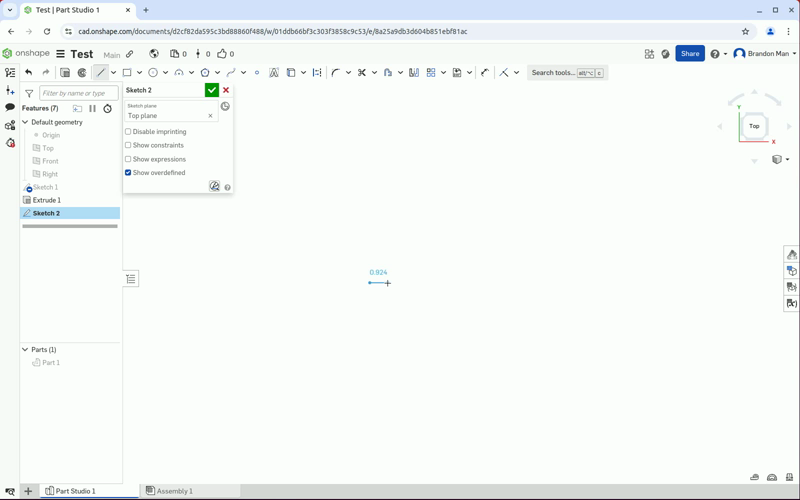
scroll(6)
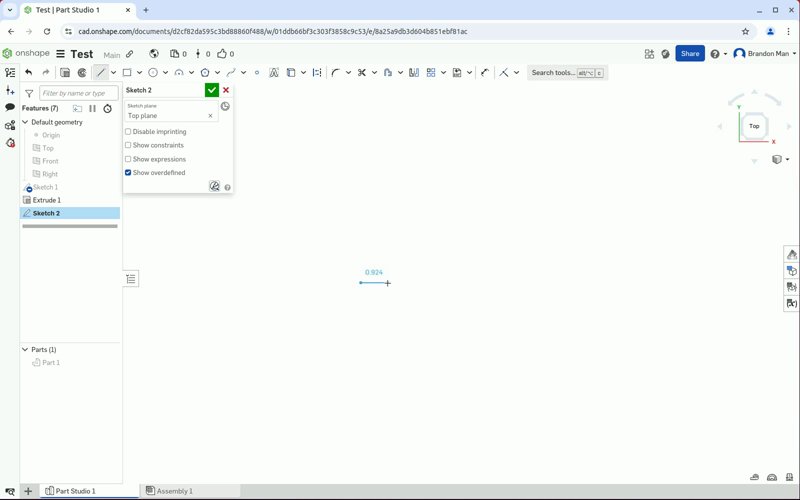
scroll(6)
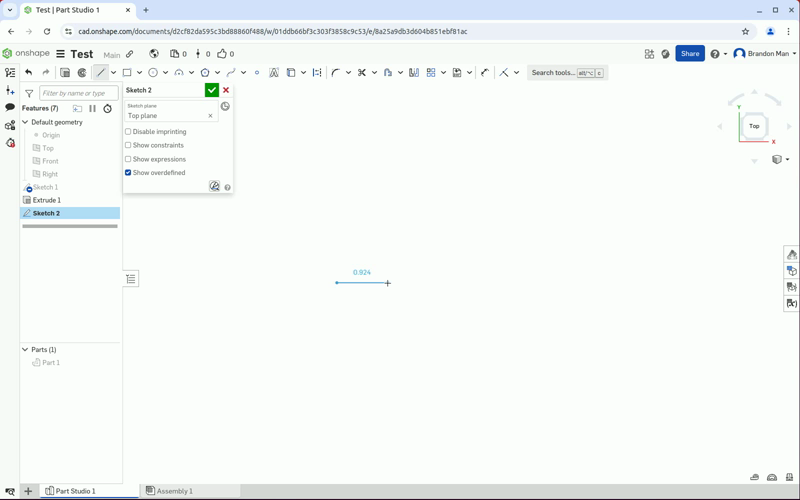
click(387, 282)
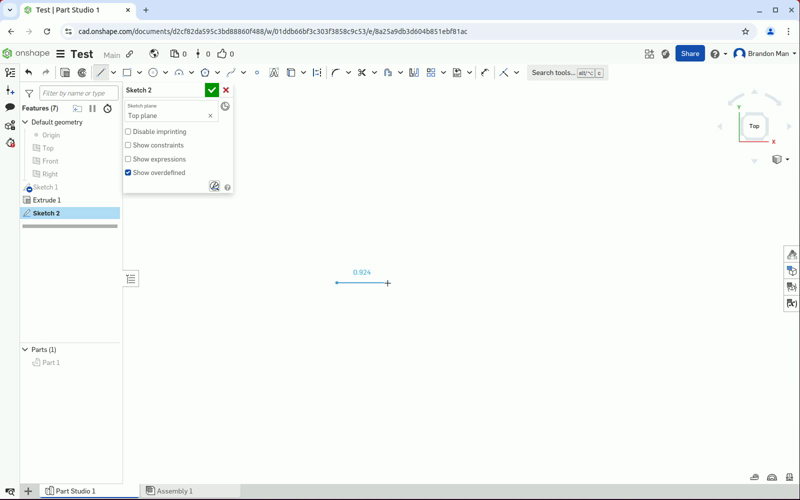
scroll(-6)
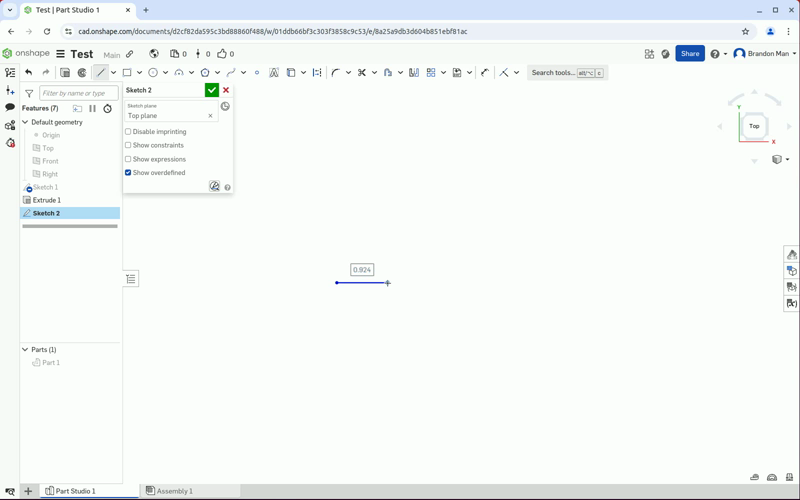
scroll(-6)
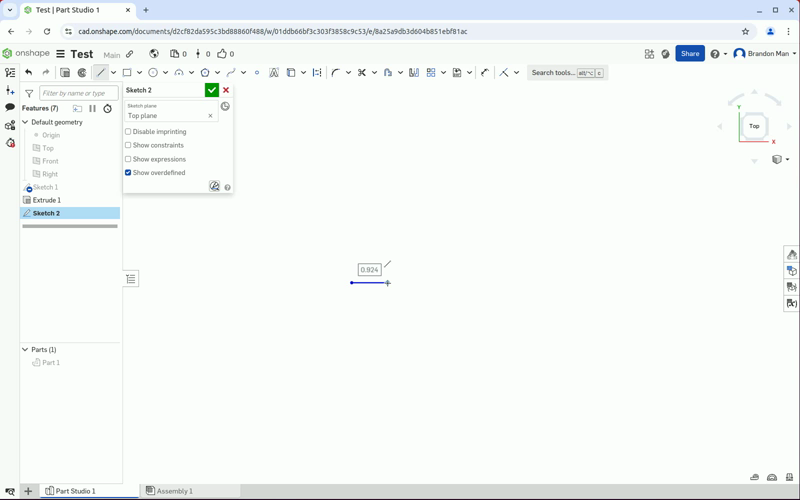
scroll(-6)
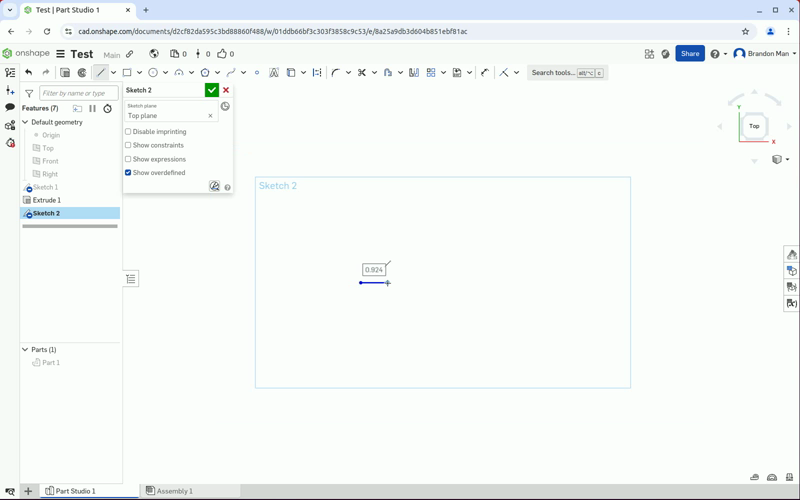
scroll(-6)
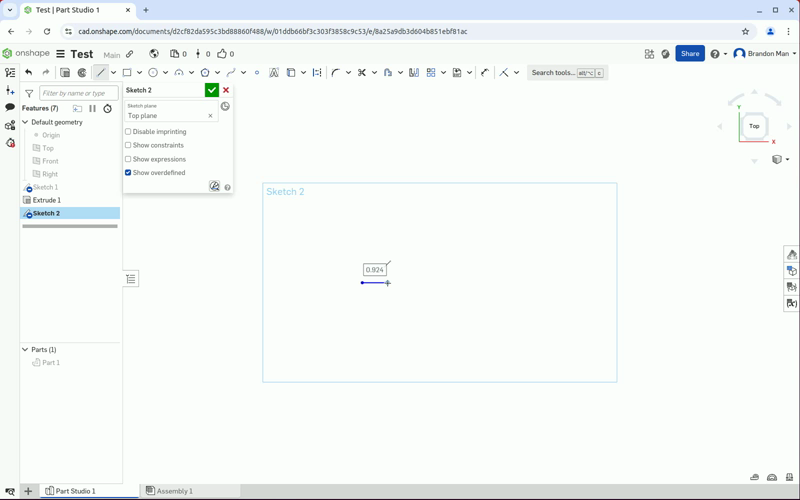
scroll(-6)
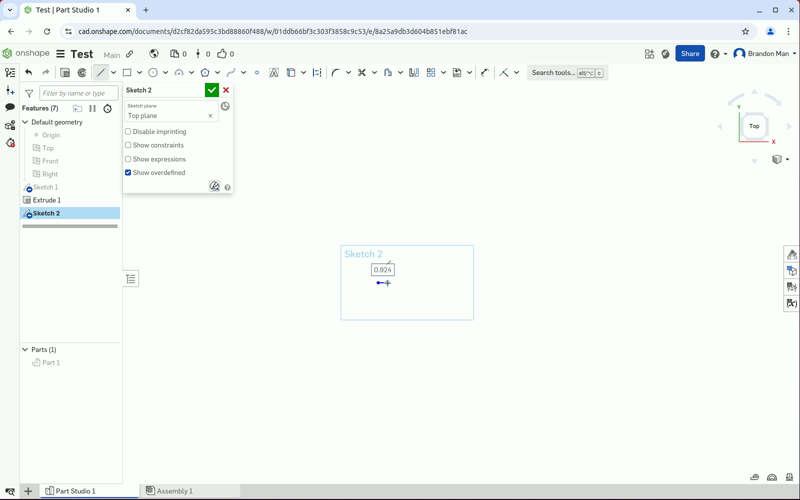
scroll(-6)
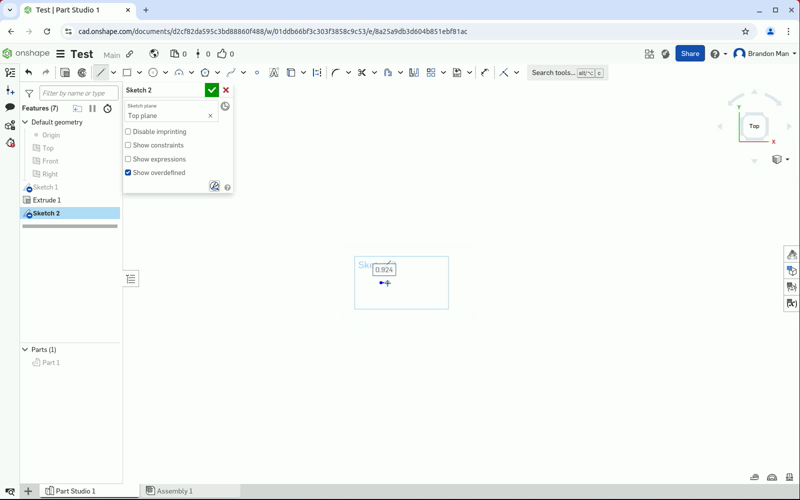
scroll(-6)
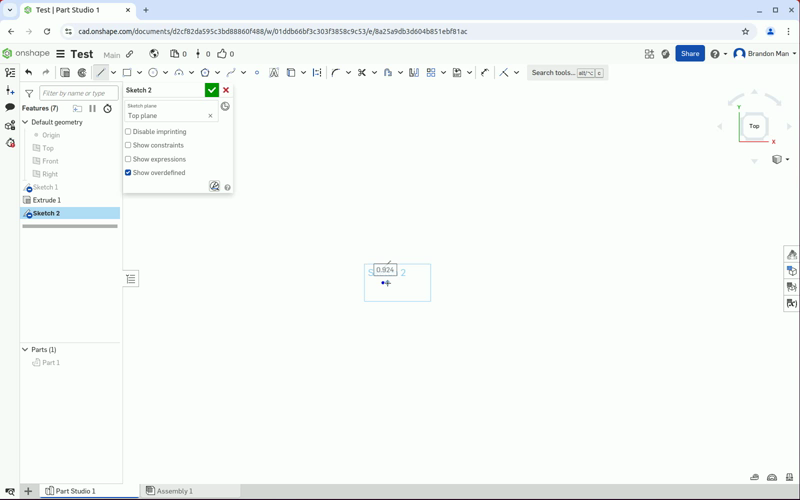
key_up(shift)
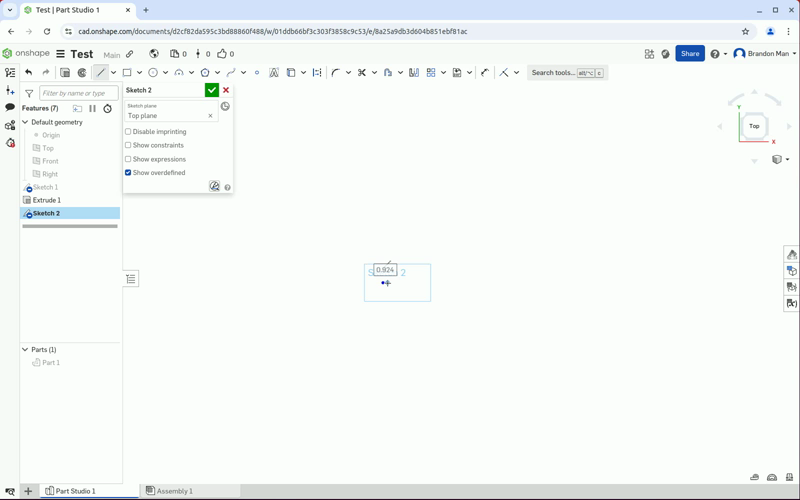
key_down(shift)
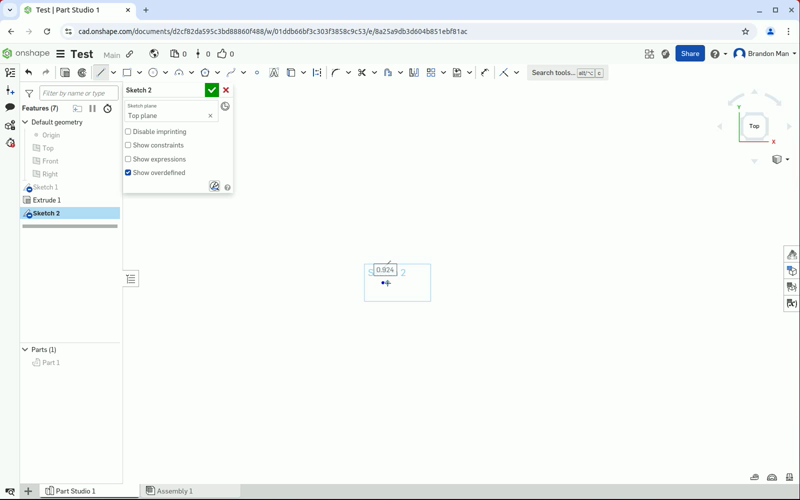
mouse_move(417, 282)
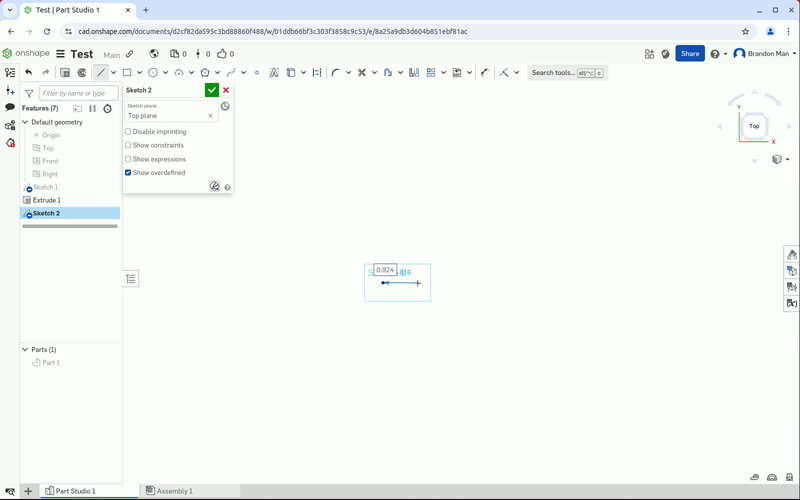
mouse_move(387, 251)
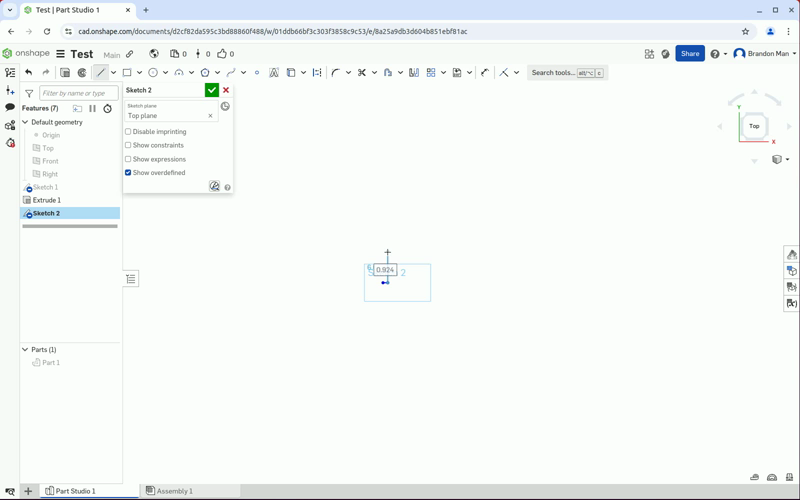
click(387, 251)
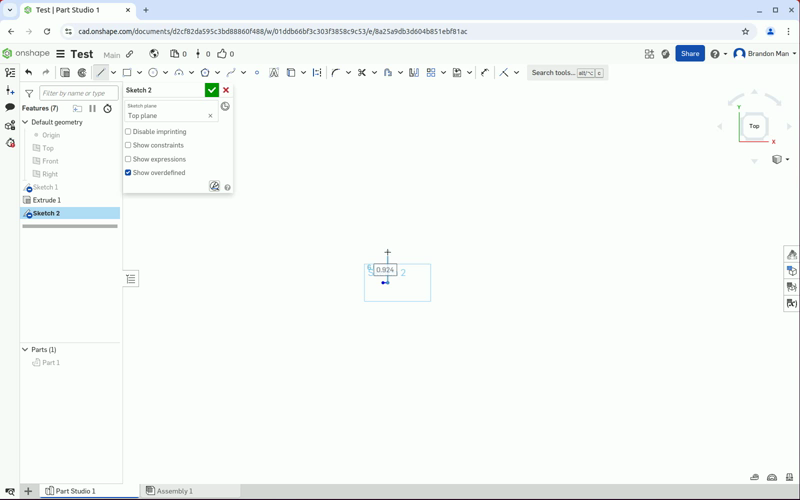
key_up(shift)
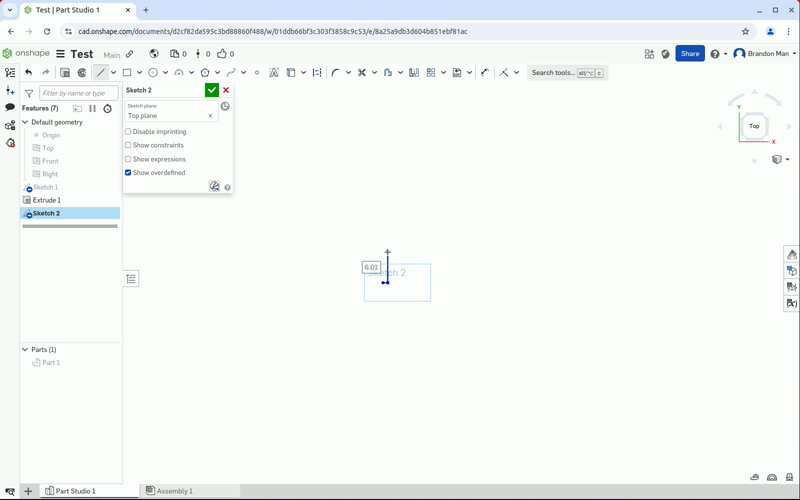
key_down(shift)
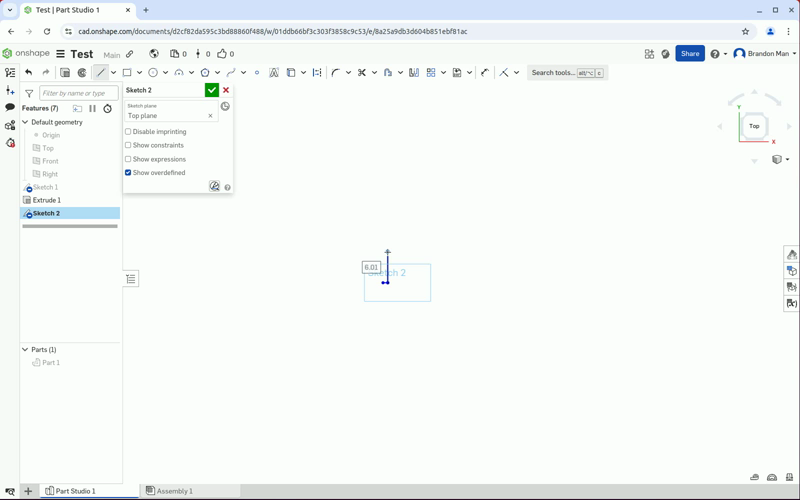
mouse_move(417, 251)
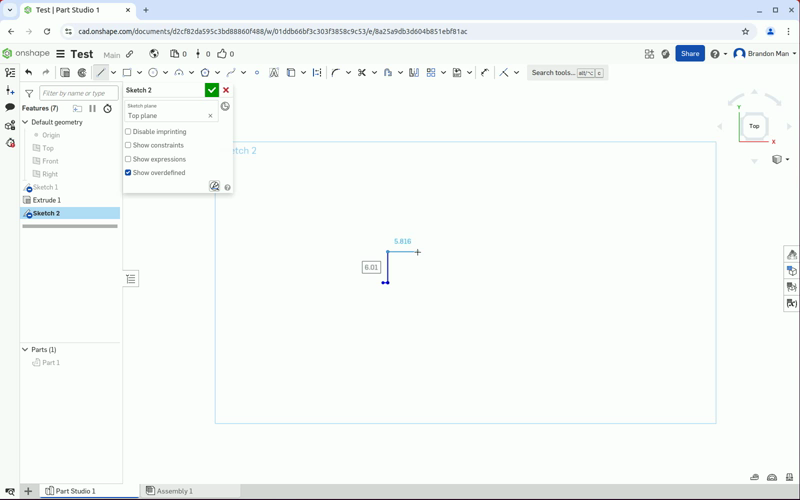
mouse_move(439, 251)
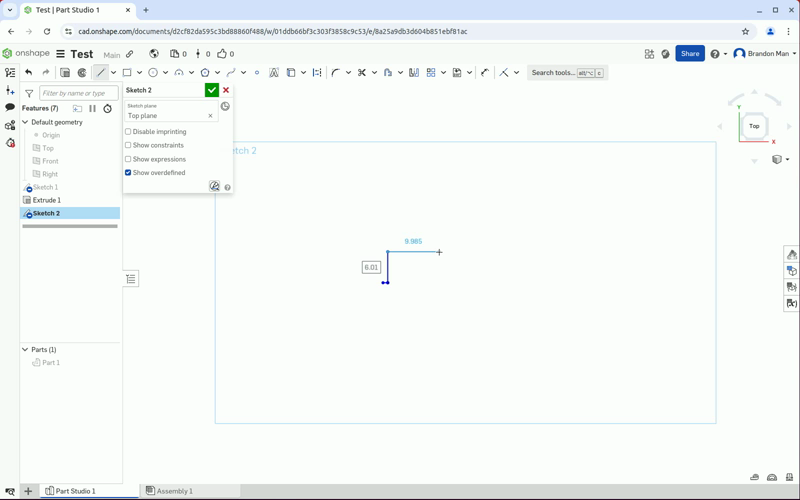
click(439, 251)
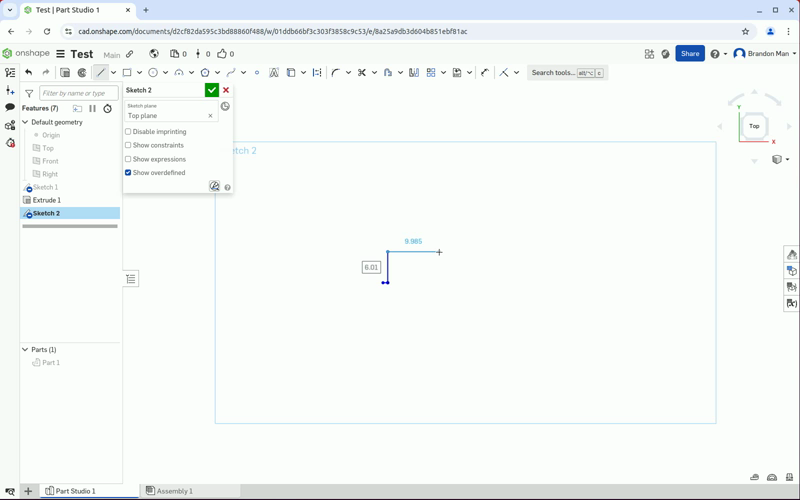
key_up(shift)
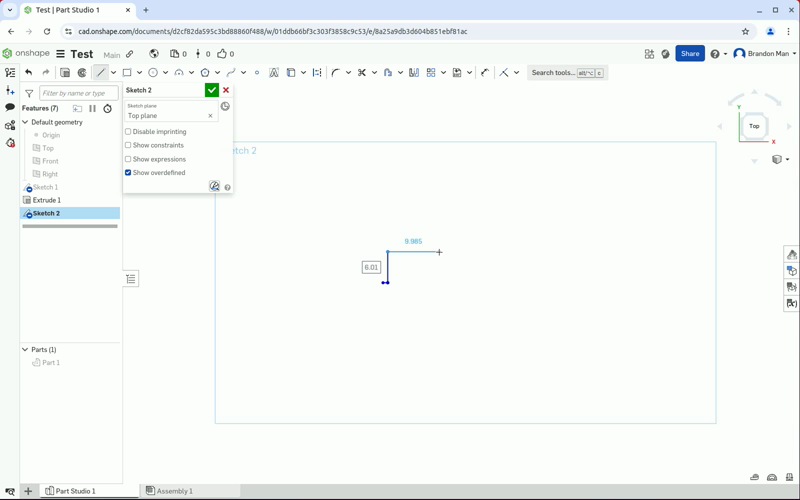
key_down(shift)
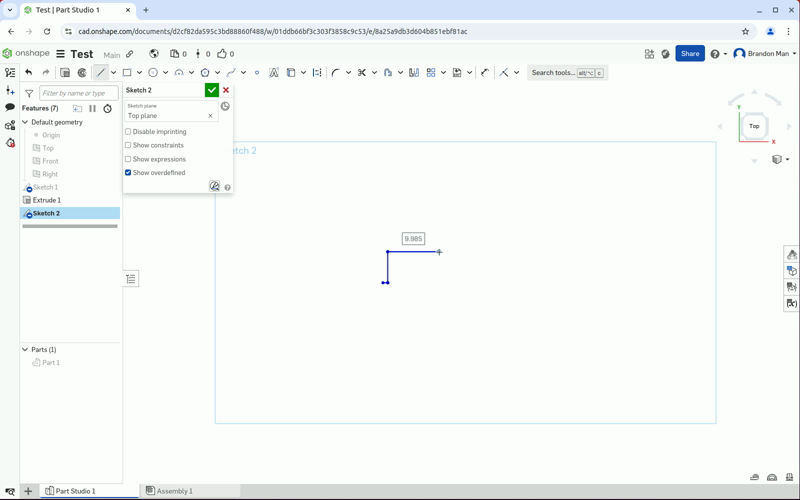
mouse_move(469, 251)
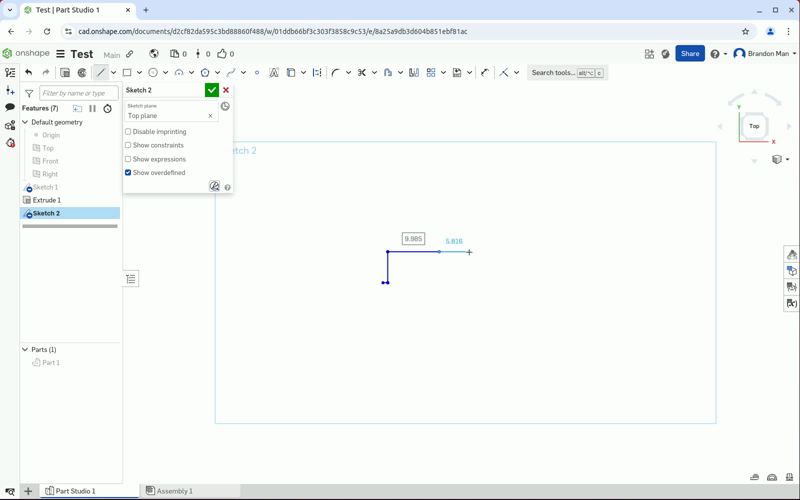
mouse_move(439, 248)
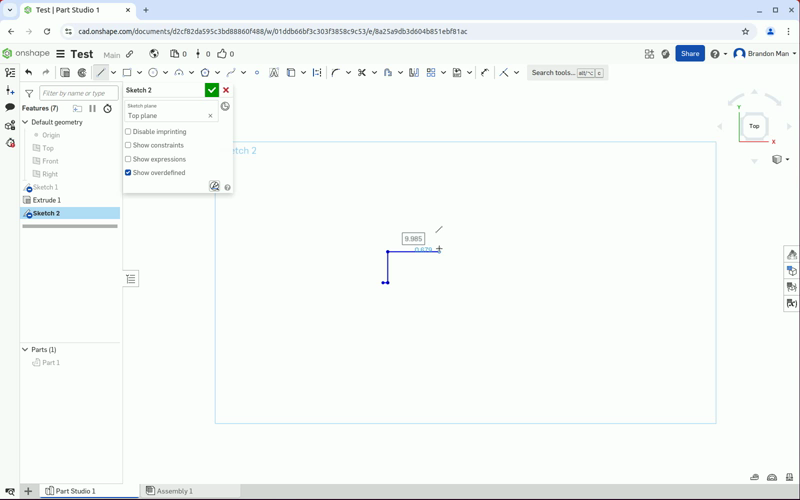
scroll(6)
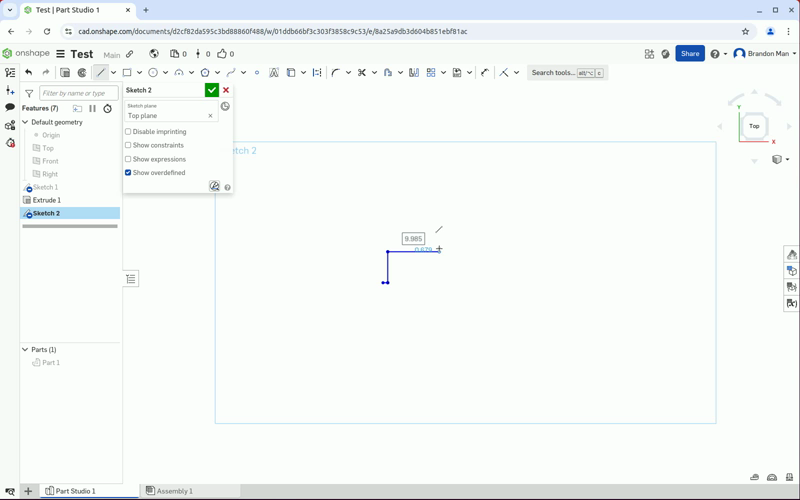
scroll(6)
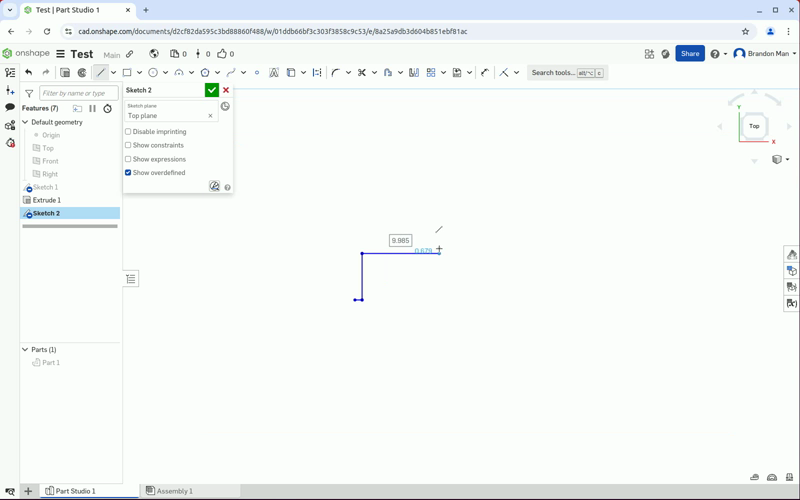
scroll(6)
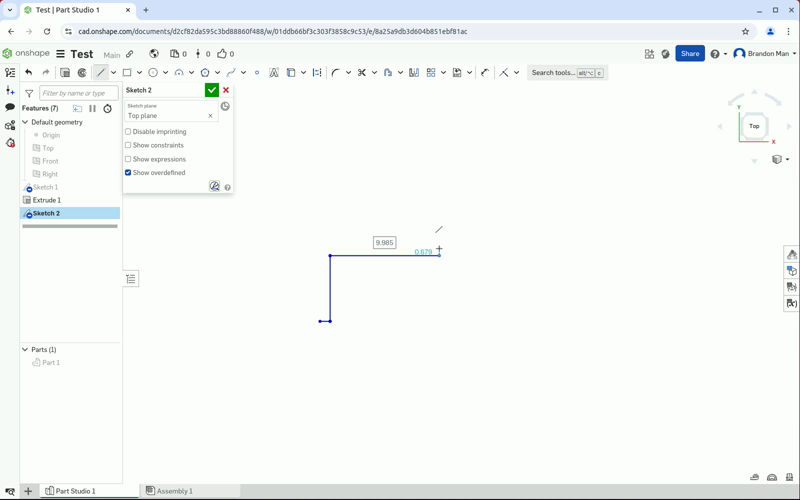
scroll(6)
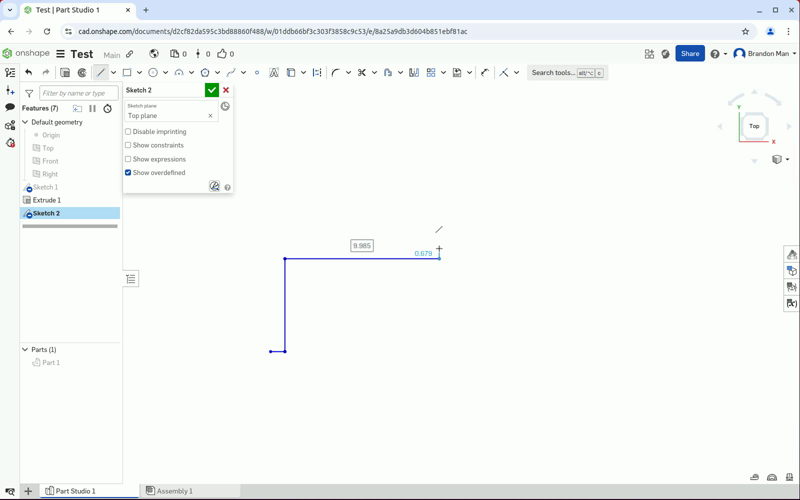
scroll(6)
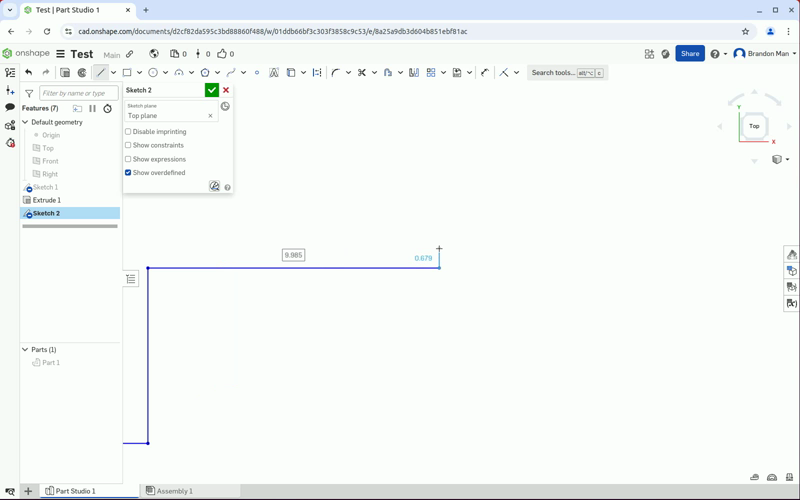
scroll(6)
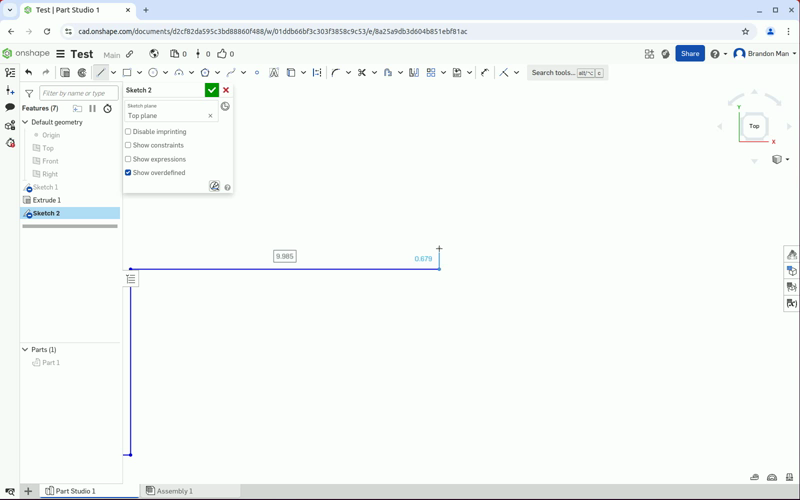
scroll(6)
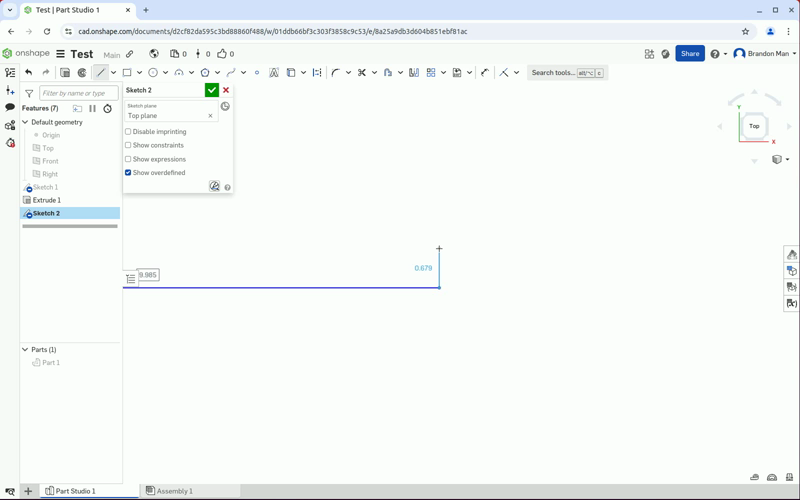
click(439, 248)
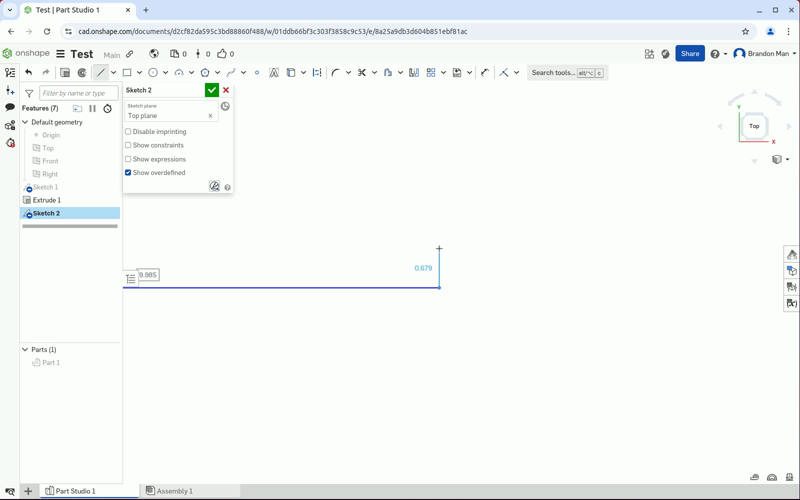
scroll(-6)
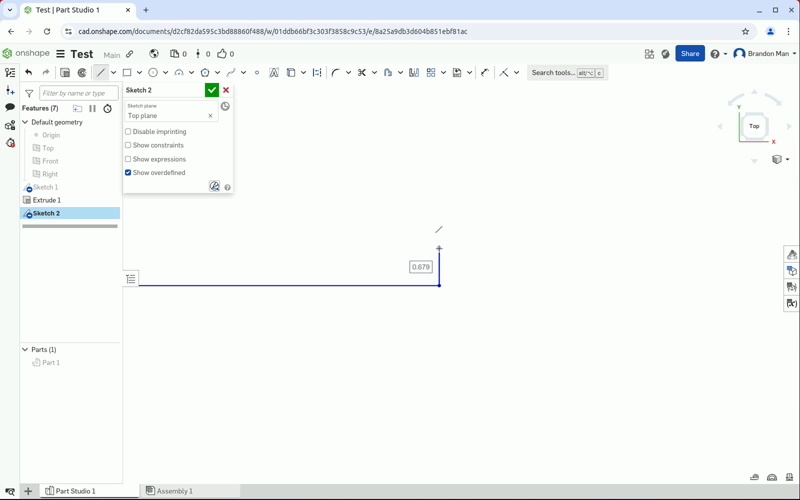
scroll(-6)
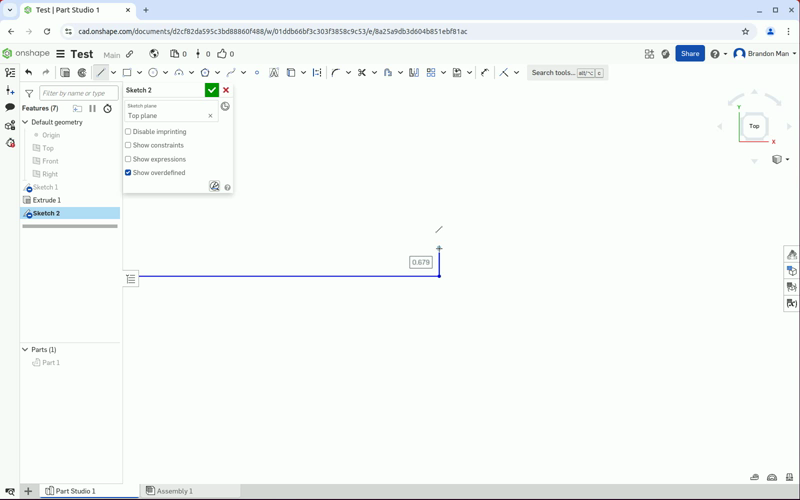
scroll(-6)
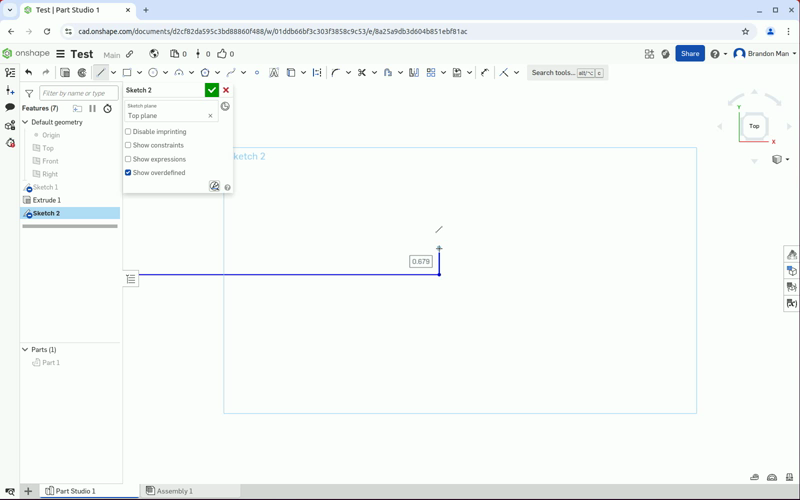
scroll(-6)
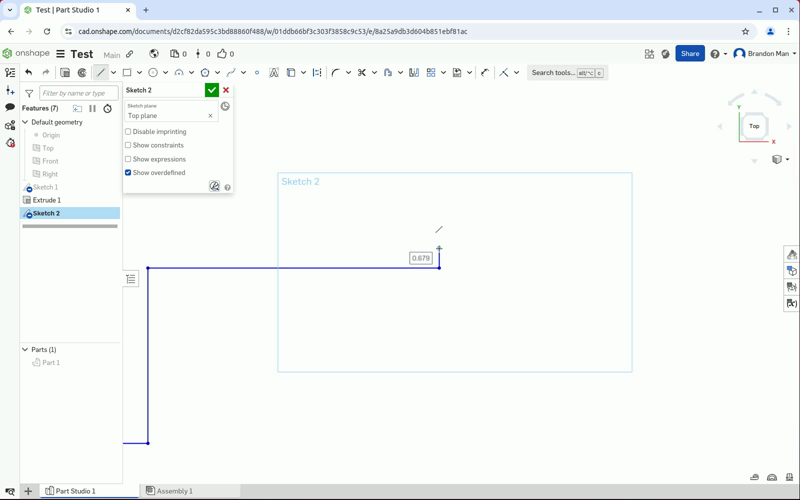
scroll(-6)
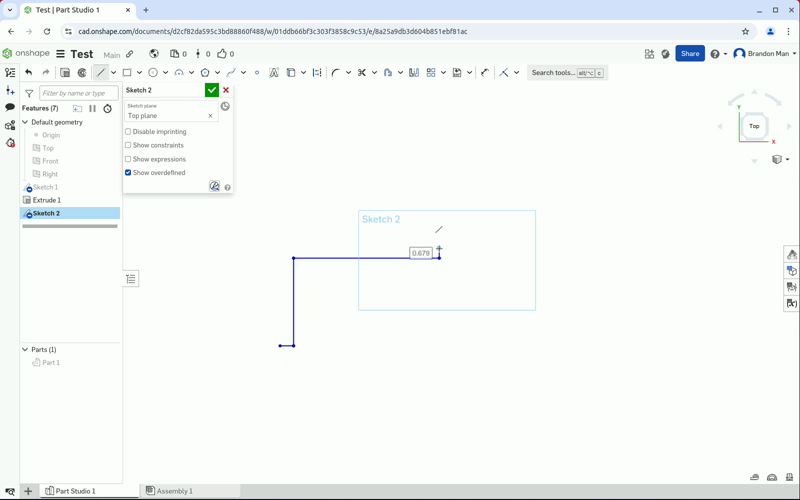
scroll(-6)
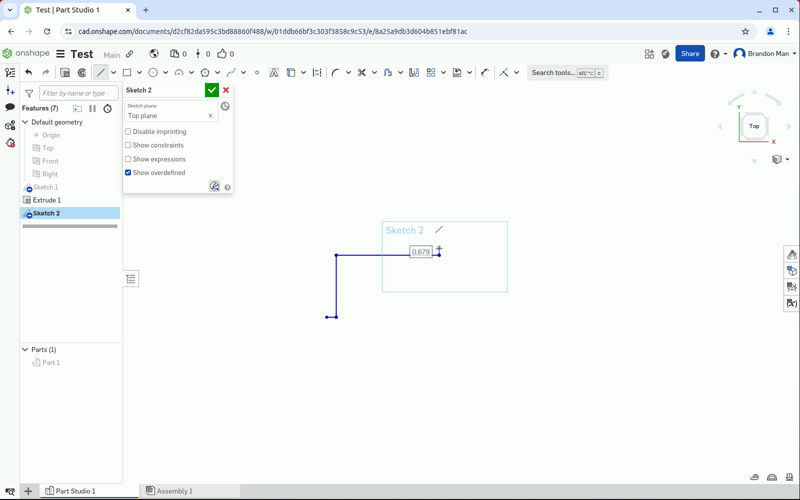
scroll(-6)
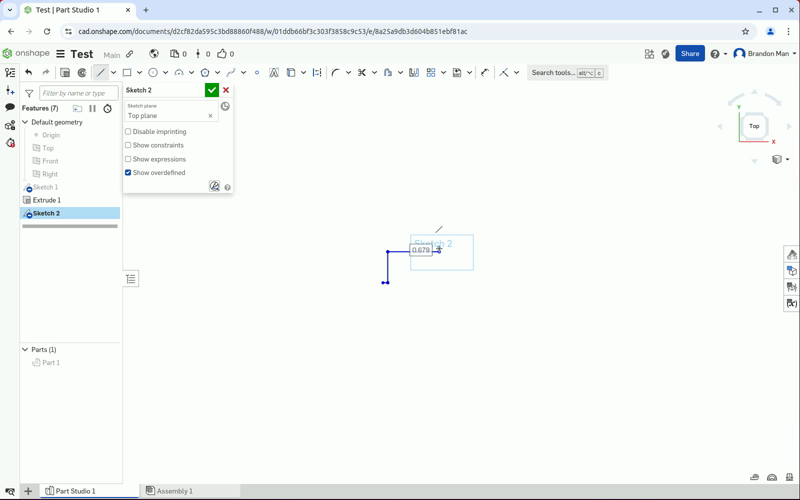
key_up(shift)
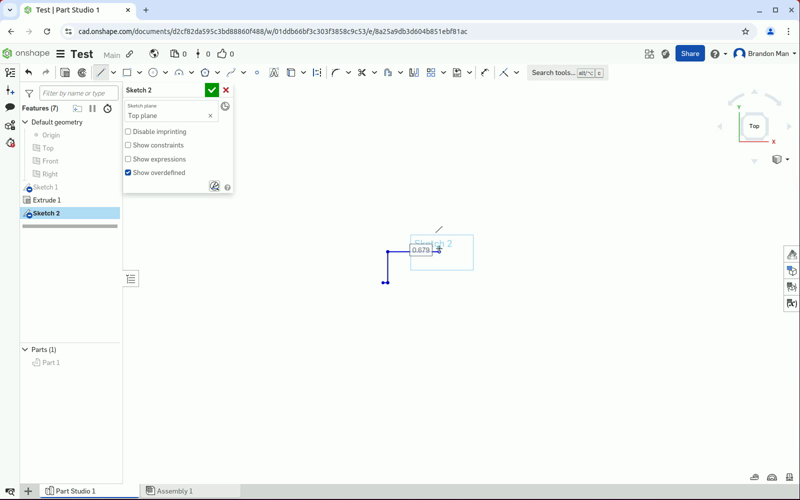
key_down(shift)
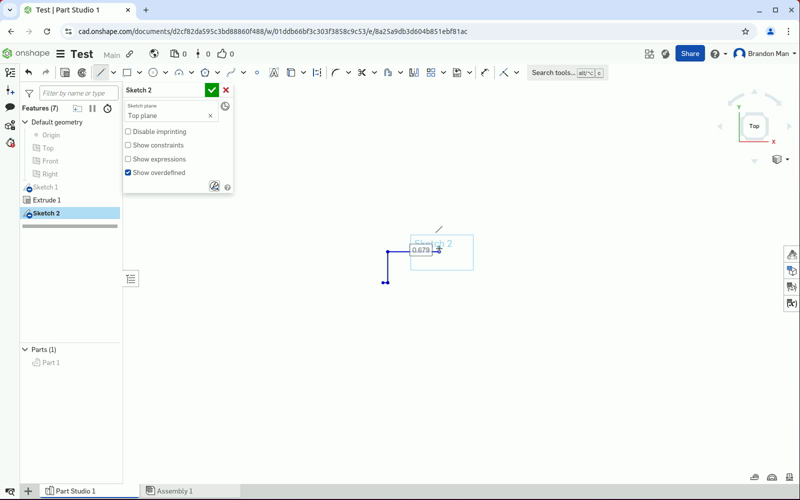
mouse_move(469, 248)
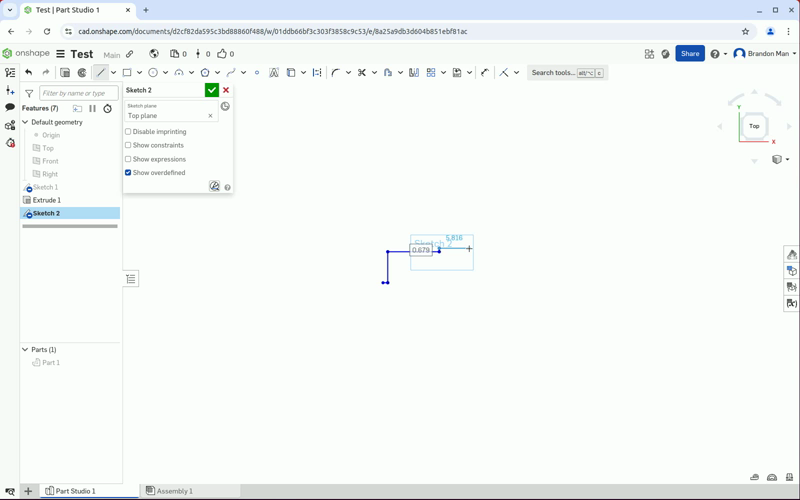
mouse_move(383, 248)
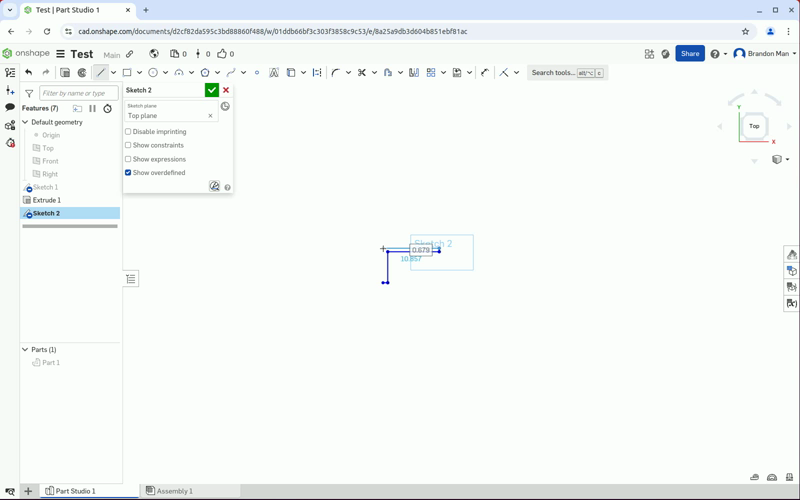
click(383, 248)
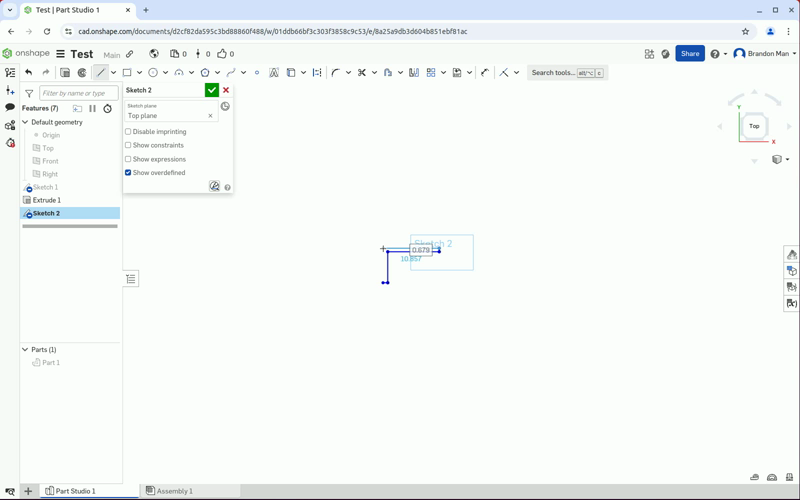
key_up(shift)
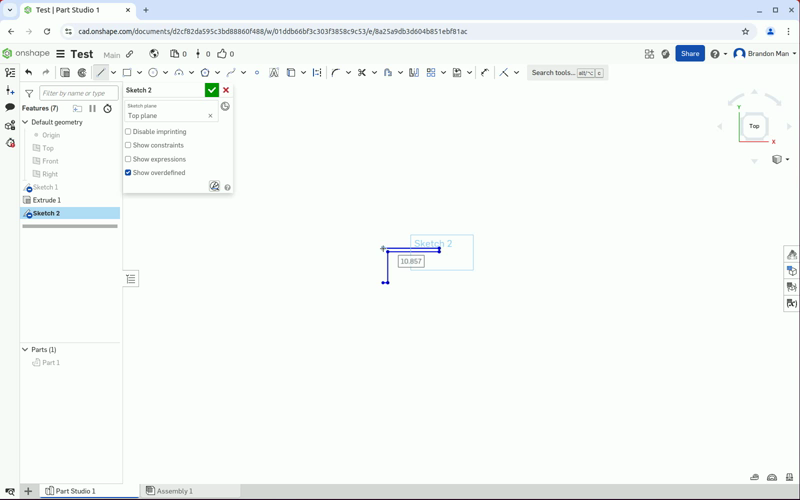
mouse_move(413, 248)
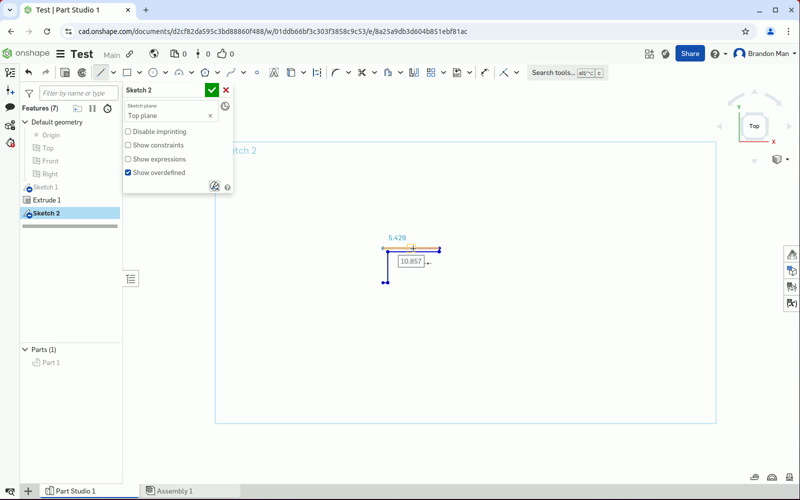
key_down(shift)
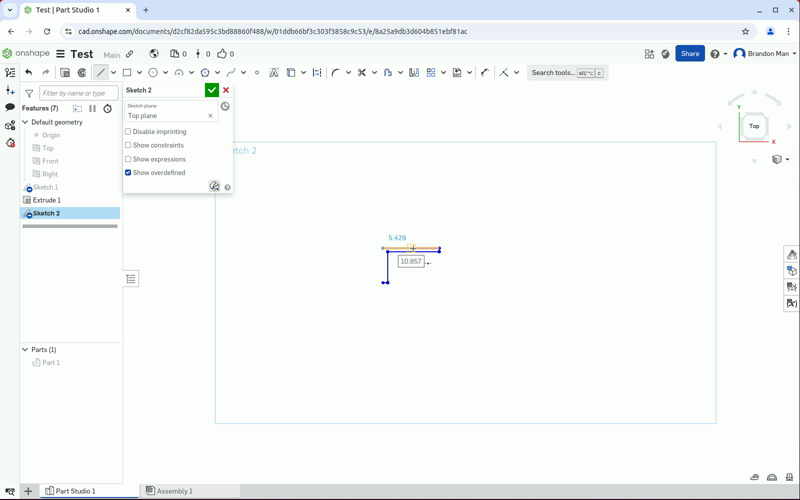
mouse_move(383, 282)
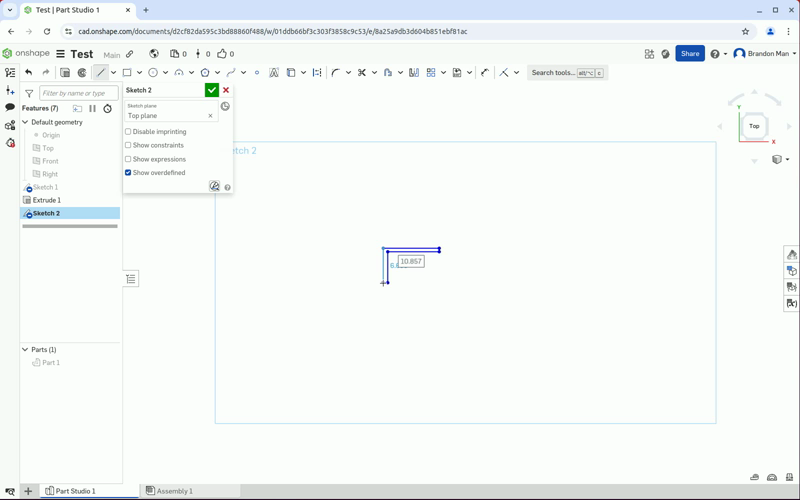
scroll(6)
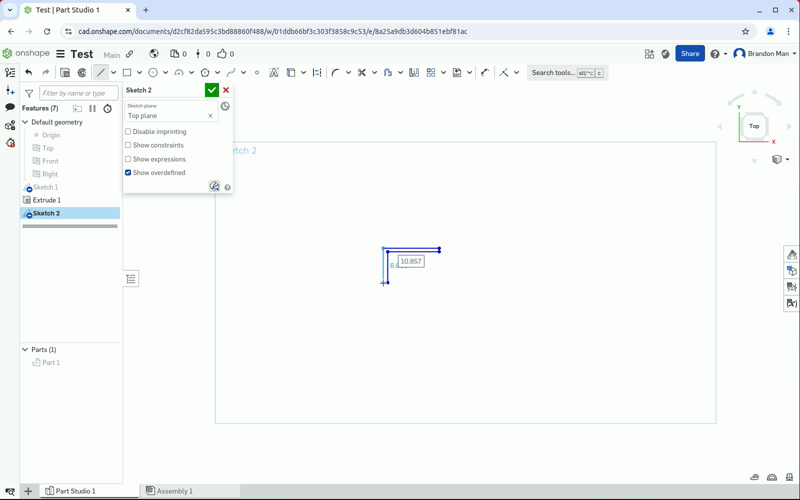
scroll(6)
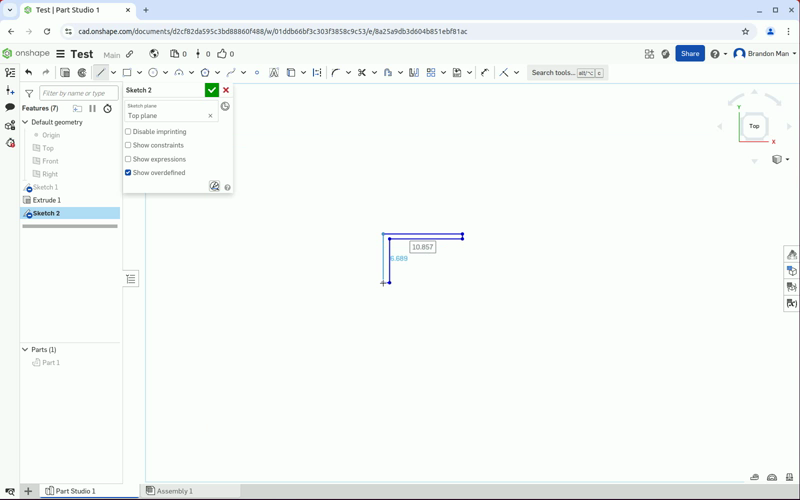
scroll(6)
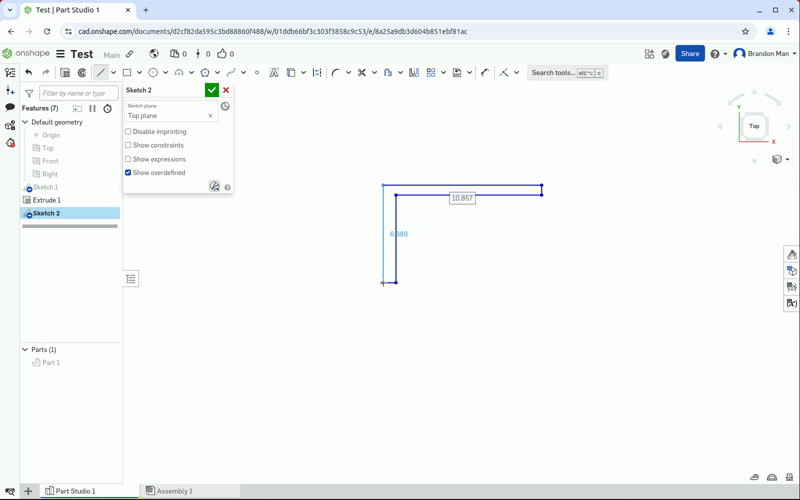
scroll(6)
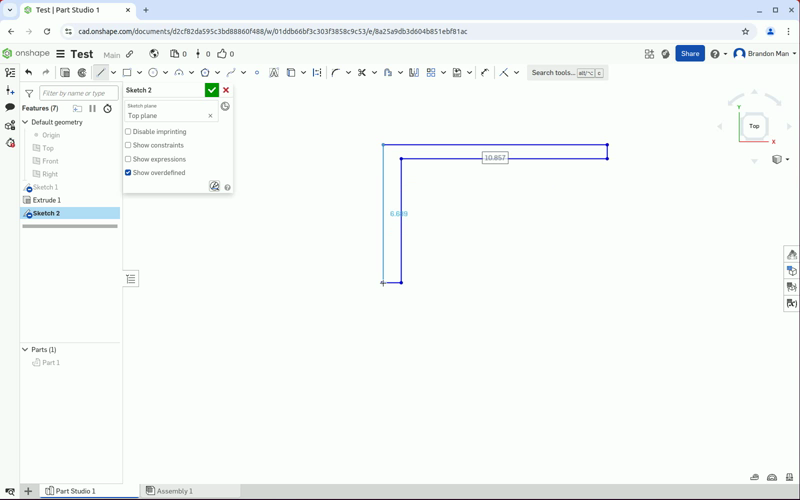
scroll(6)
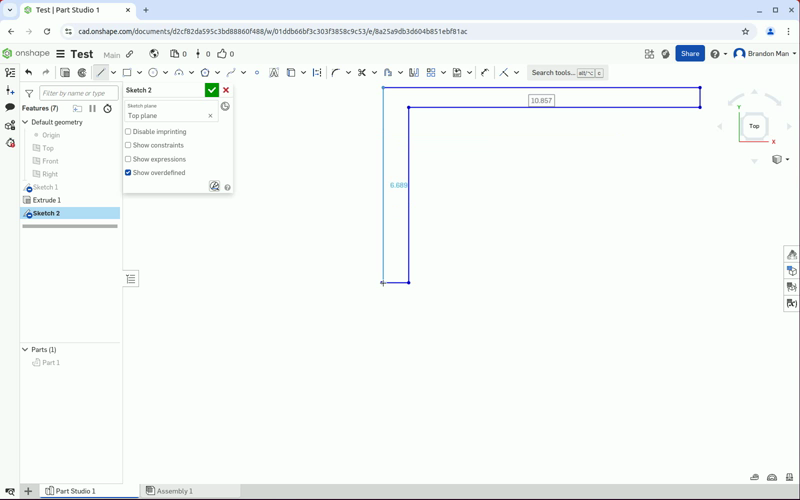
scroll(6)
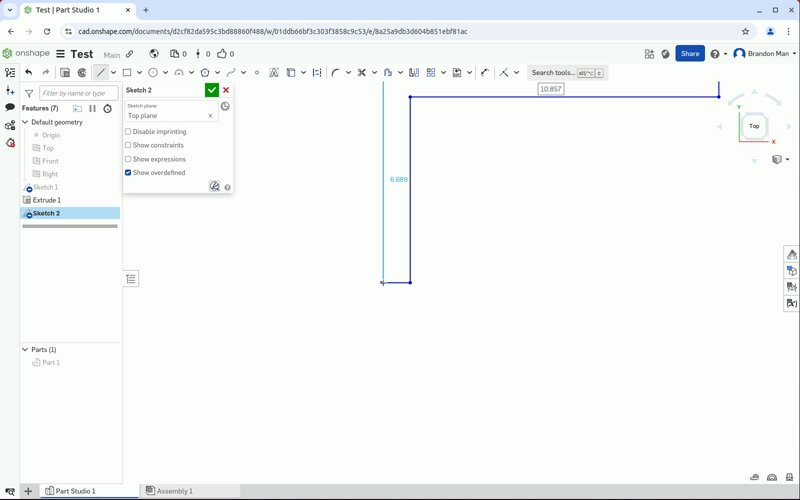
scroll(6)
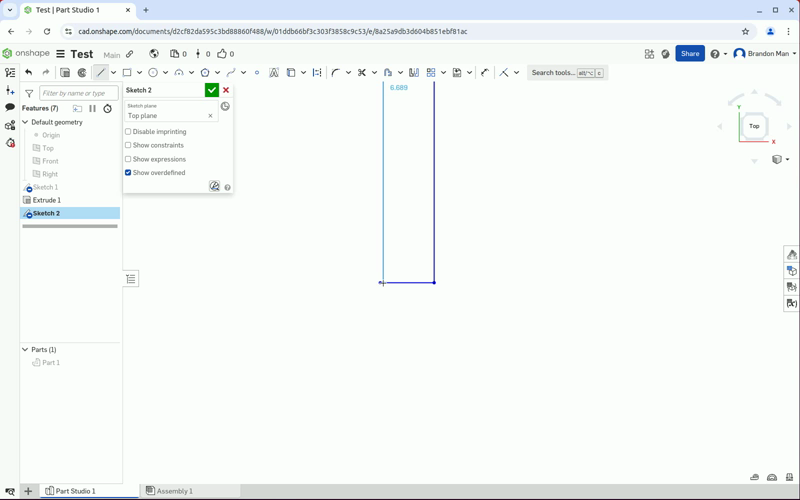
key_up(shift)
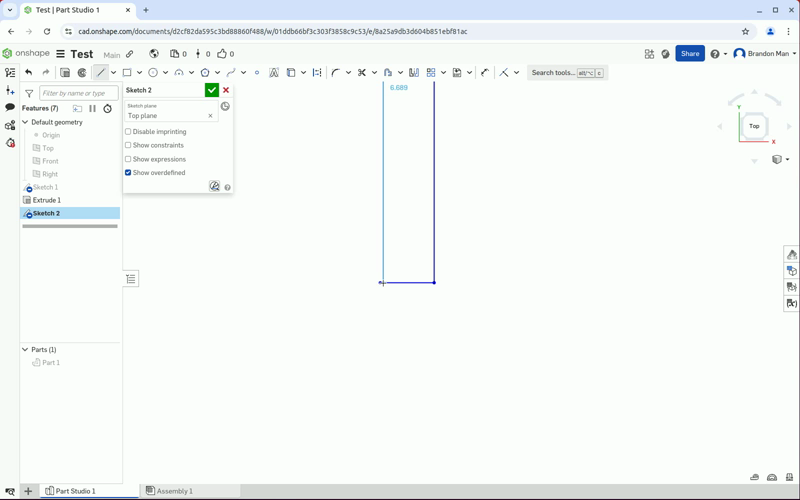
click(383, 282)
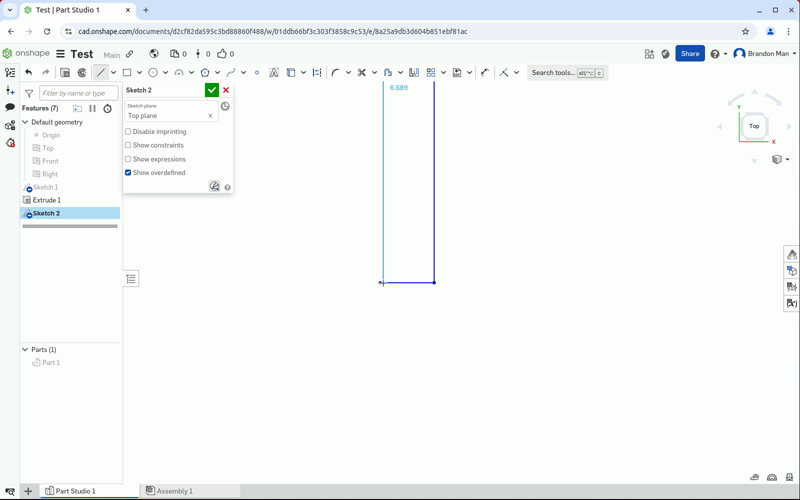
scroll(-6)
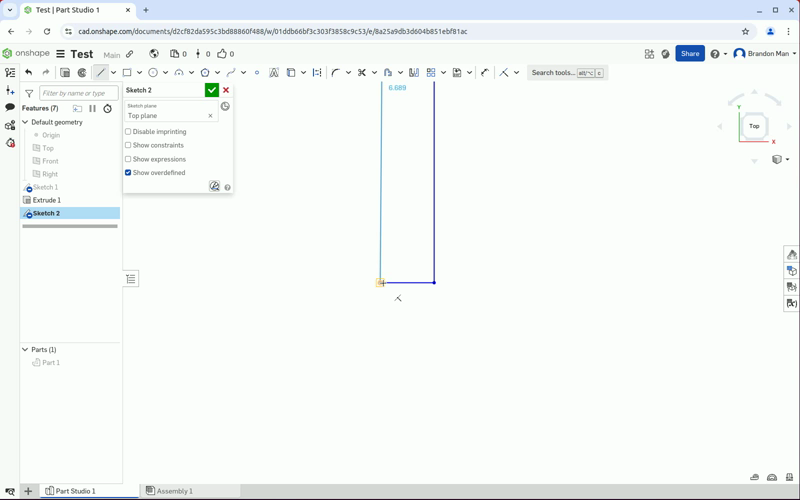
scroll(-6)
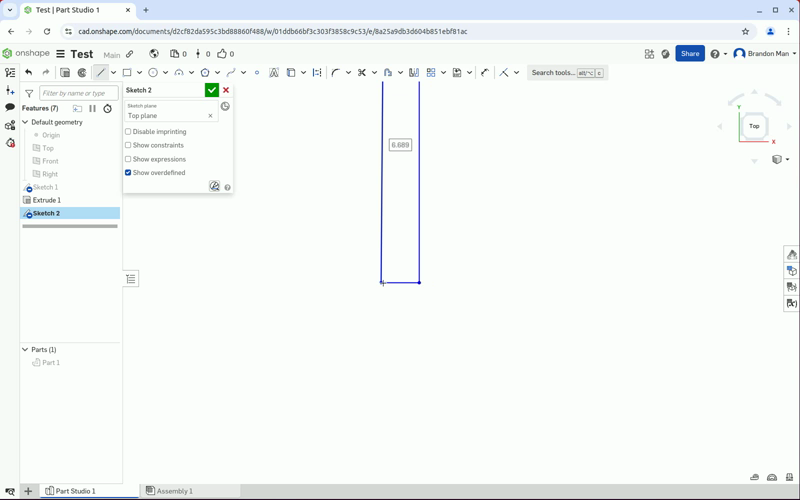
scroll(-6)
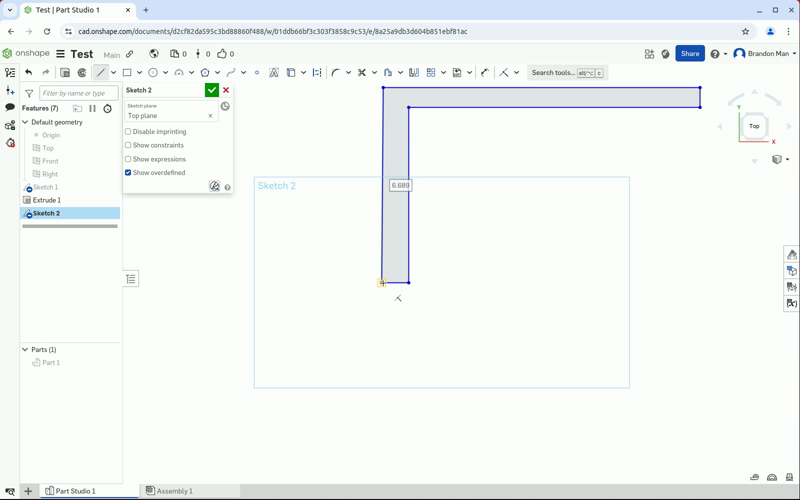
scroll(-6)
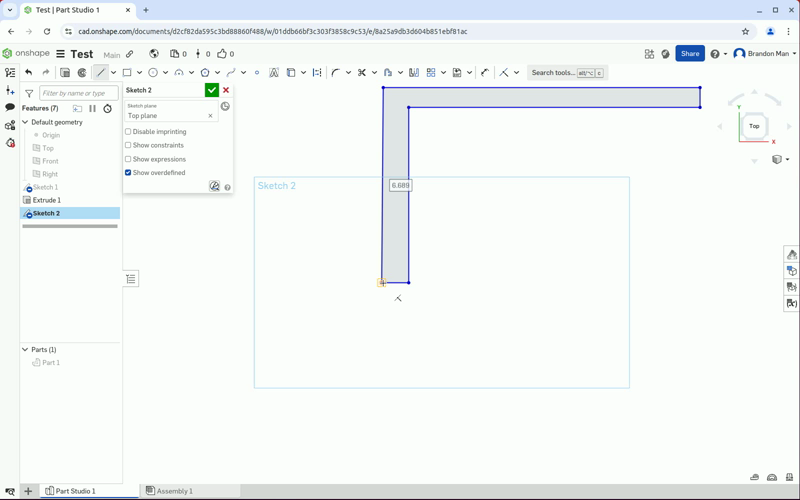
scroll(-6)
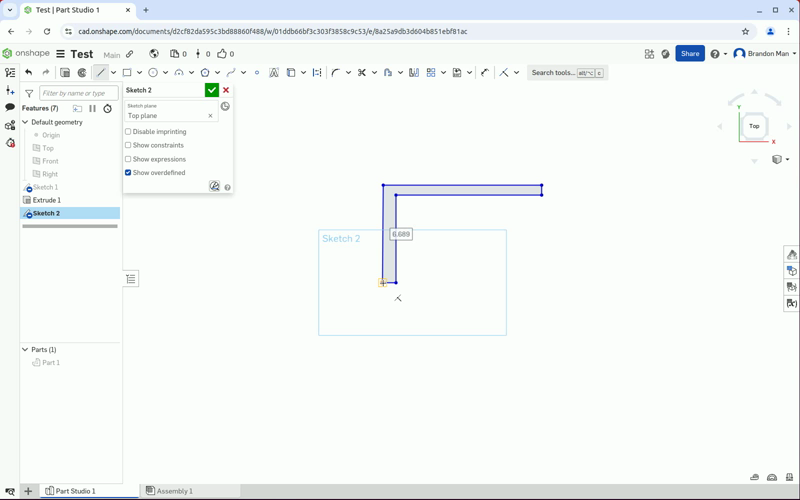
scroll(-6)
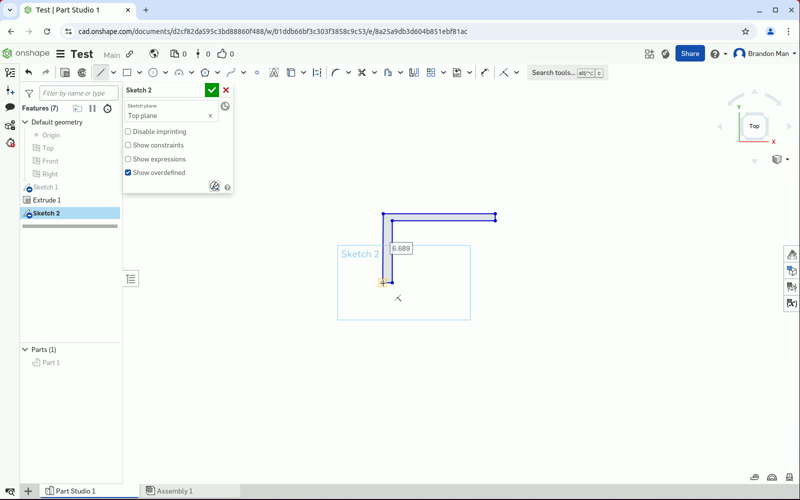
scroll(-6)
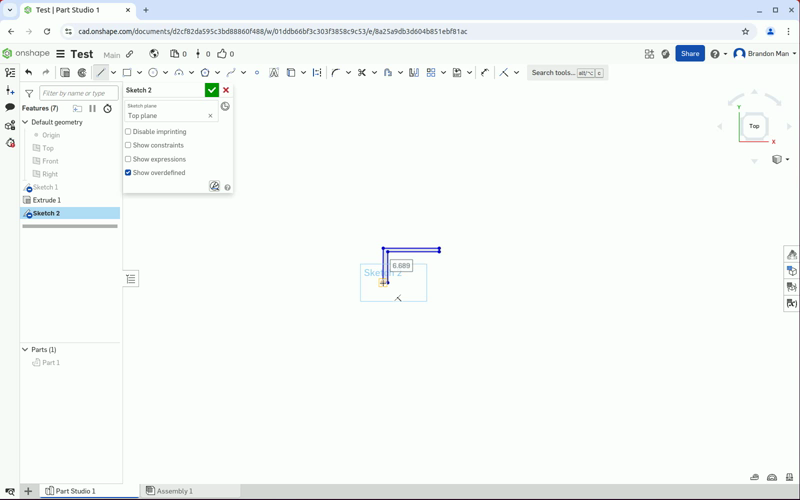
key(esc)
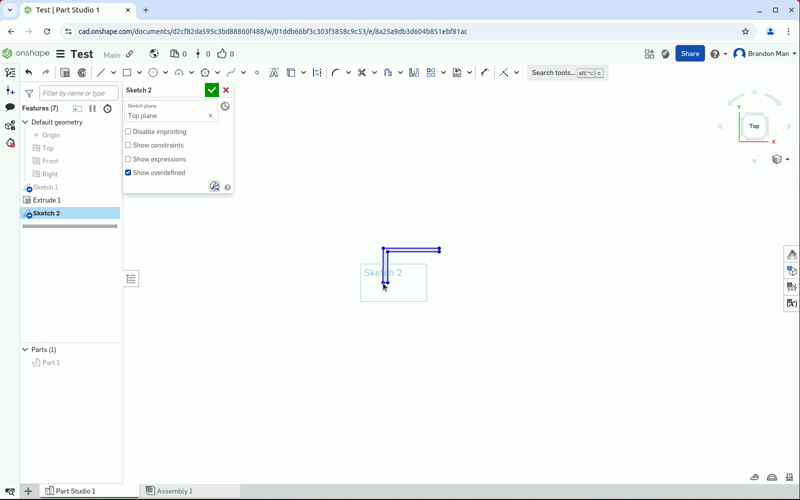
mouse_move(384, 253)
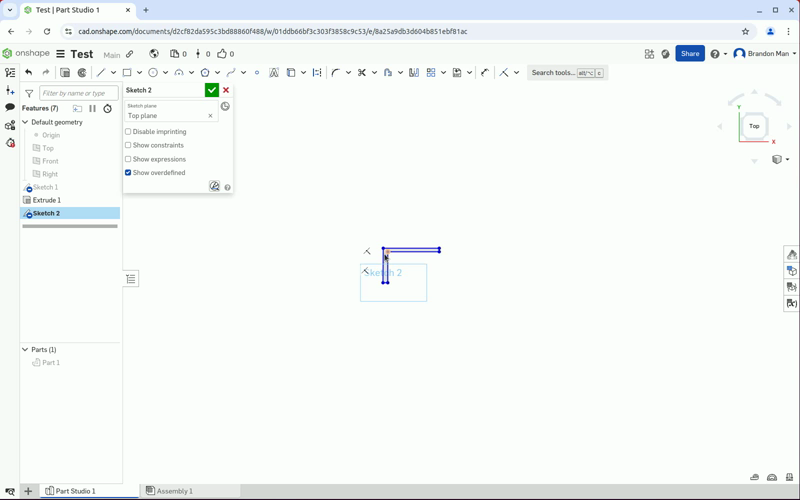
scroll(6)
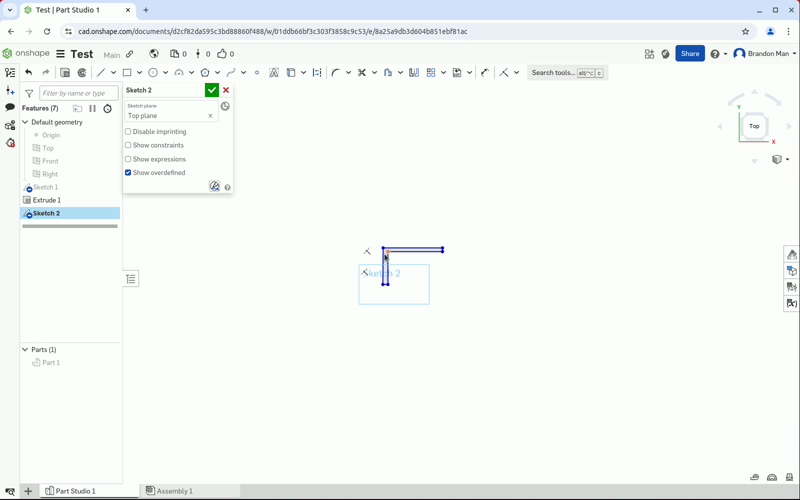
scroll(6)
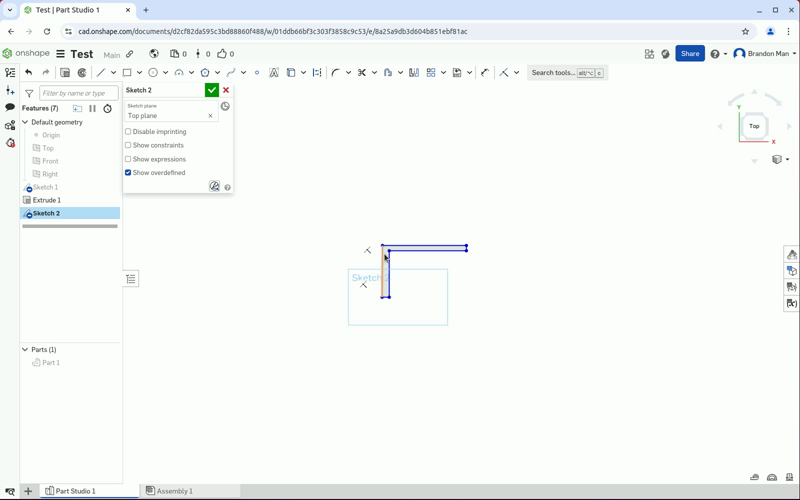
scroll(6)
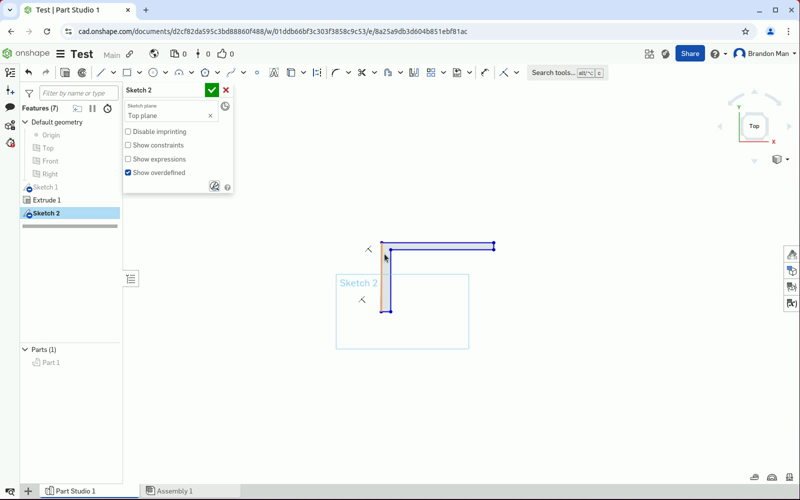
scroll(6)
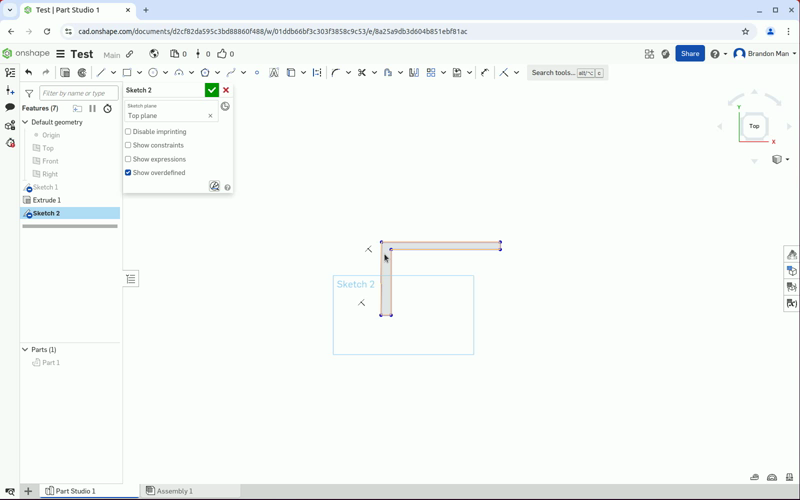
scroll(6)
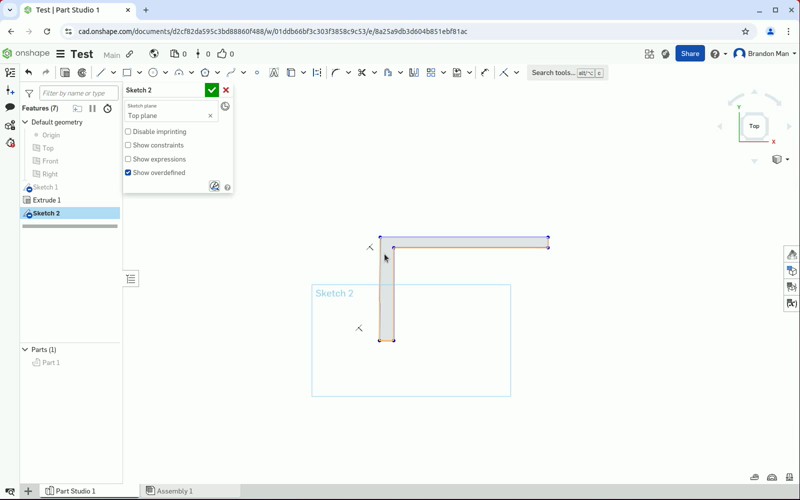
scroll(6)
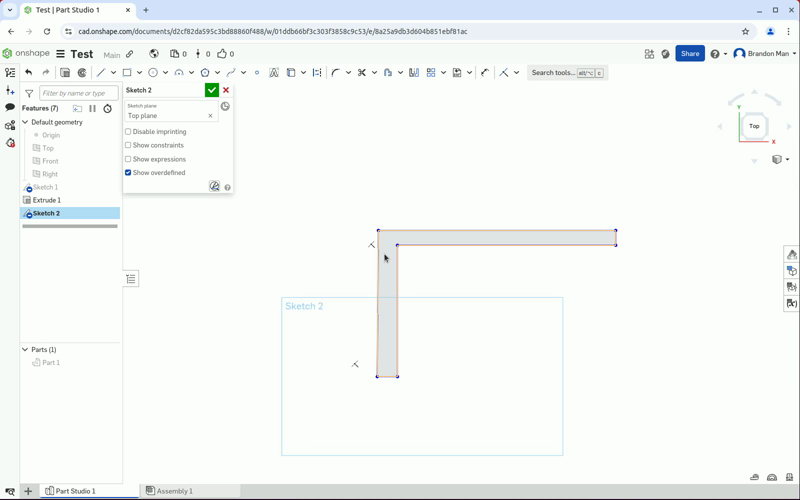
scroll(6)
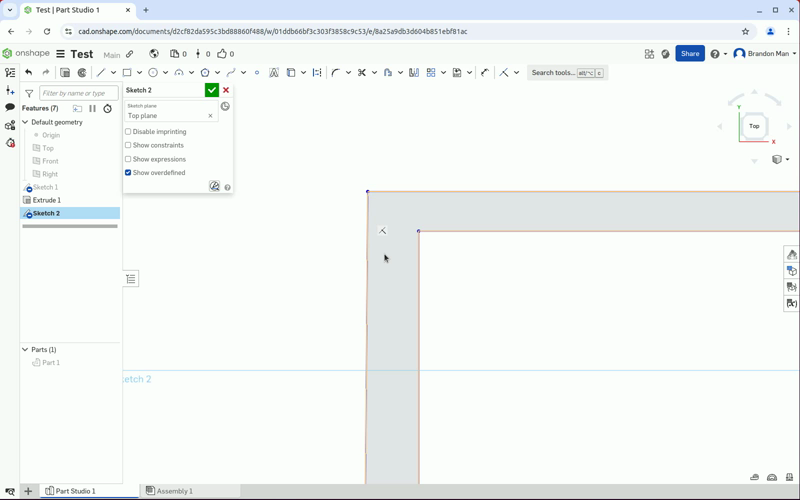
click(384, 253)
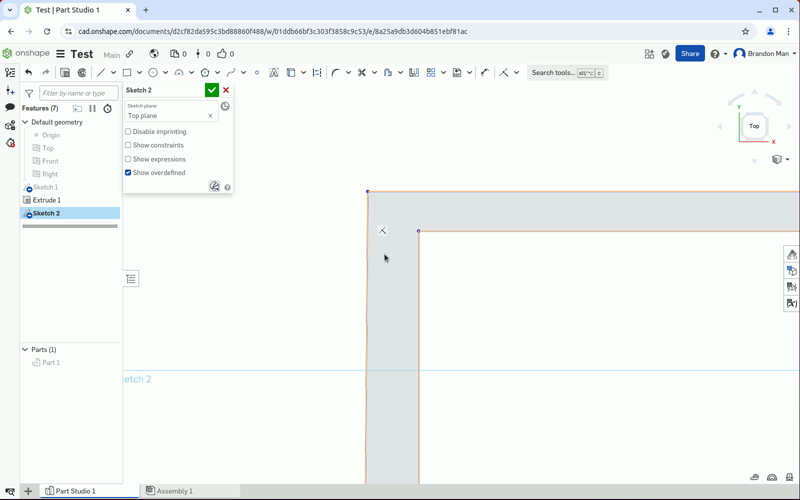
scroll(-6)
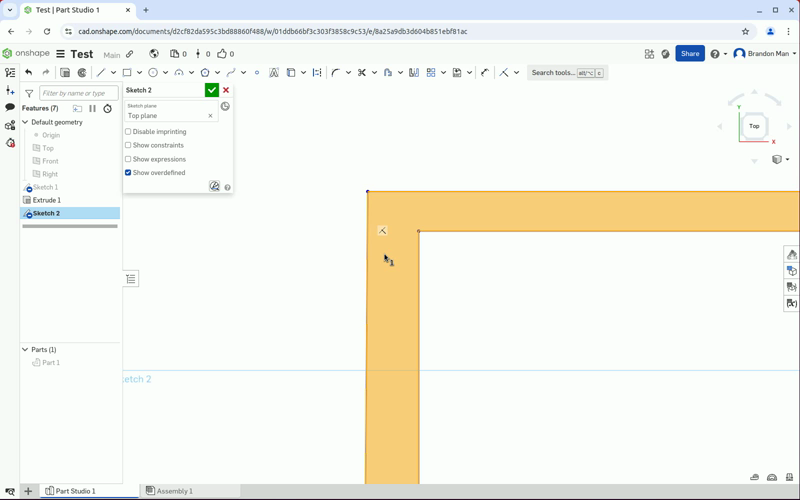
scroll(-6)
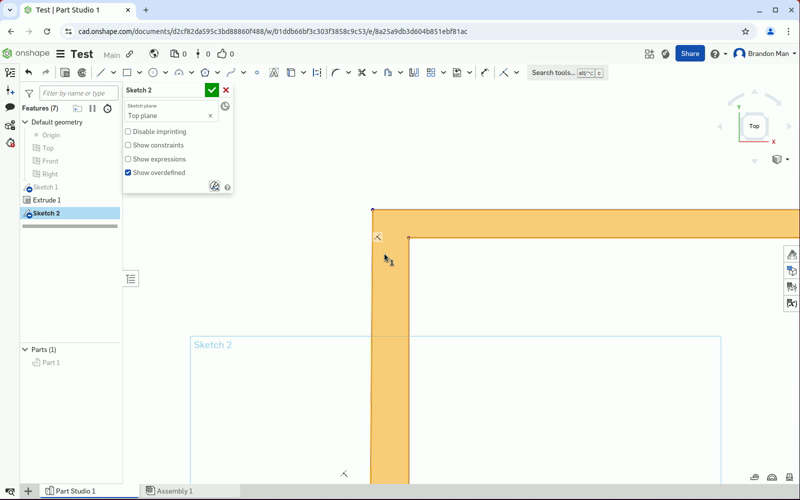
scroll(-6)
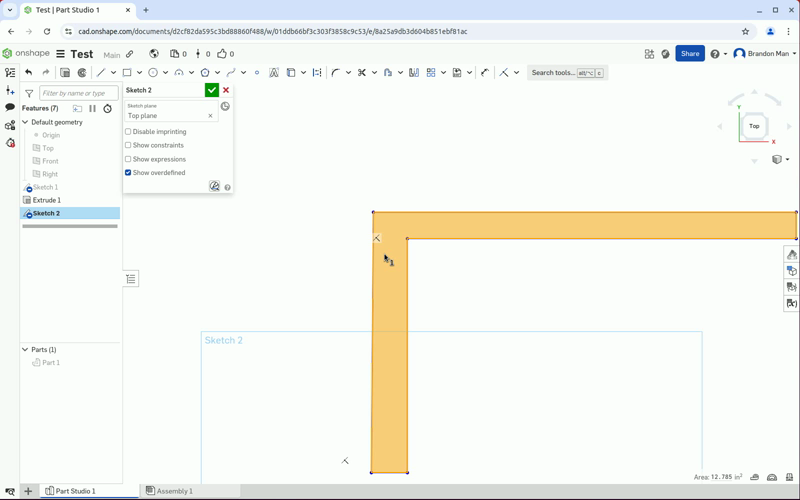
scroll(-6)
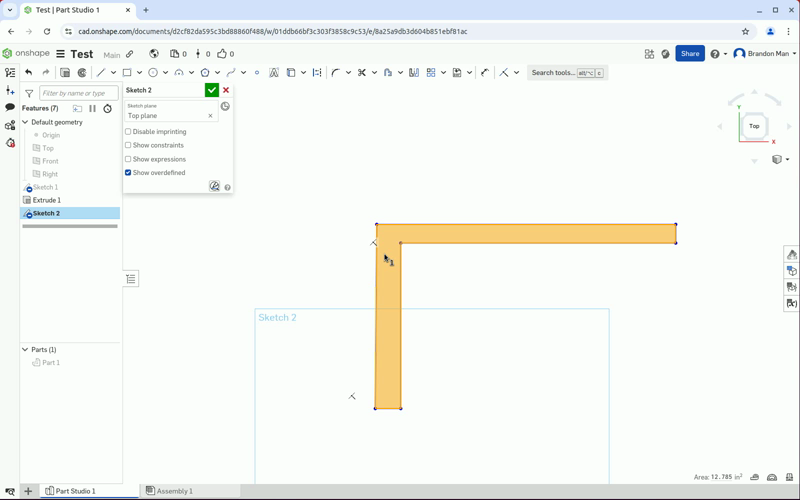
scroll(-6)
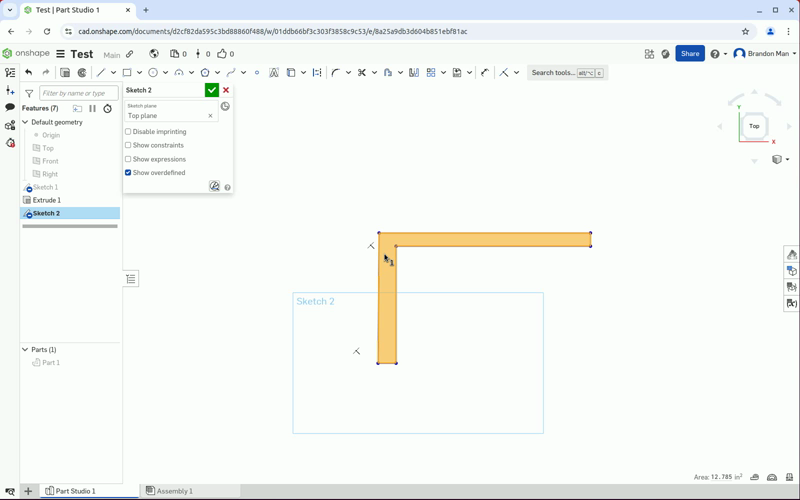
scroll(-6)
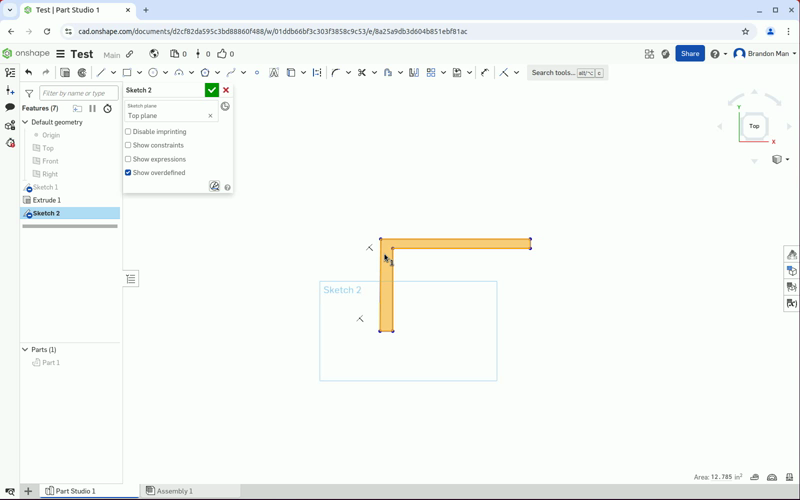
scroll(-6)
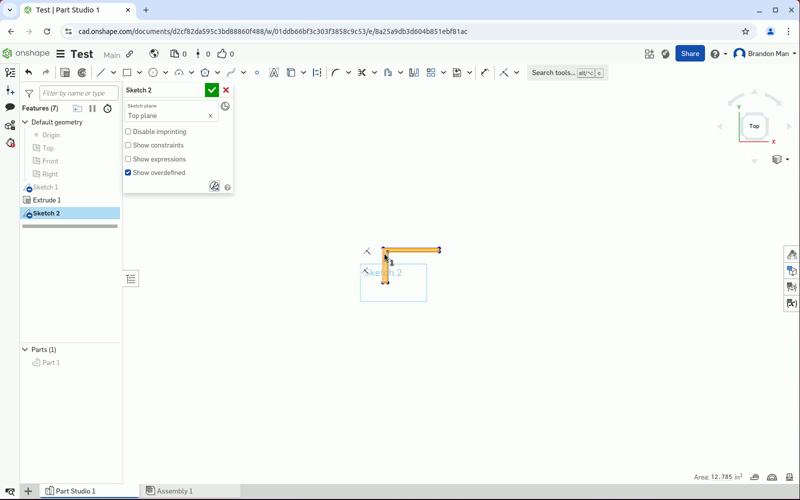
mouse_move(73, 352)
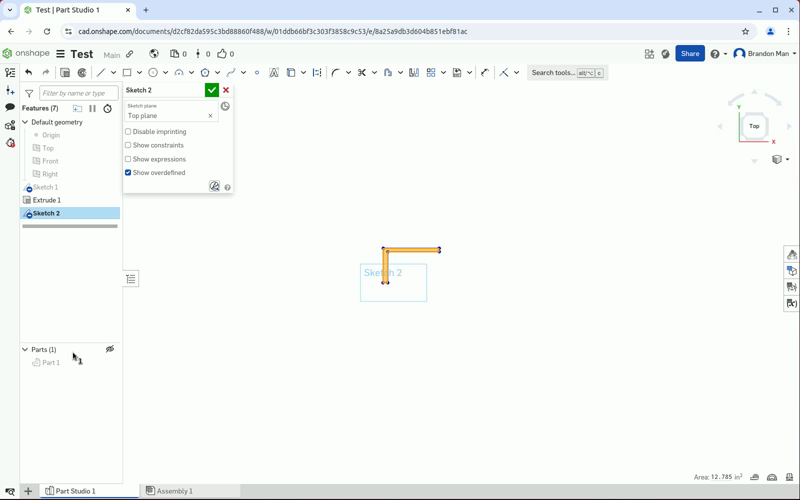
key(shift+y)
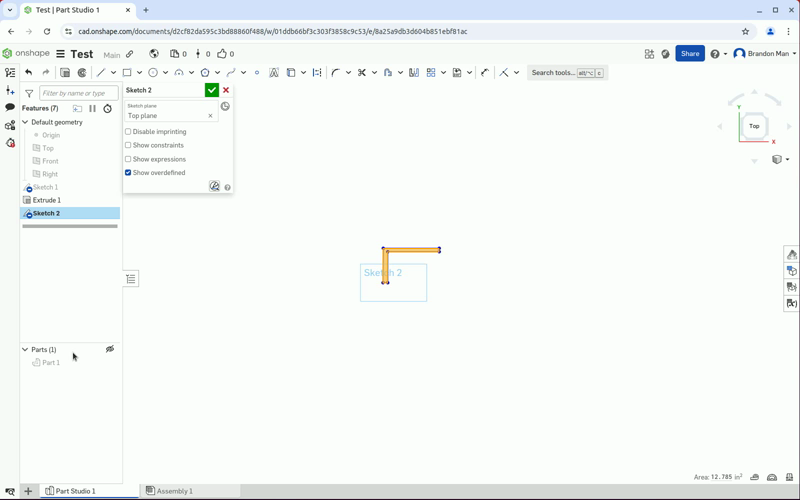
key(shift+e)
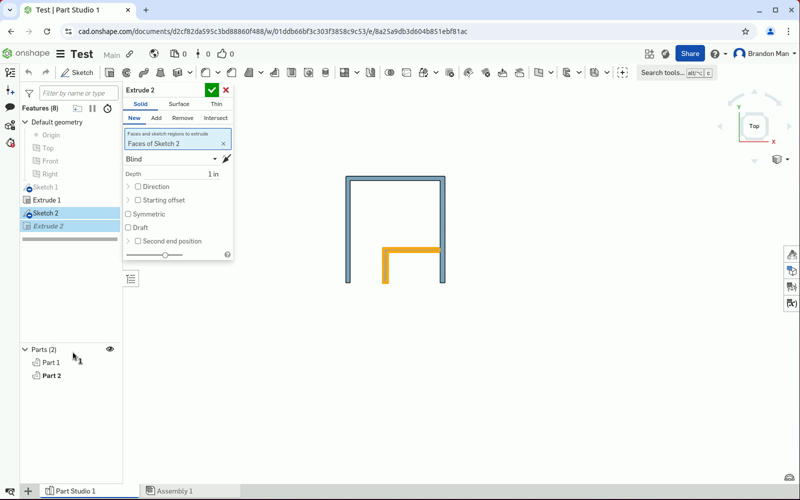
mouse_move(143, 106)
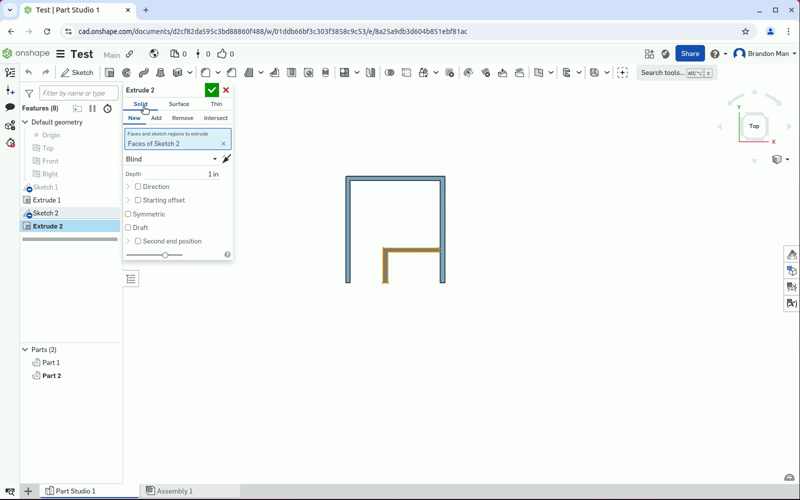
click(143, 106)
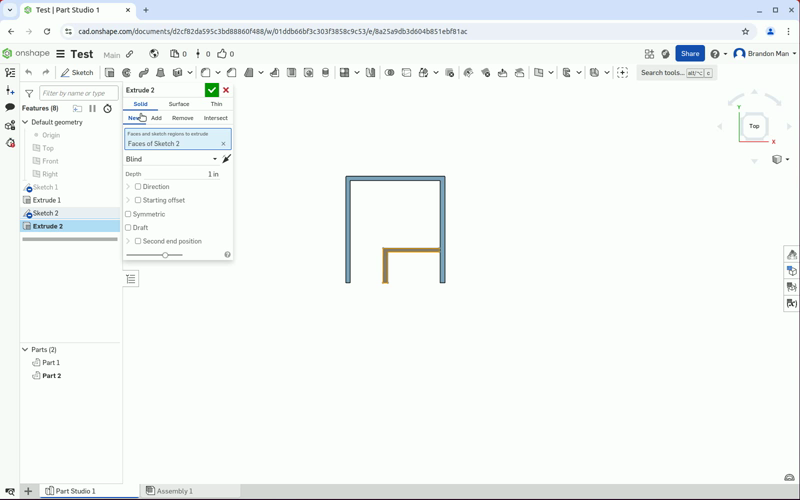
mouse_move(137, 120)
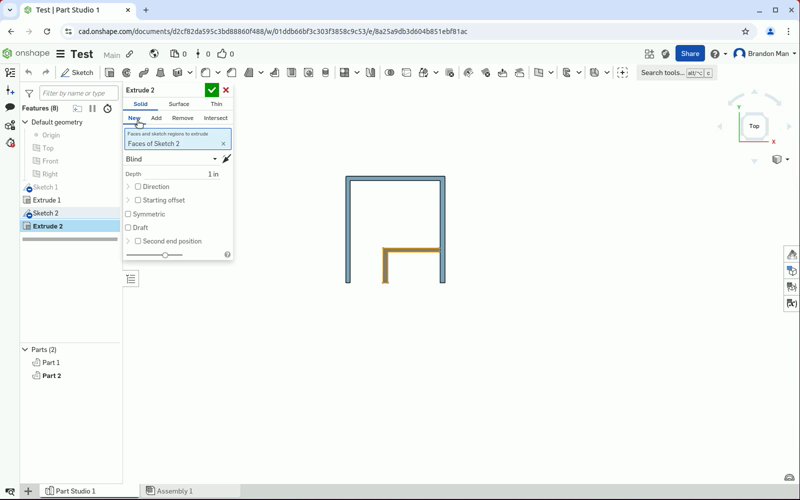
click(137, 120)
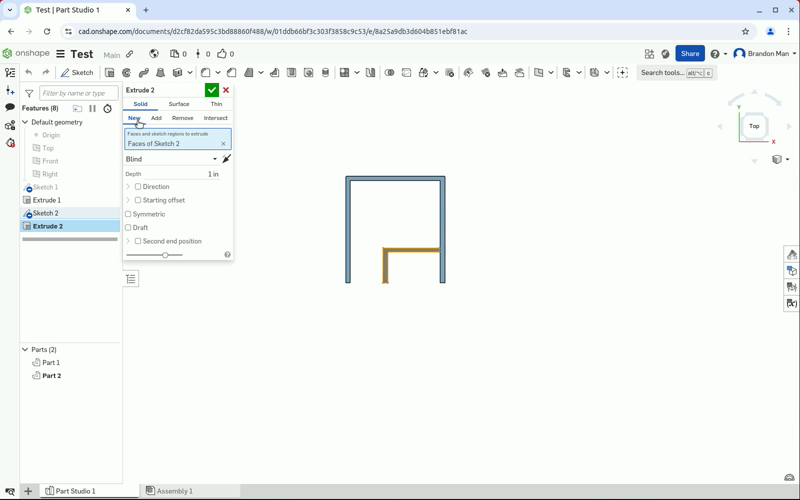
key(tab, 4)
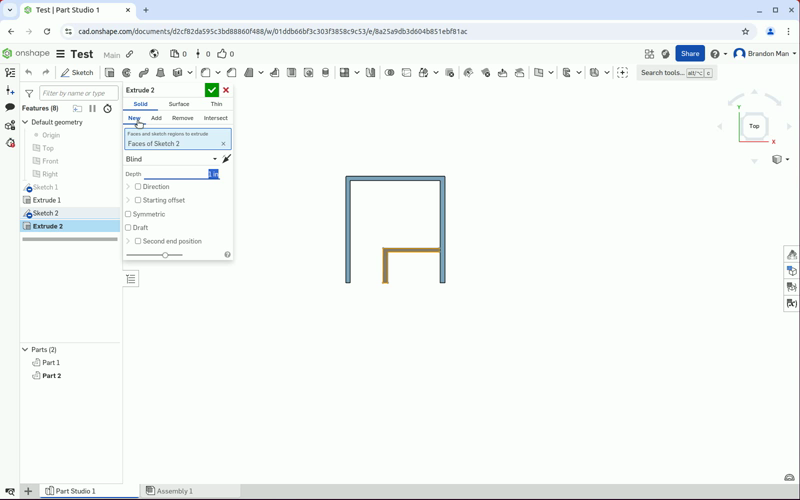
text(22.627)
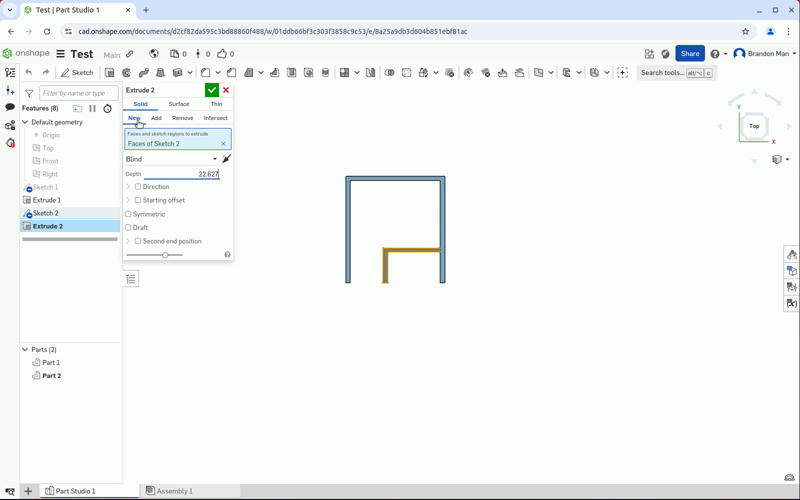
key(enter)
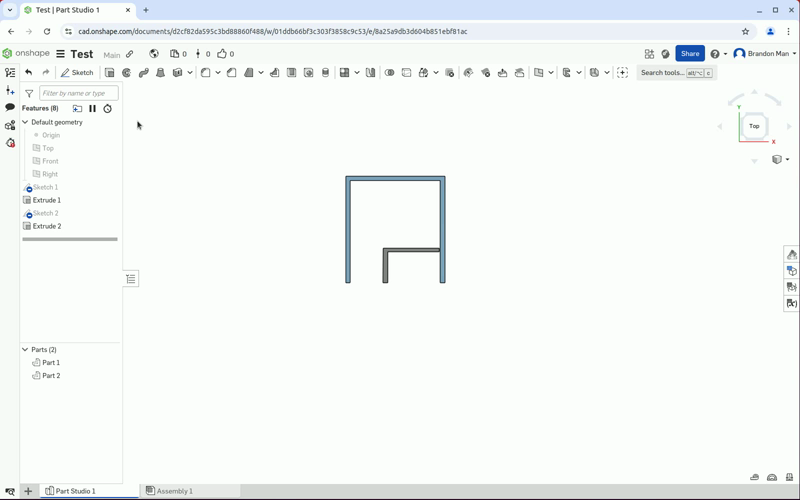
key(shift+h)
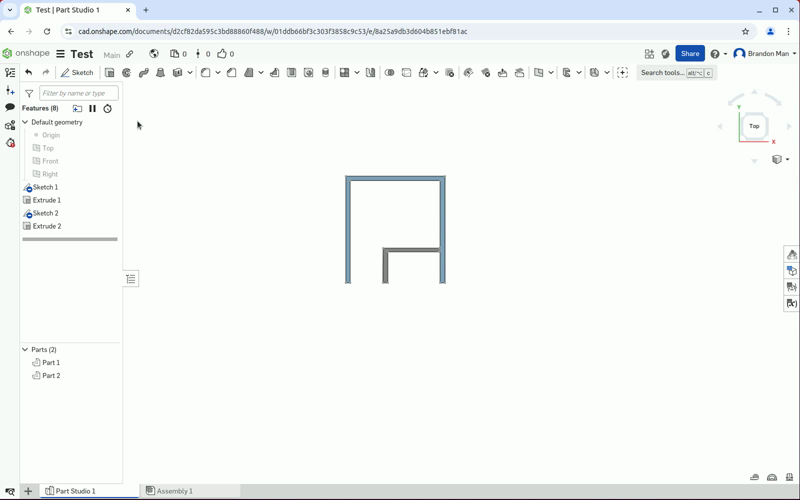
key(shift+h)
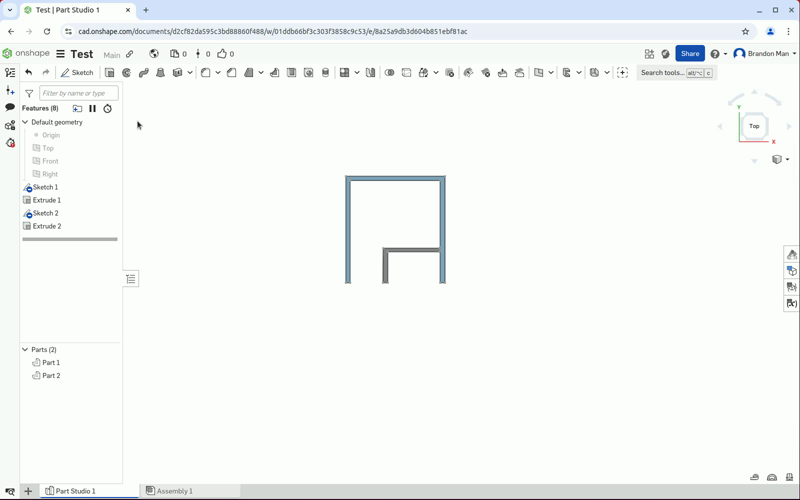
key(shift+7)
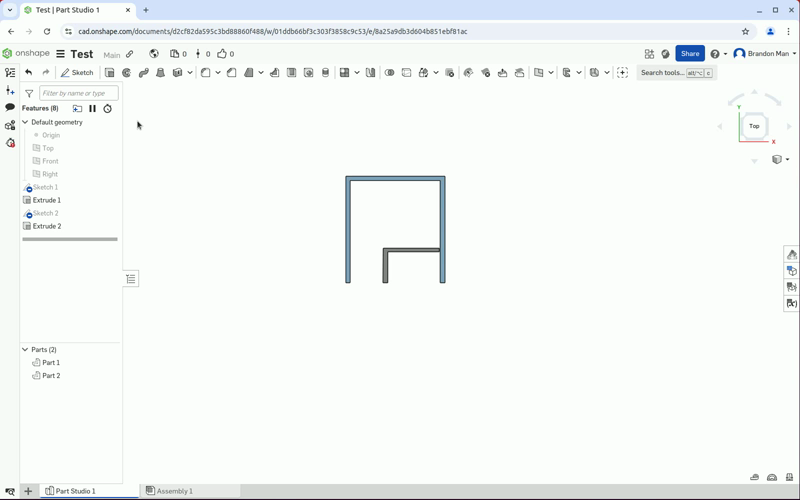
key(up, 3)
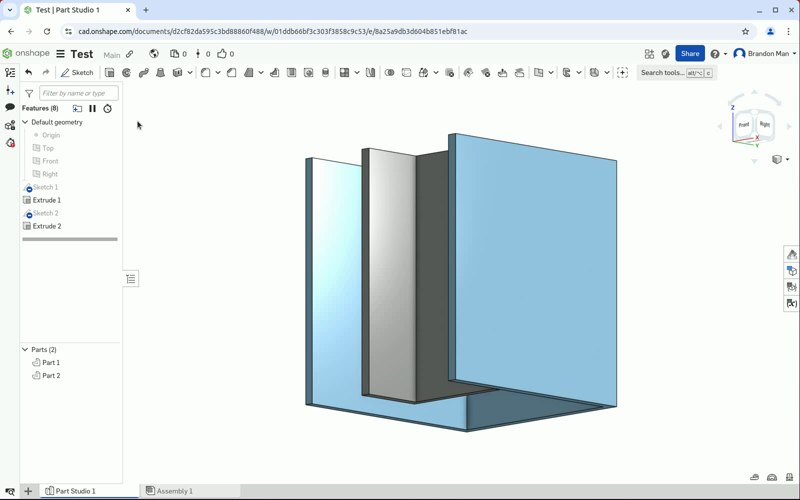
key(left, 3)
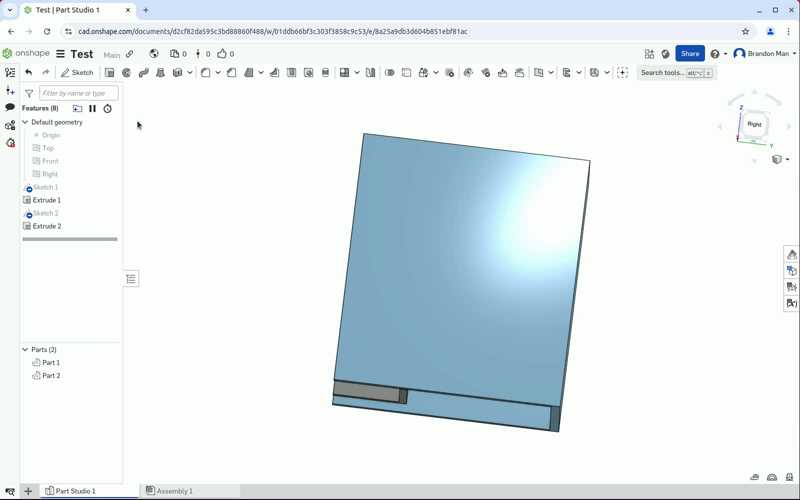
key(right, 3)
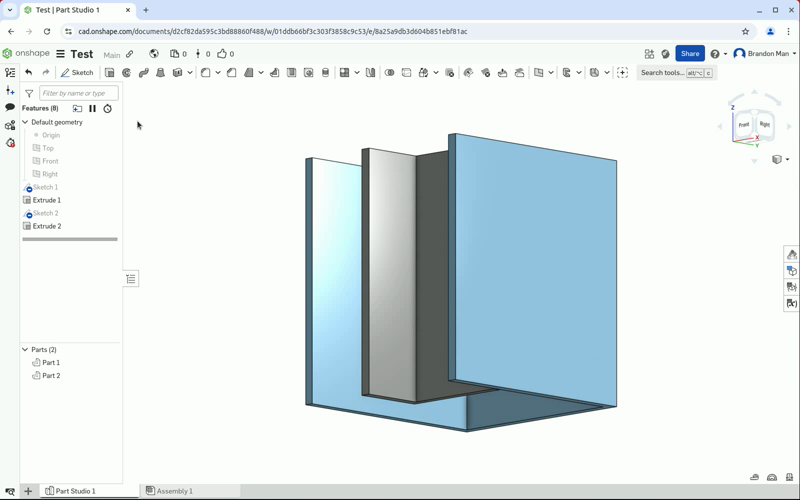
key(down, 3)
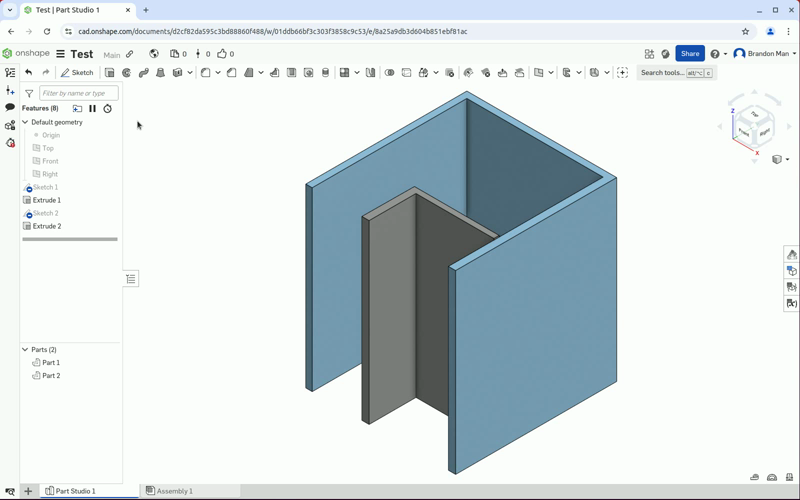
mouse_move(73, 189)
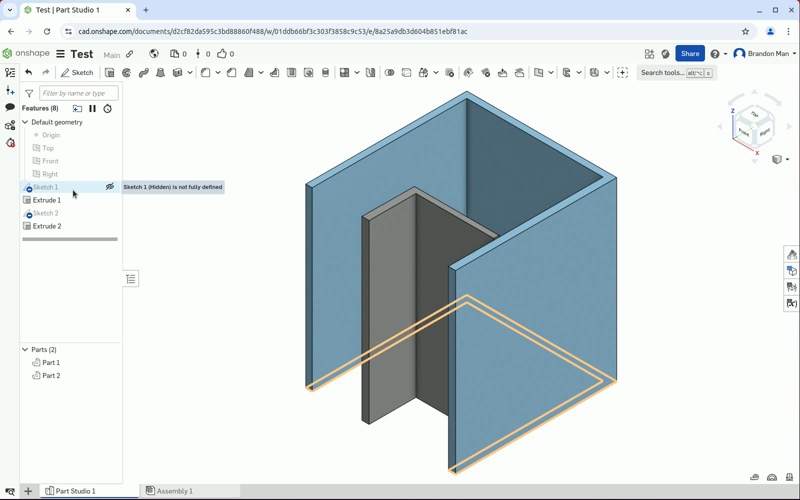
click(73, 189)